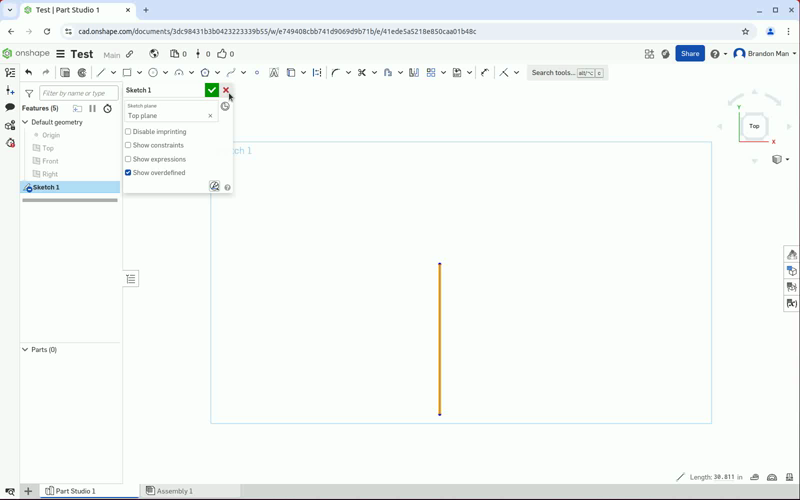
key(shift+h)
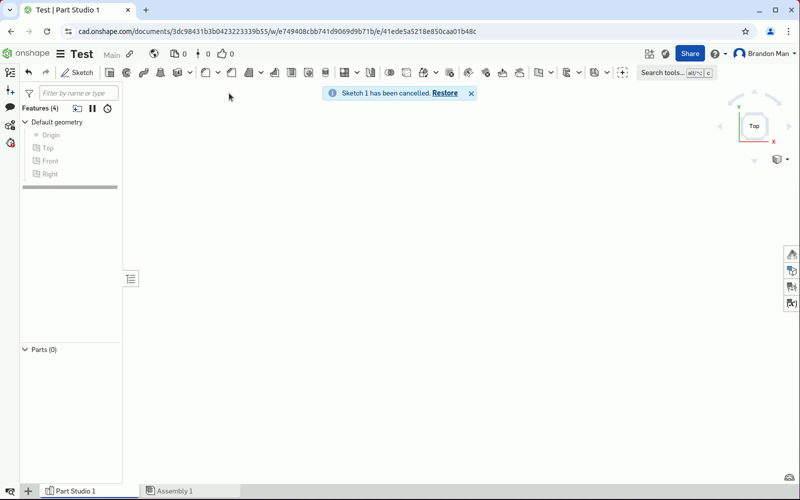
mouse_move(73, 352)
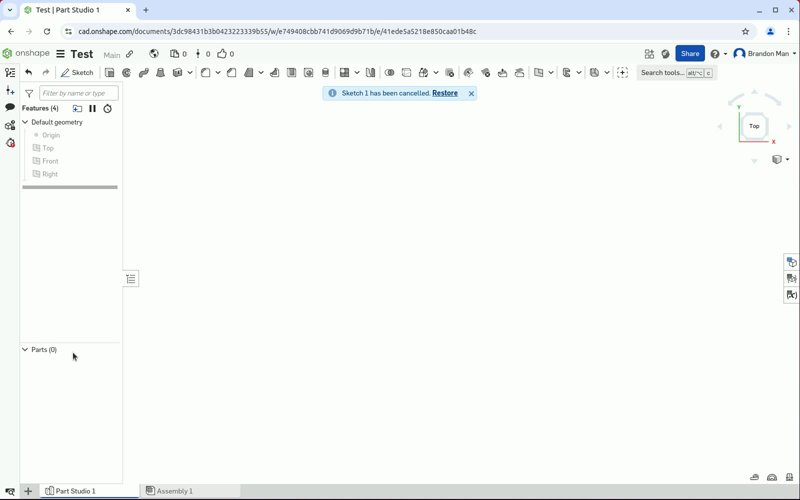
key(y)
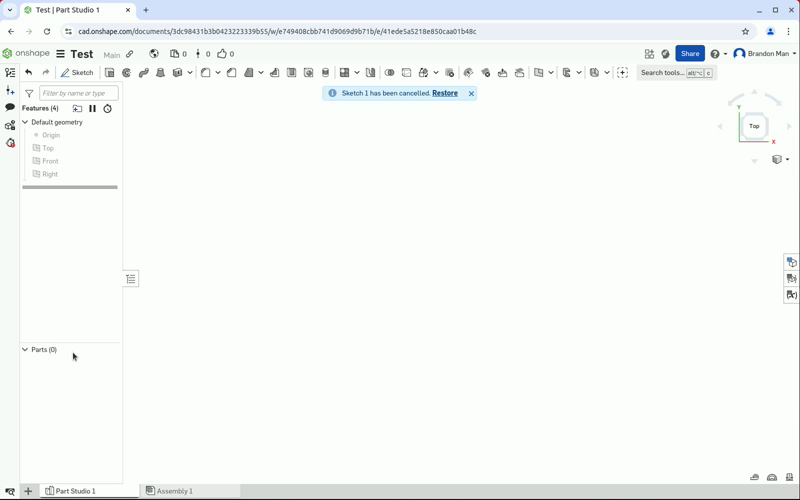
key(shift+p)
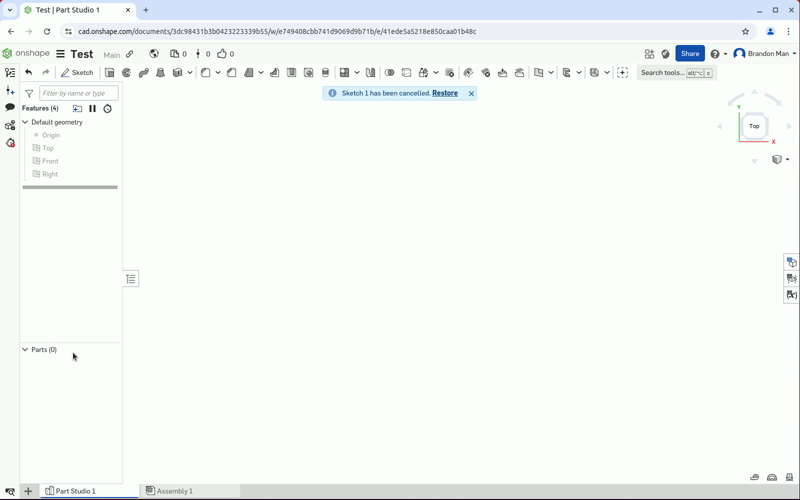
key(space)
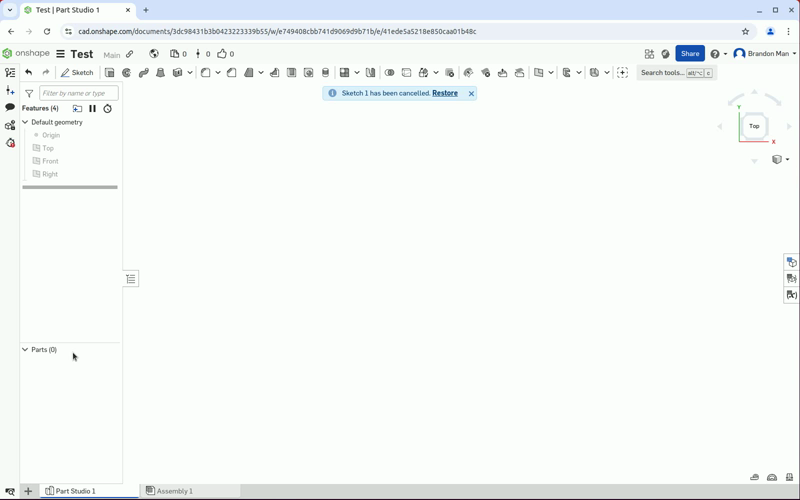
key_down(shift)
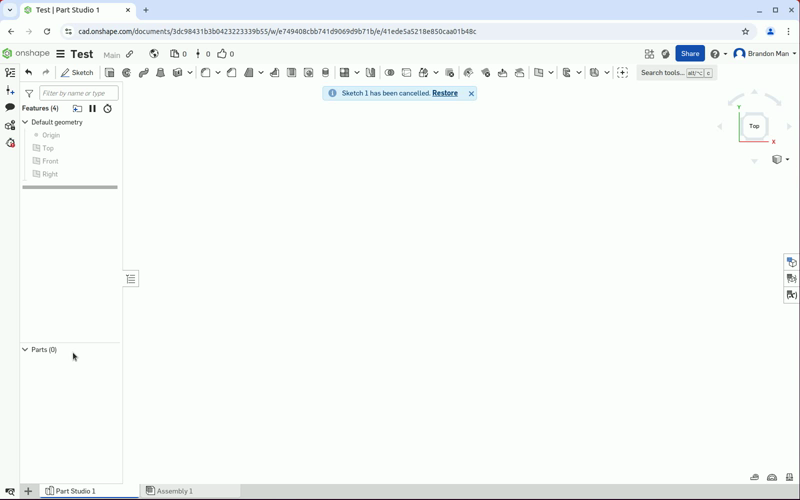
key(up)
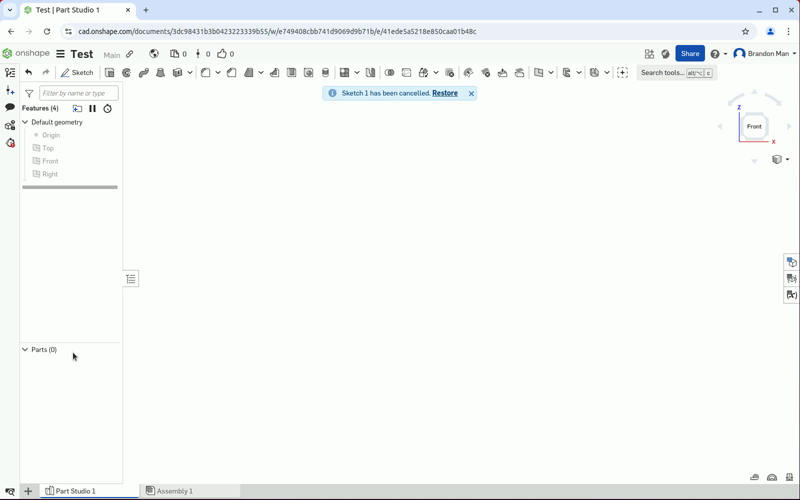
key_up(shift)
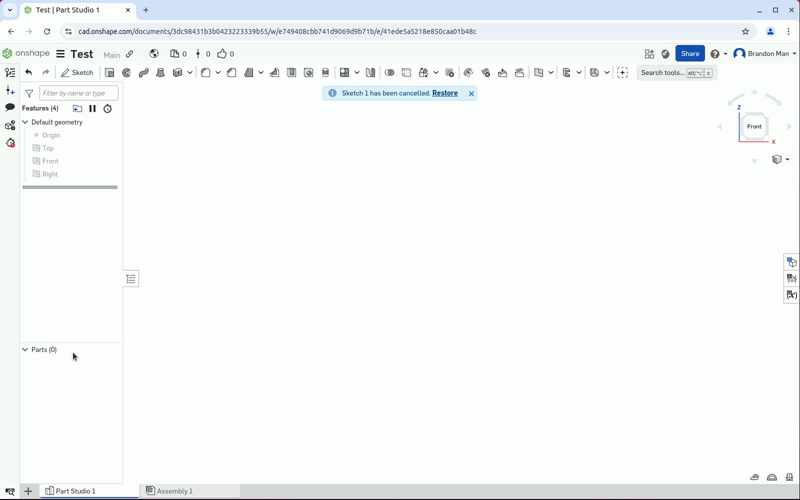
mouse_move(73, 352)
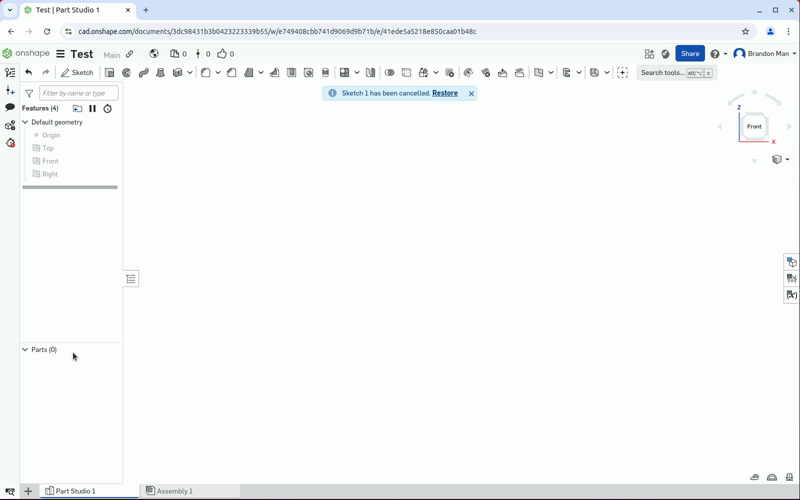
key(shift+y)
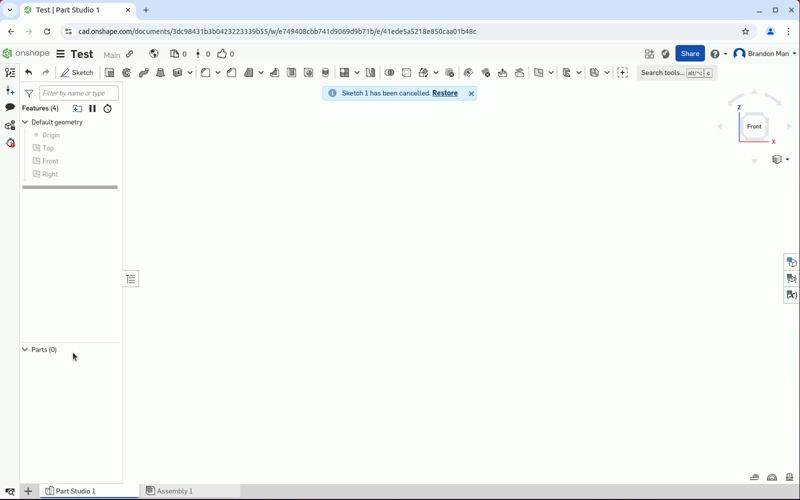
key(shift+s)
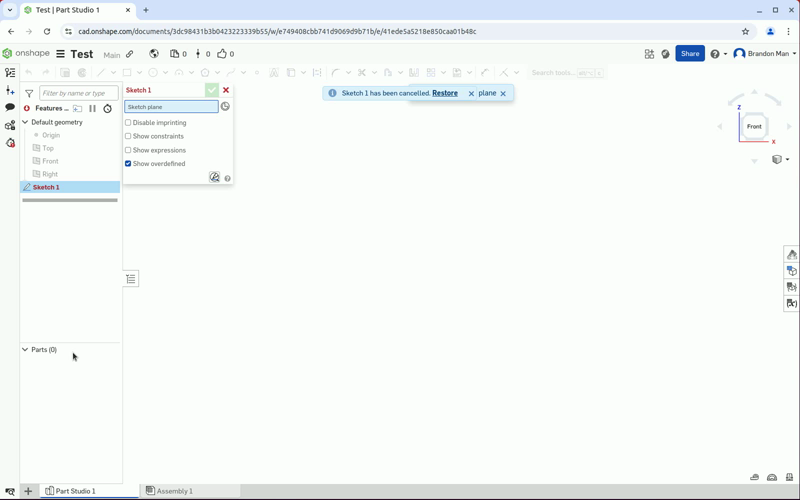
mouse_move(73, 163)
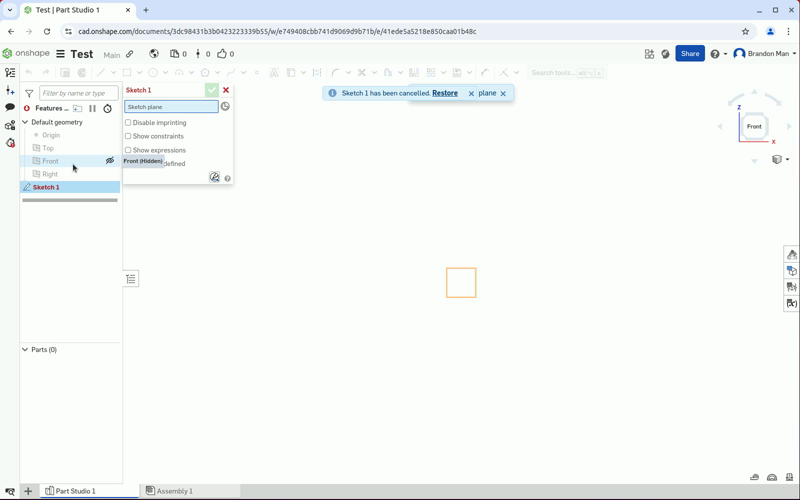
click(73, 163)
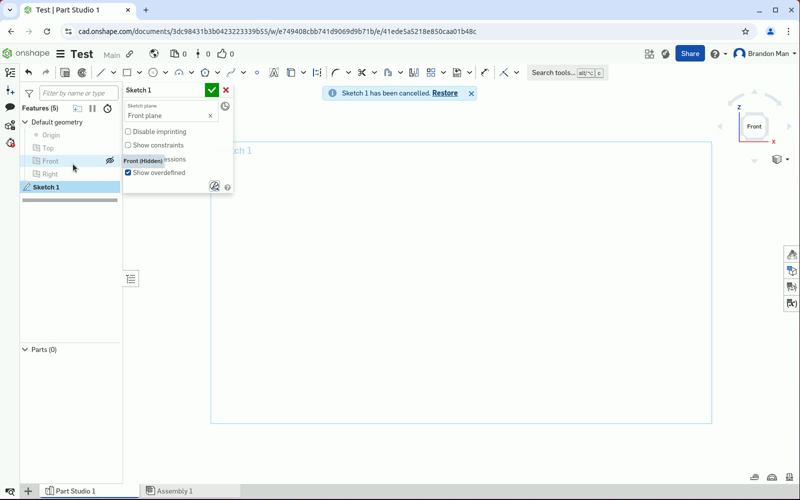
mouse_move(73, 352)
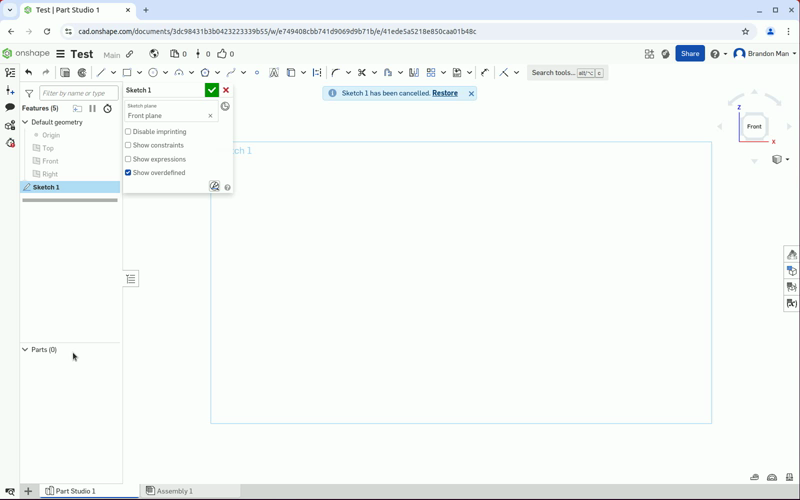
key(y)
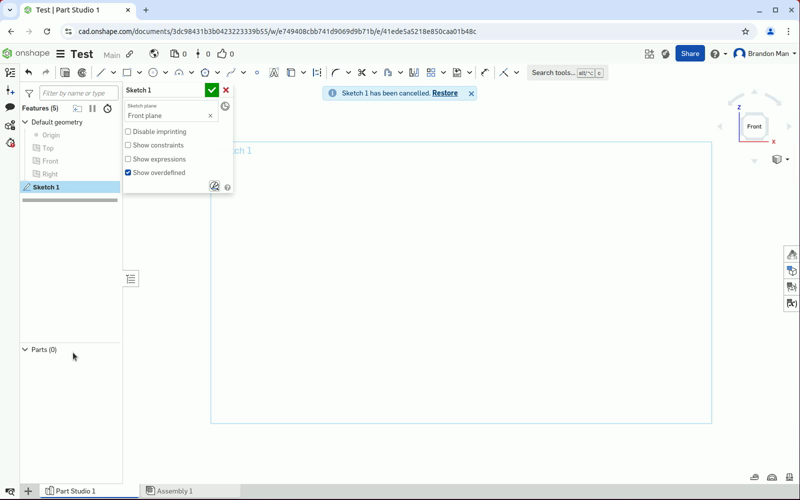
key(c)
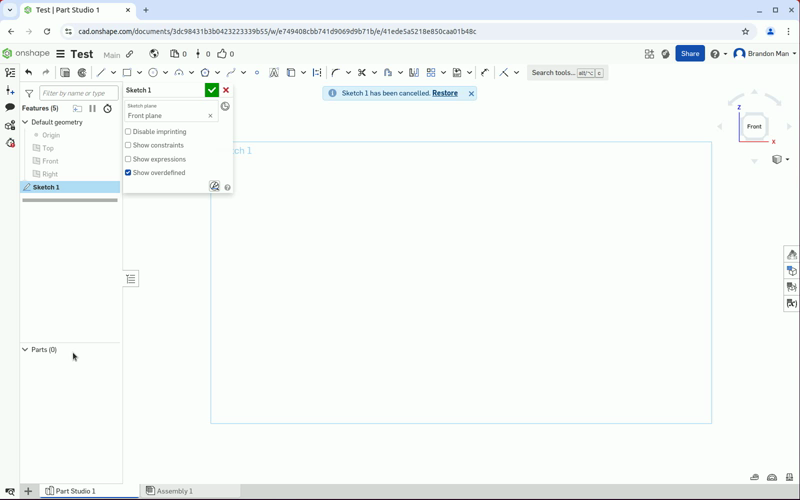
key_down(shift)
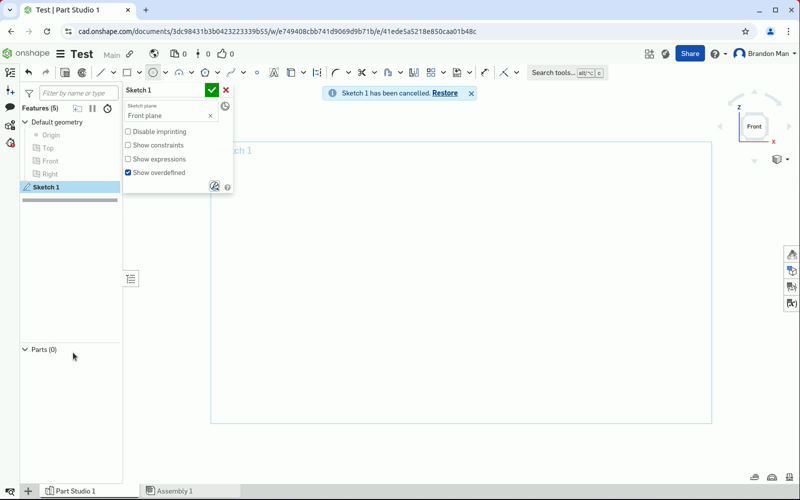
mouse_move(461, 282)
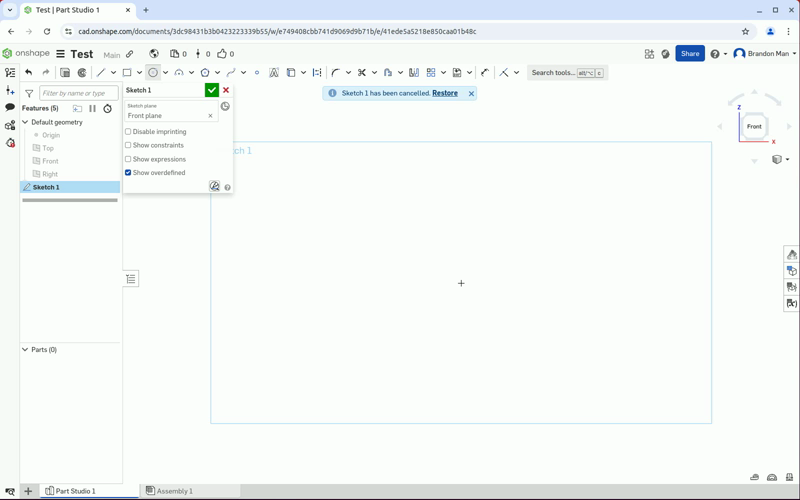
click(461, 282)
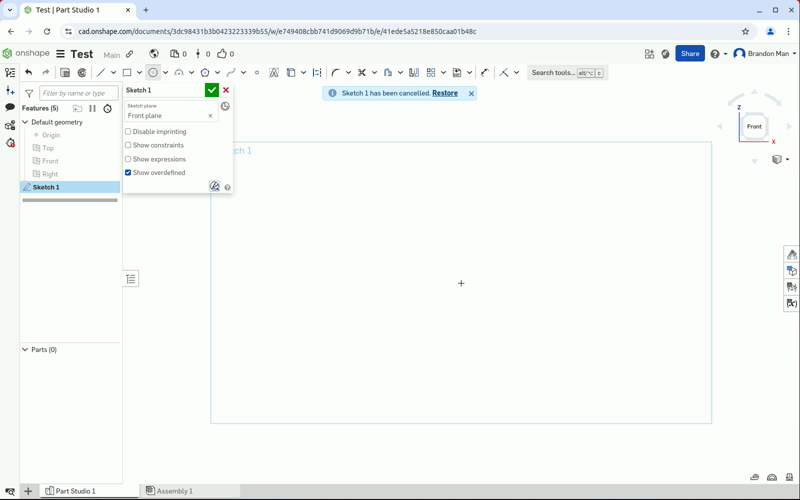
key_up(shift)
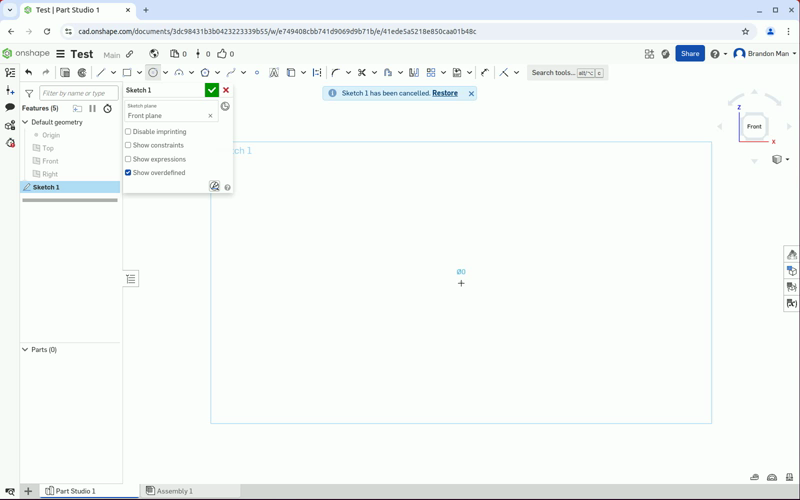
mouse_move(487, 282)
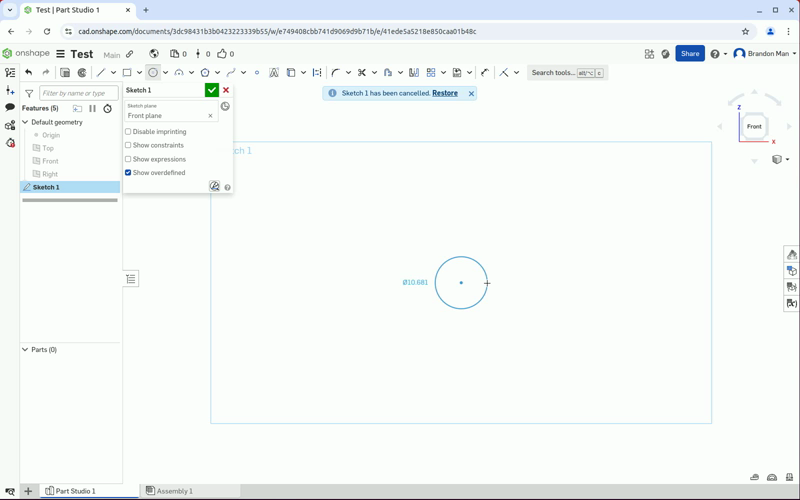
click(487, 282)
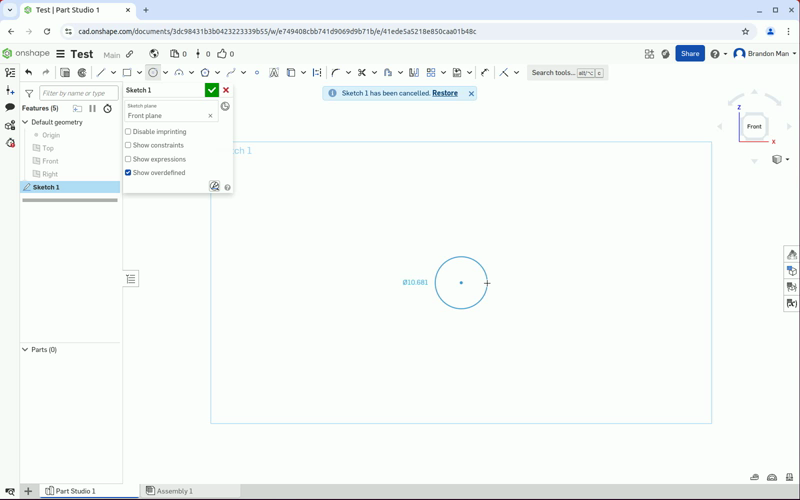
key(esc)
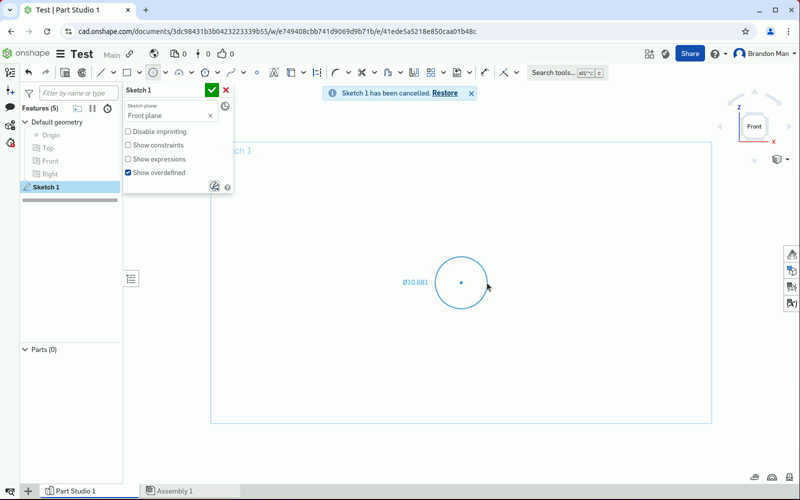
key(c)
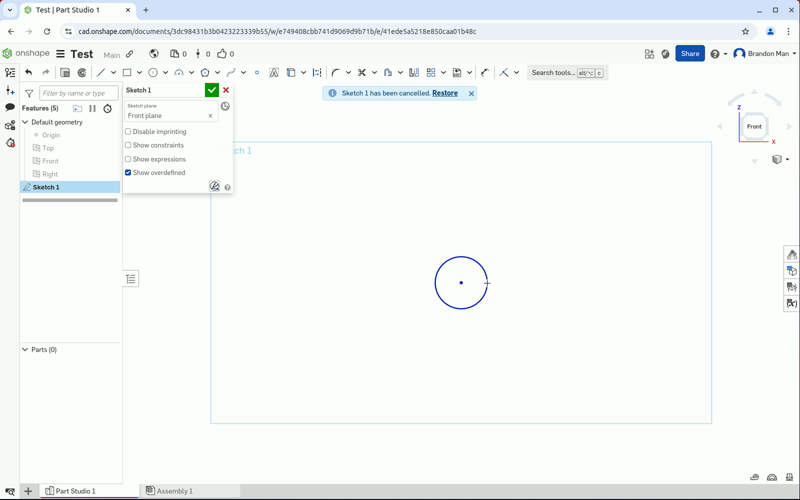
key_down(shift)
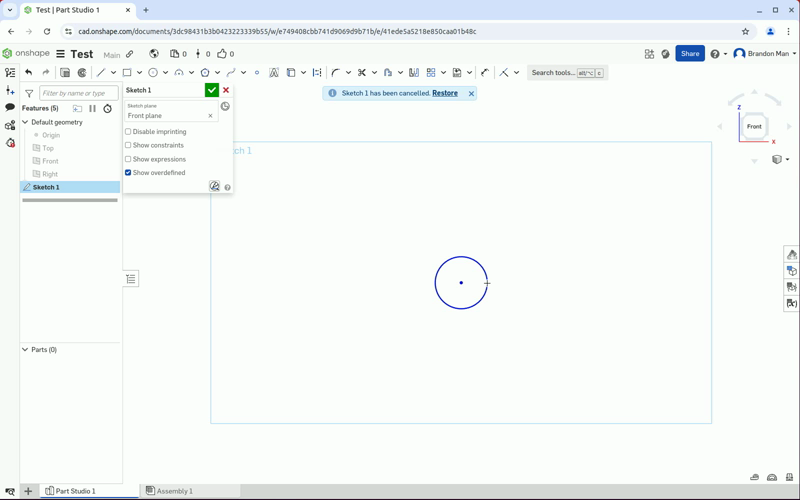
mouse_move(461, 282)
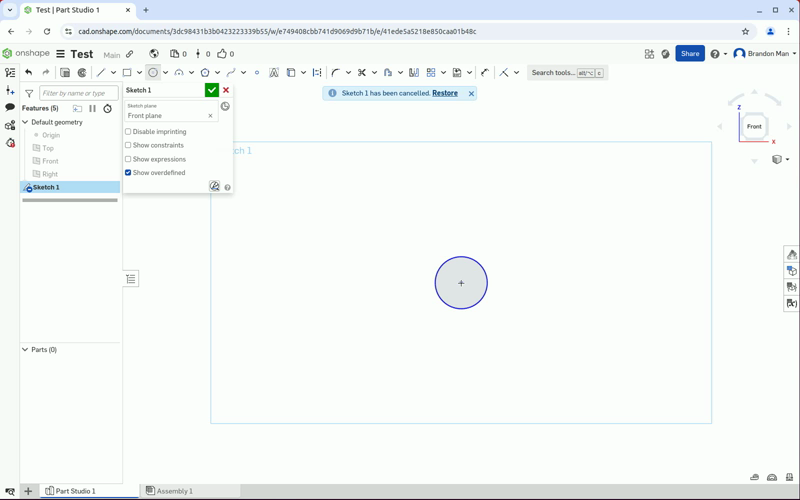
click(461, 282)
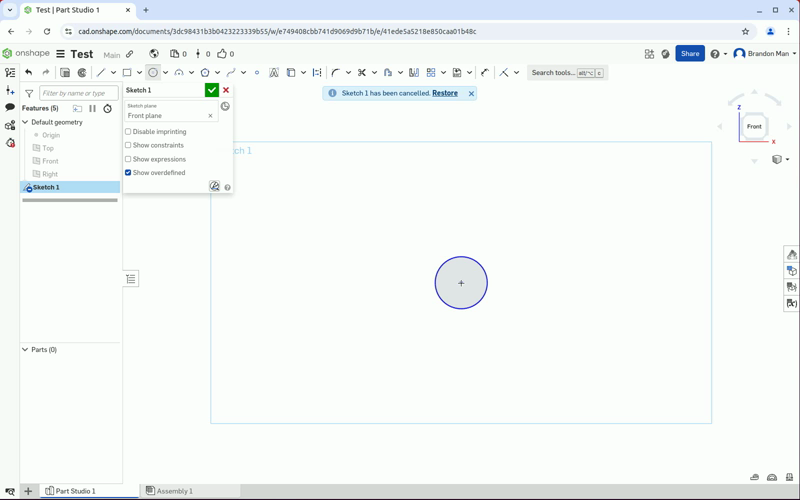
key_up(shift)
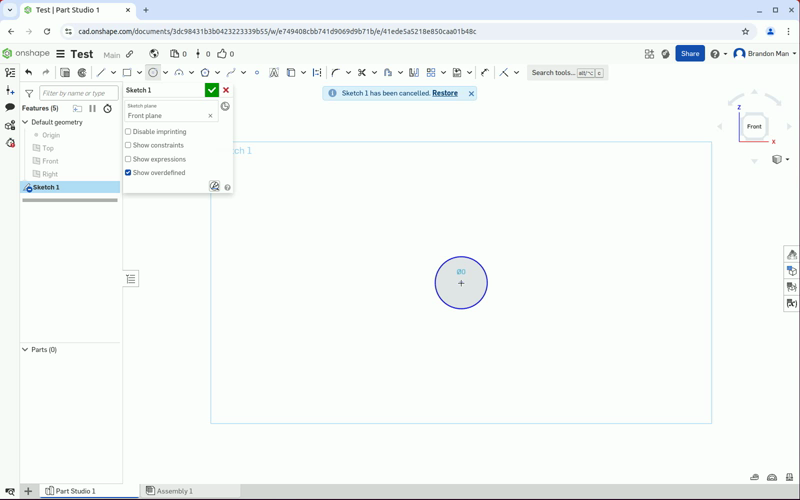
mouse_move(474, 282)
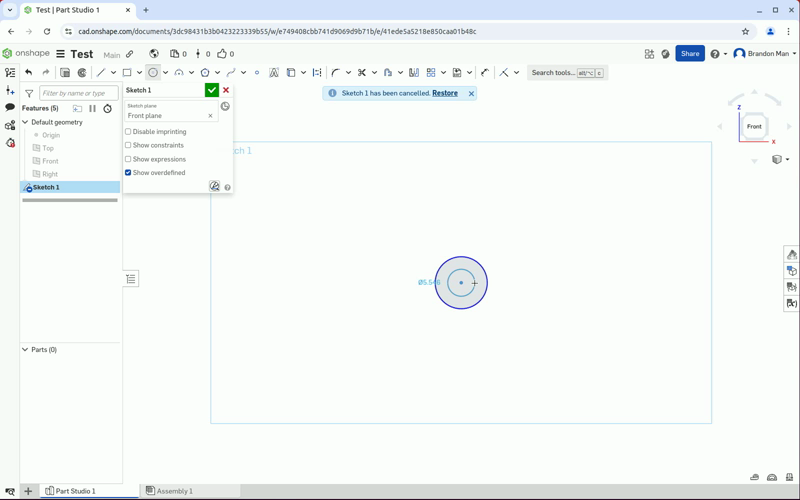
click(474, 282)
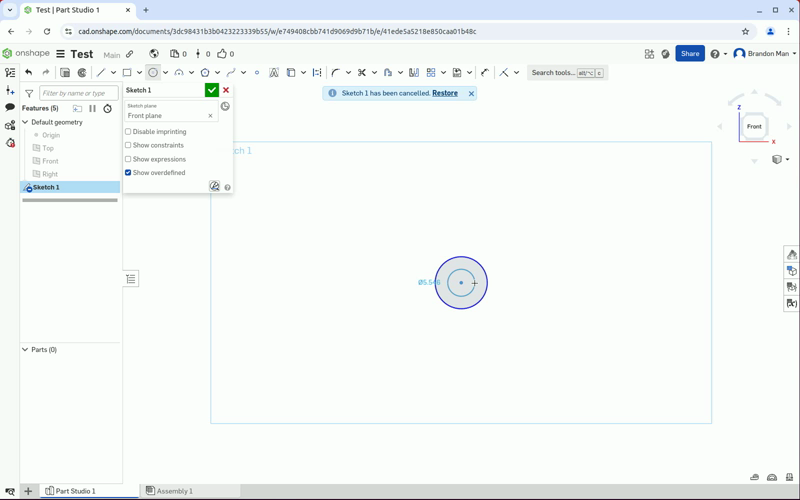
key(esc)
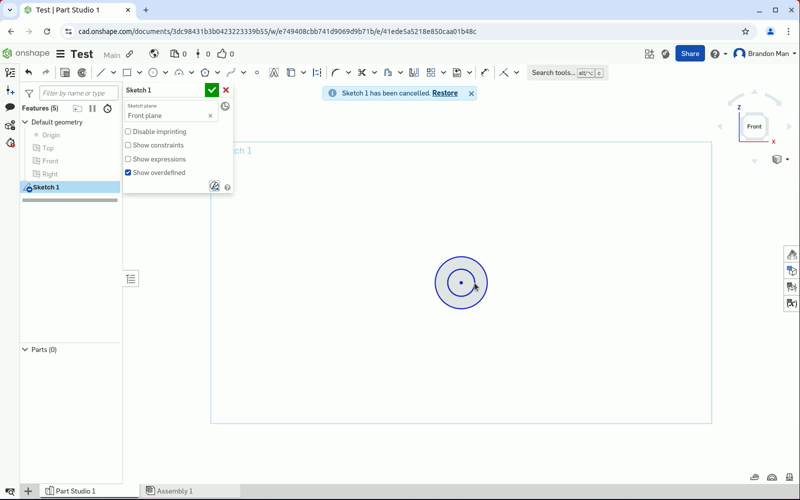
mouse_move(442, 277)
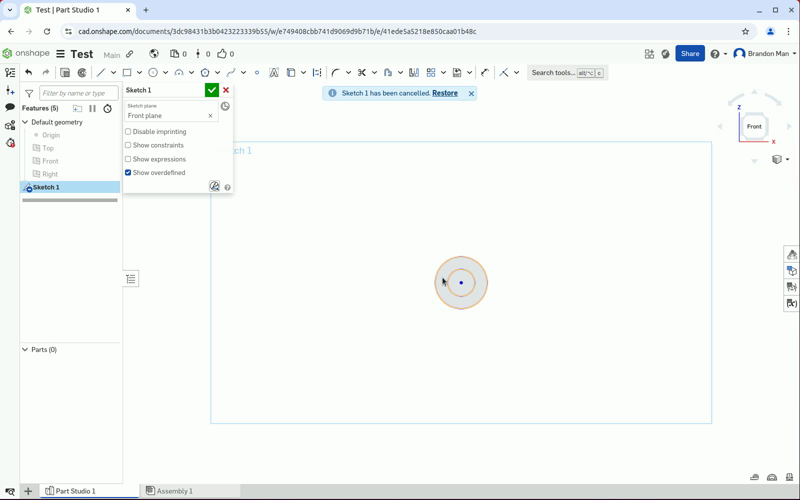
scroll(6)
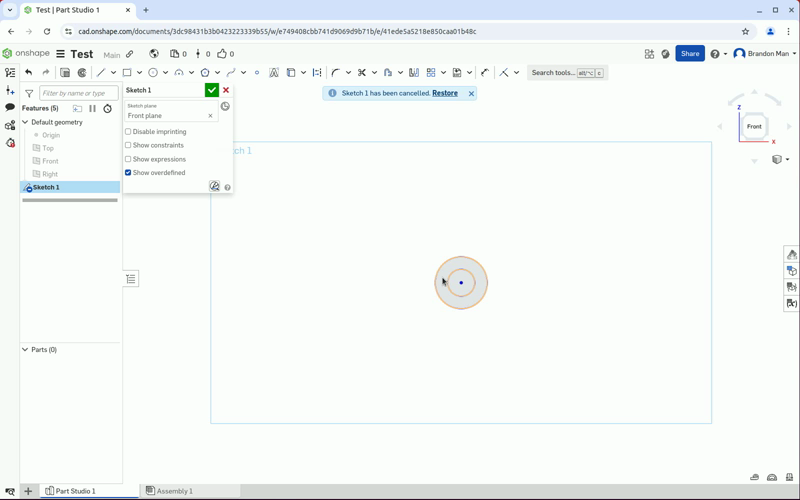
scroll(6)
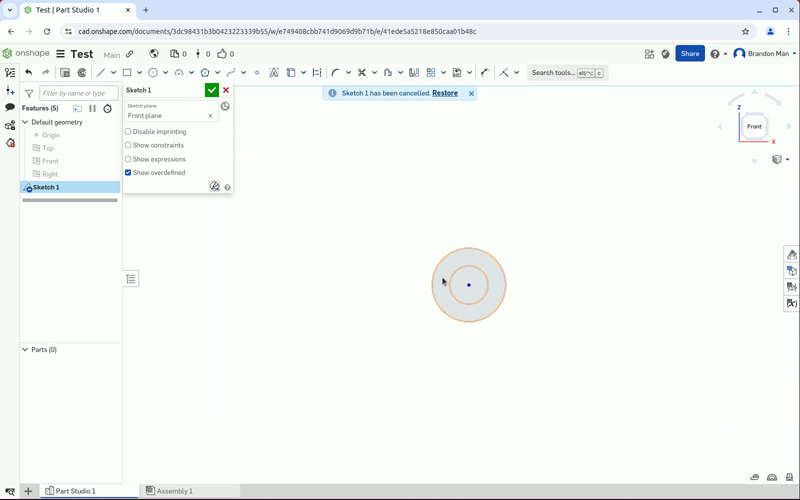
scroll(6)
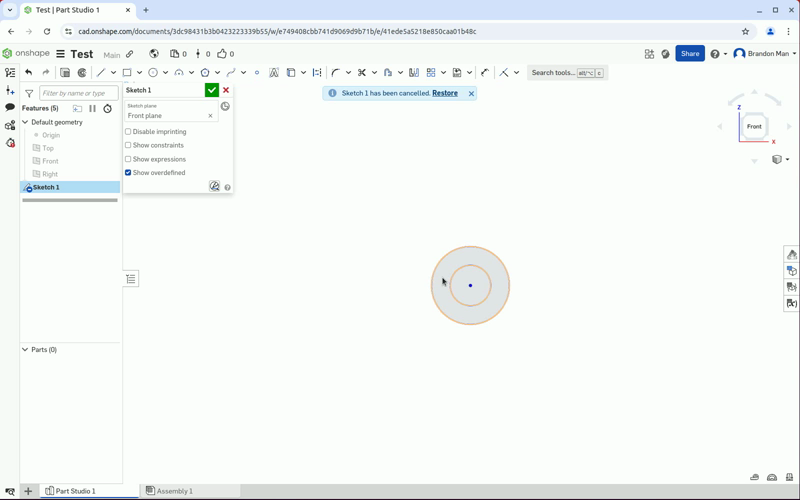
scroll(6)
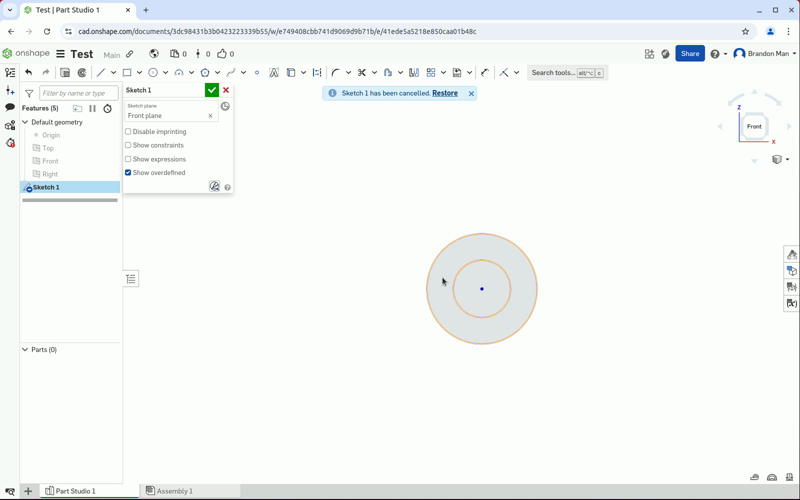
scroll(6)
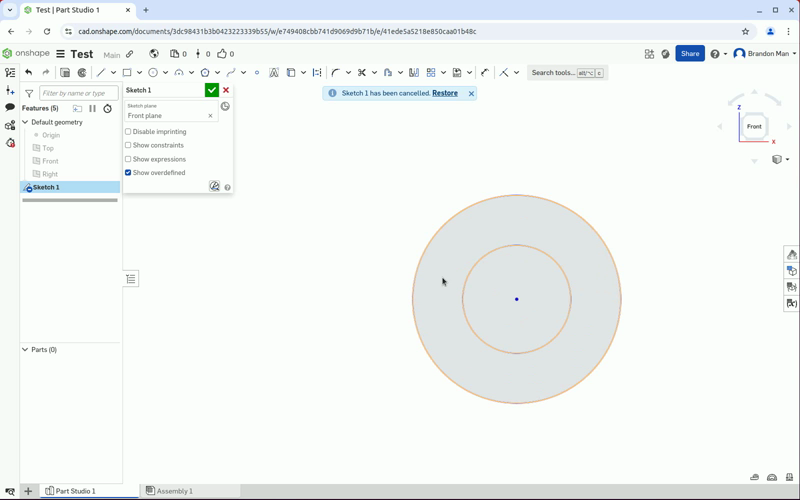
scroll(6)
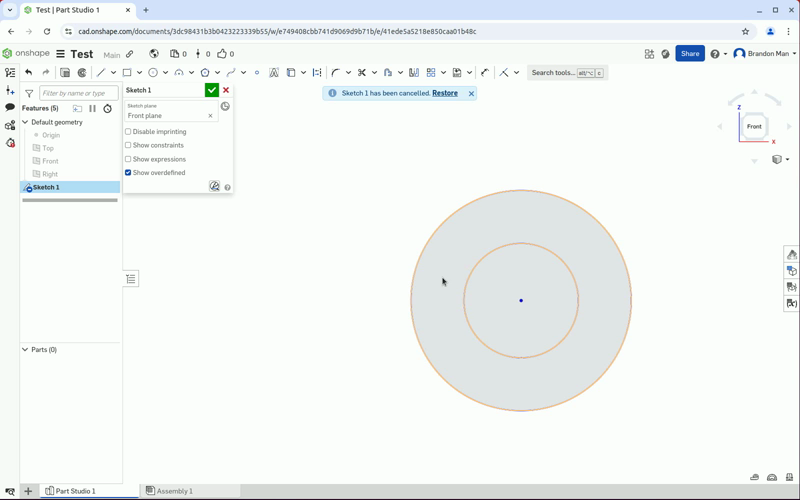
scroll(6)
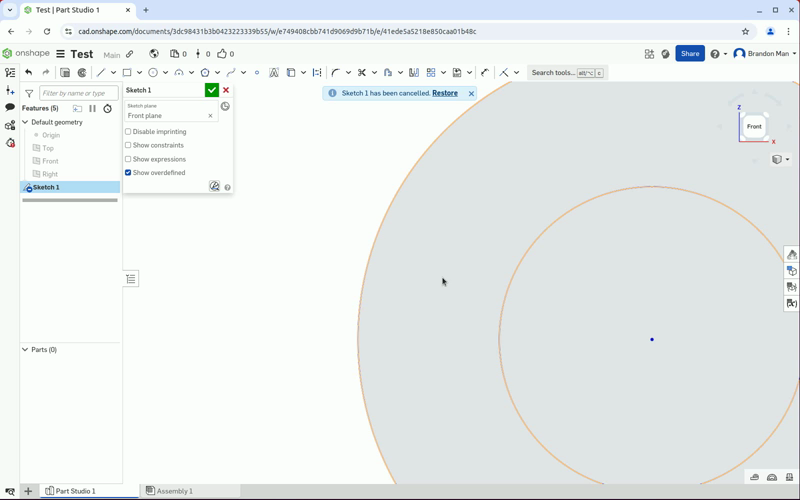
click(442, 277)
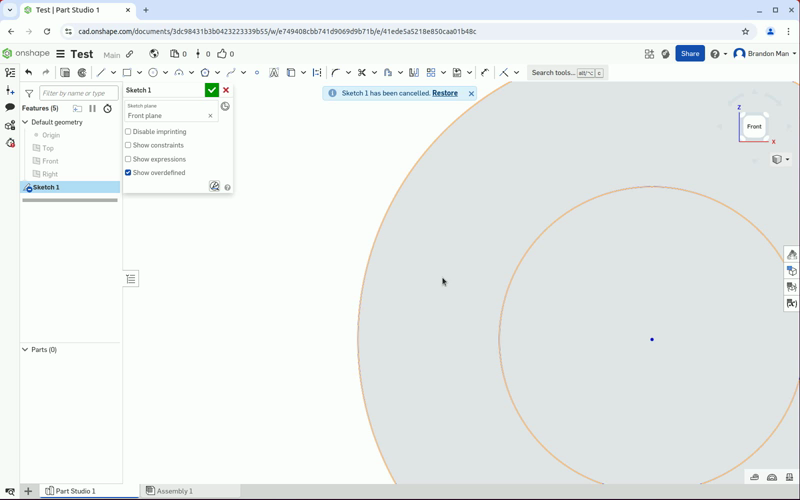
scroll(-6)
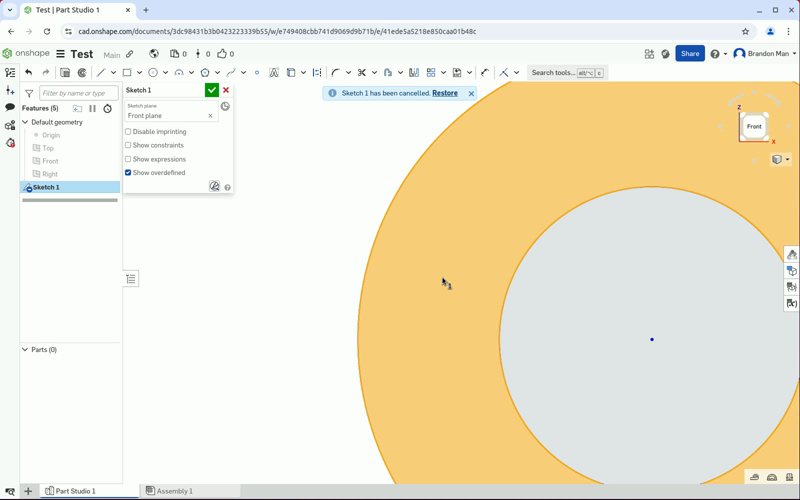
scroll(-6)
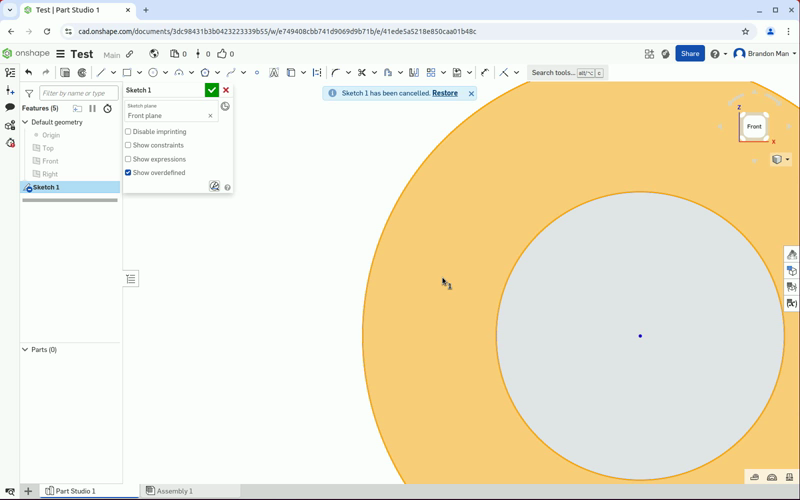
scroll(-6)
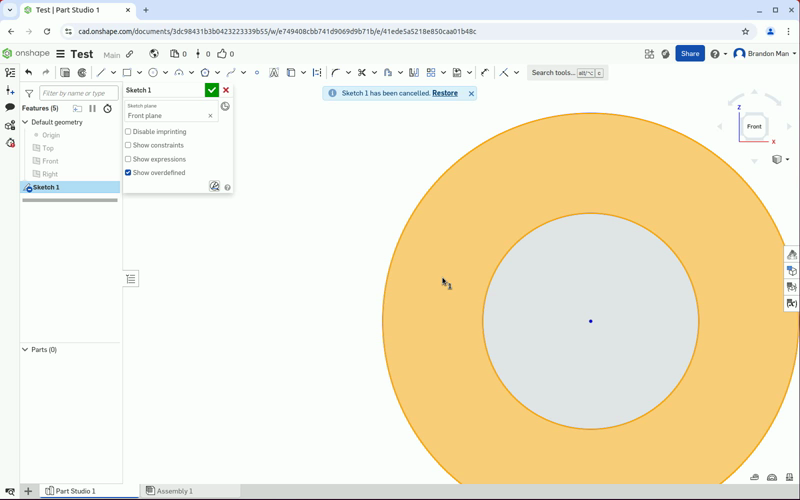
scroll(-6)
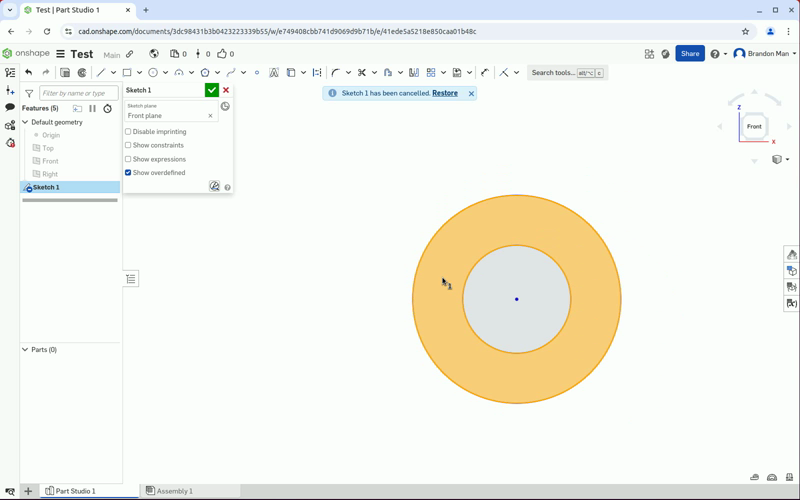
scroll(-6)
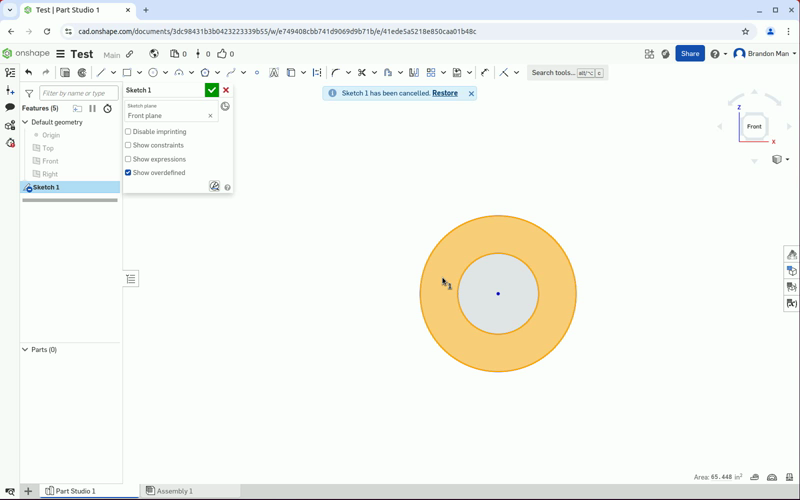
scroll(-6)
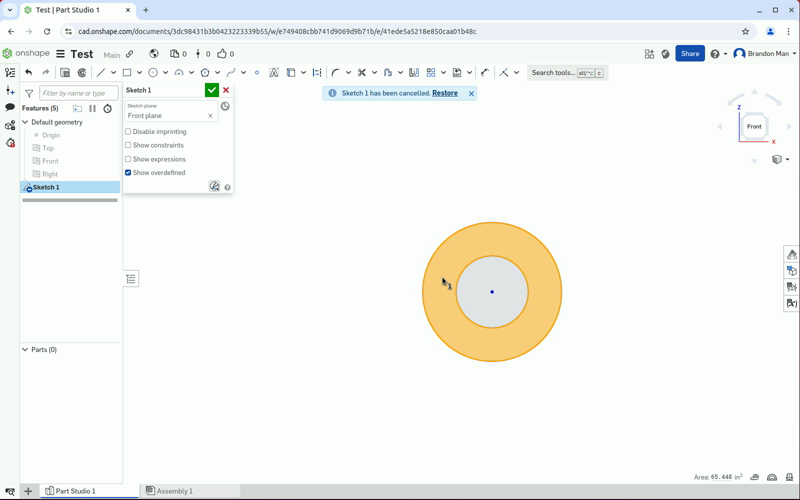
scroll(-6)
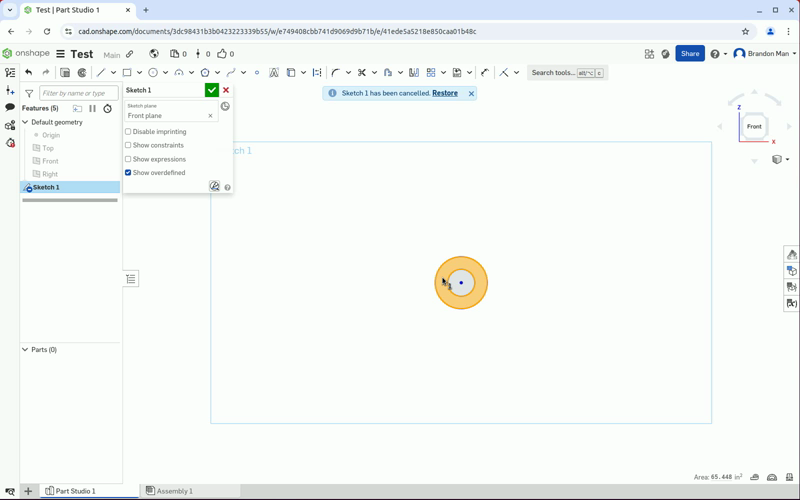
mouse_move(73, 352)
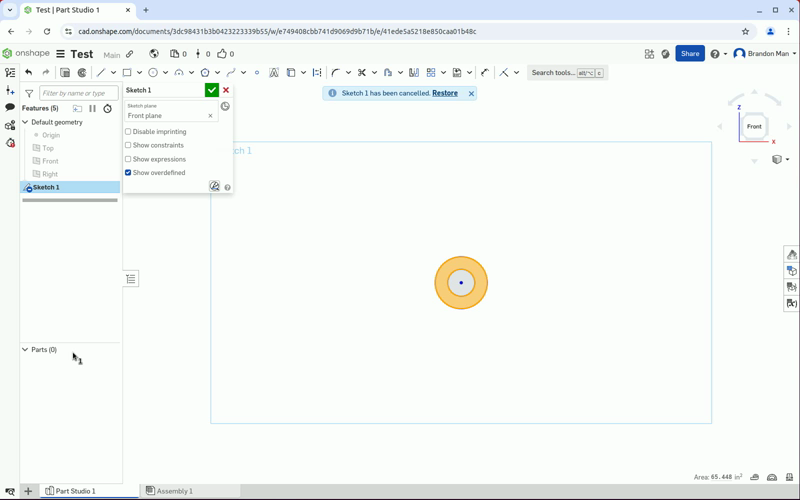
key(shift+y)
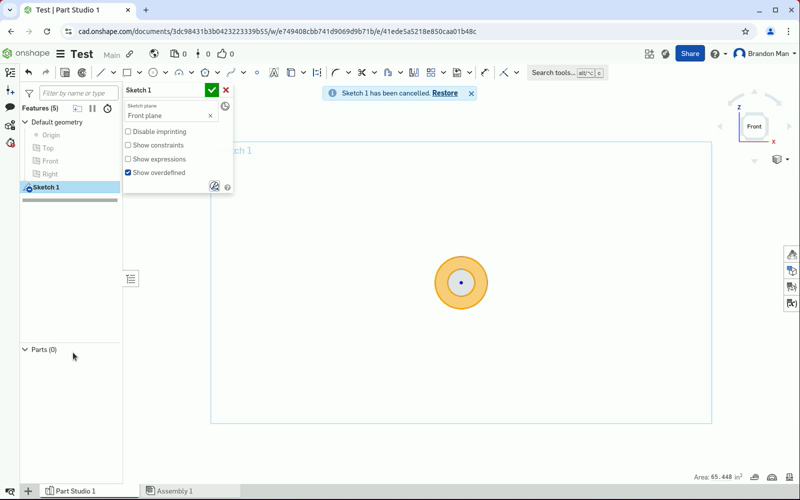
key(shift+e)
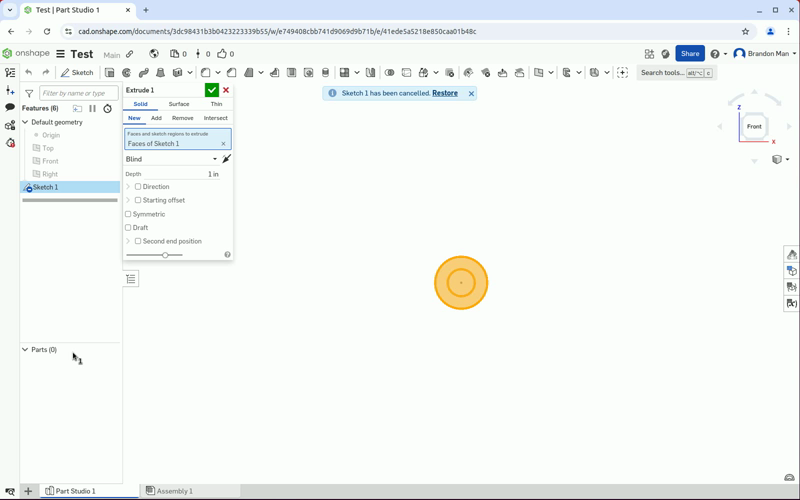
mouse_move(143, 106)
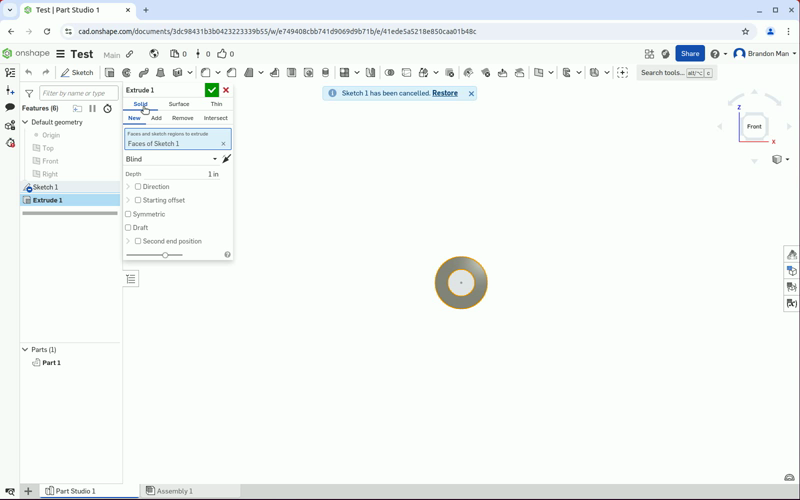
click(143, 106)
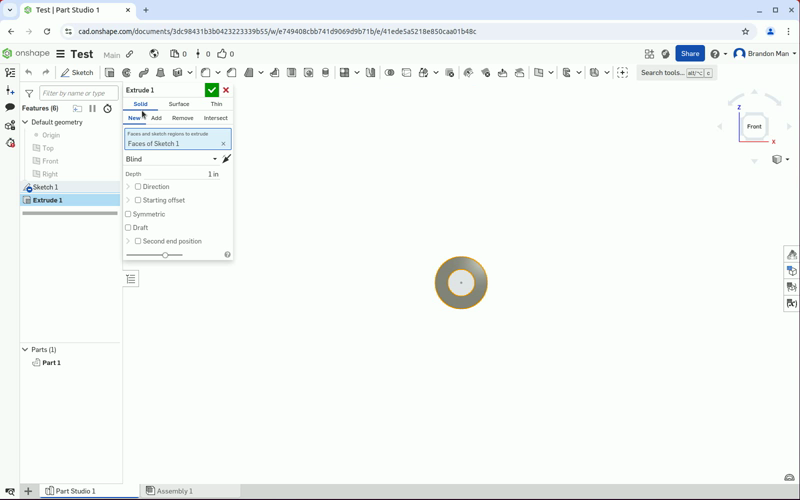
mouse_move(137, 120)
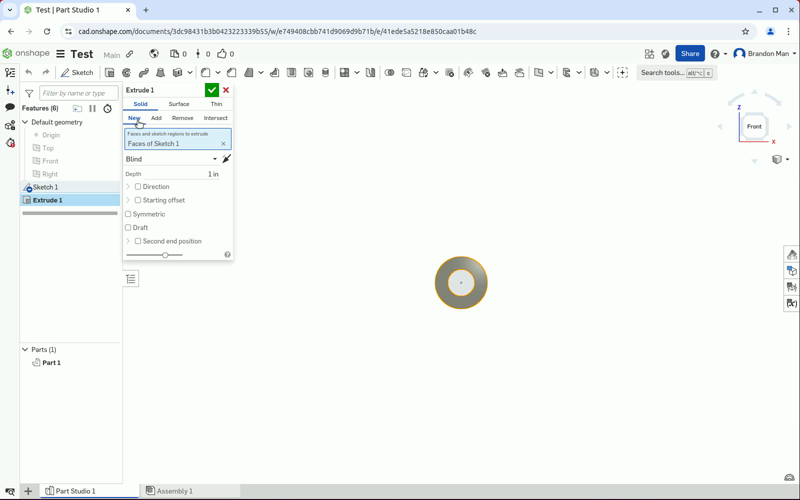
click(137, 120)
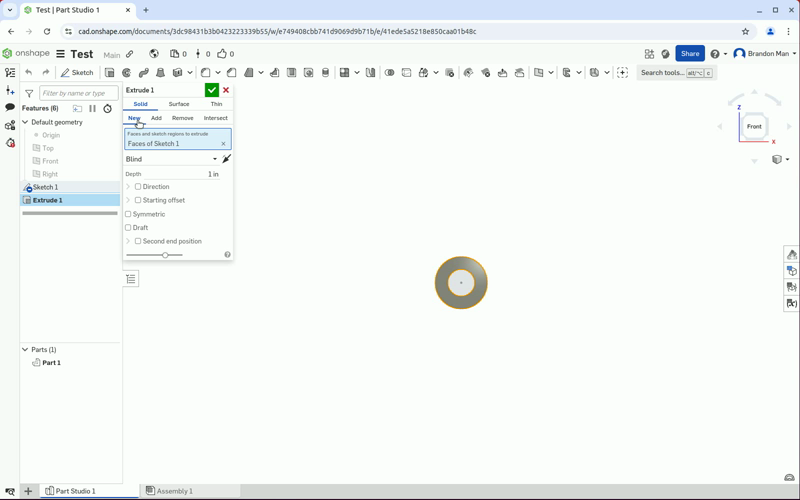
key(tab, 4)
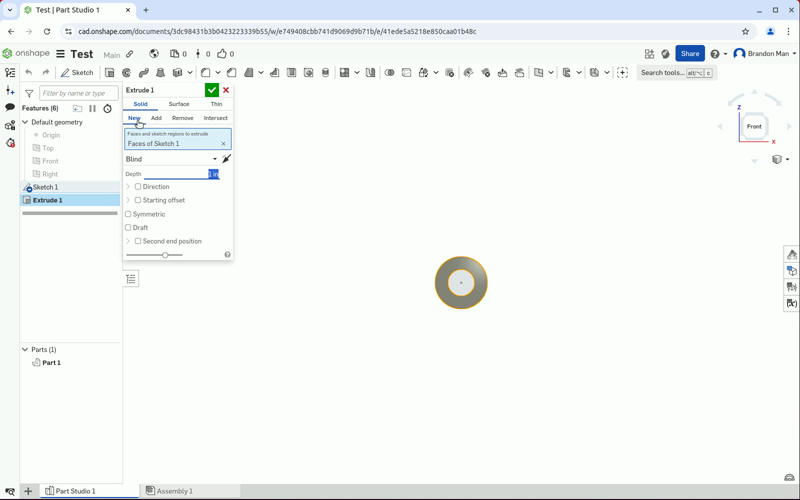
text(10.11)
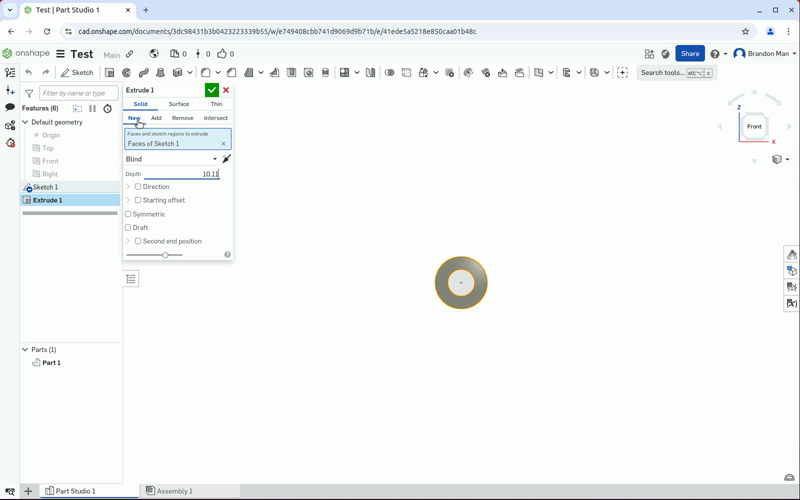
key(enter)
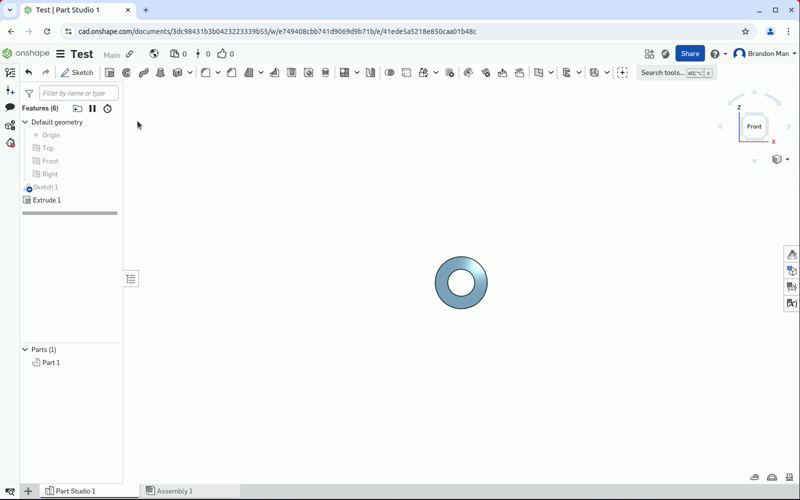
key(shift+h)
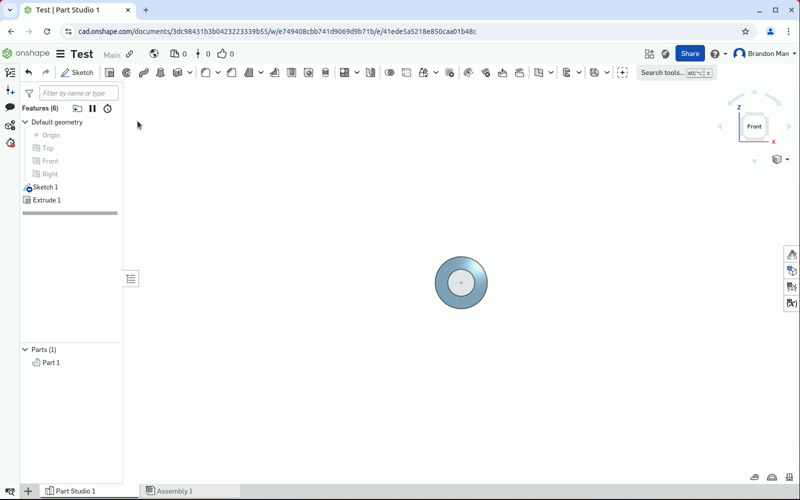
key(shift+h)
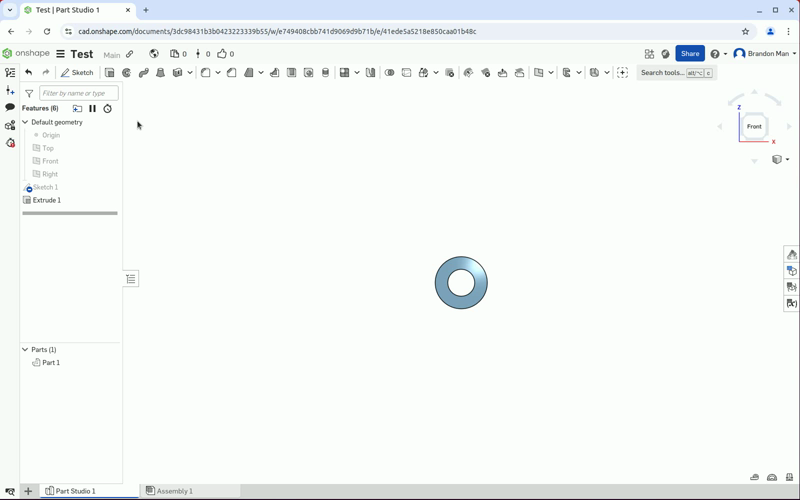
mouse_move(73, 189)
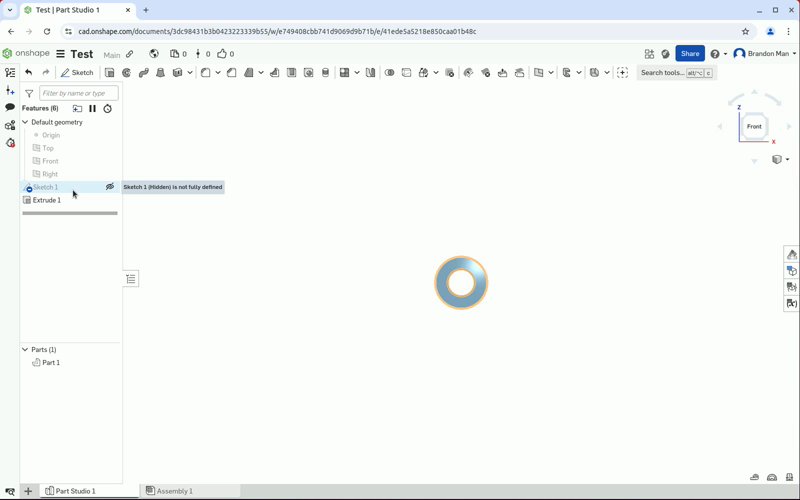
click(73, 189)
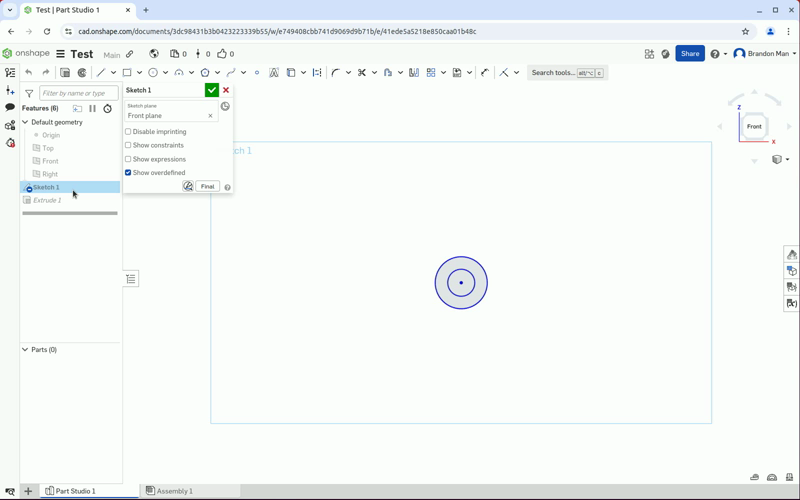
mouse_move(229, 92)
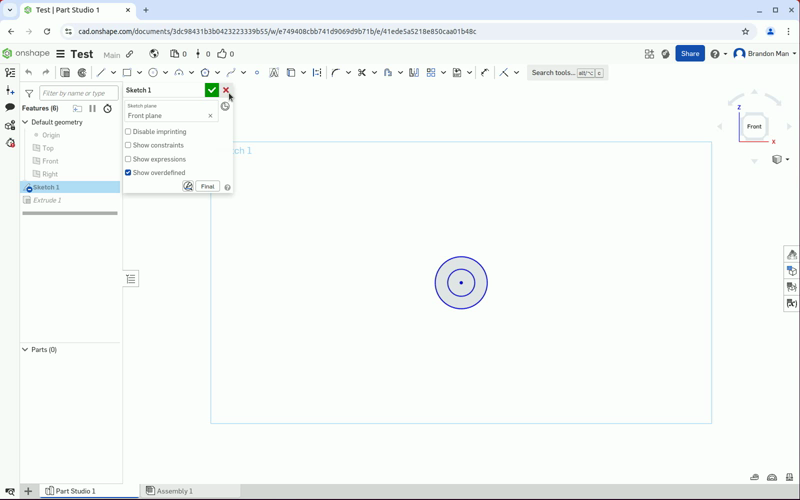
click(229, 92)
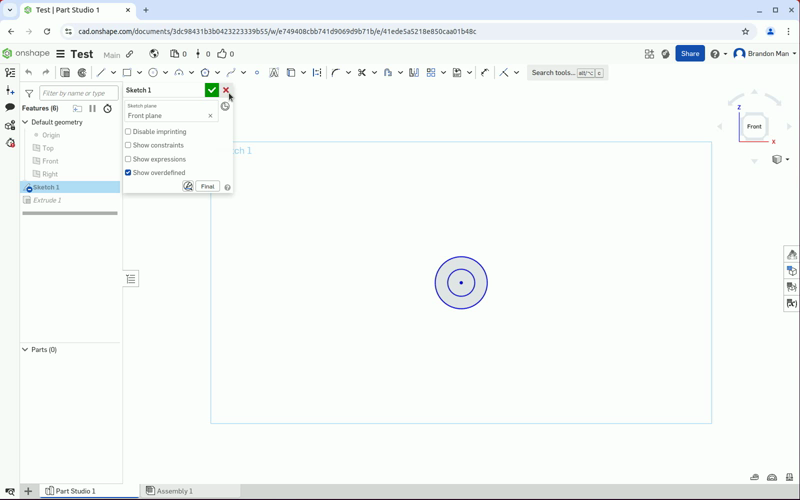
key(shift+s)
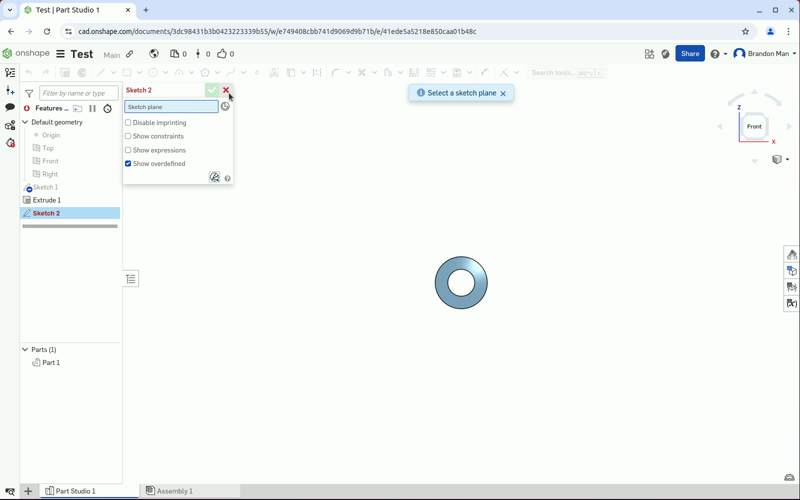
mouse_move(73, 163)
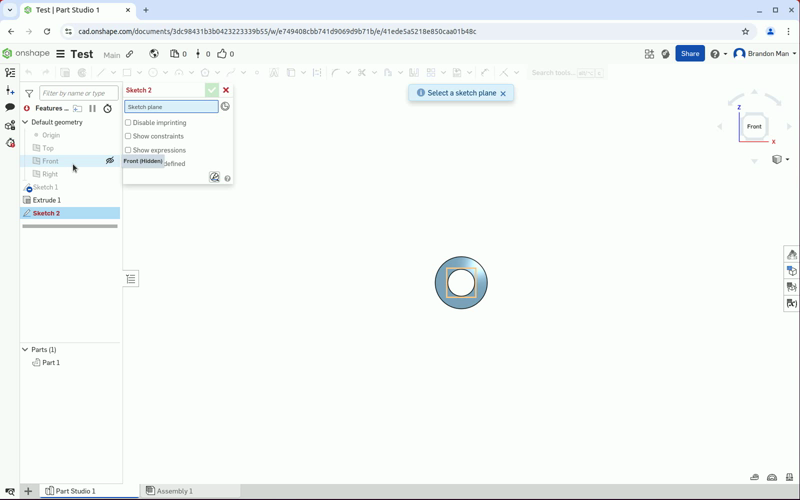
click(73, 163)
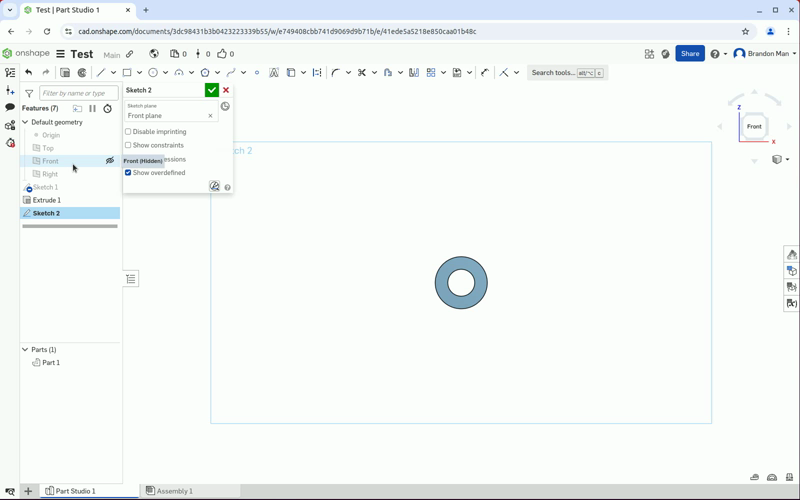
mouse_move(73, 352)
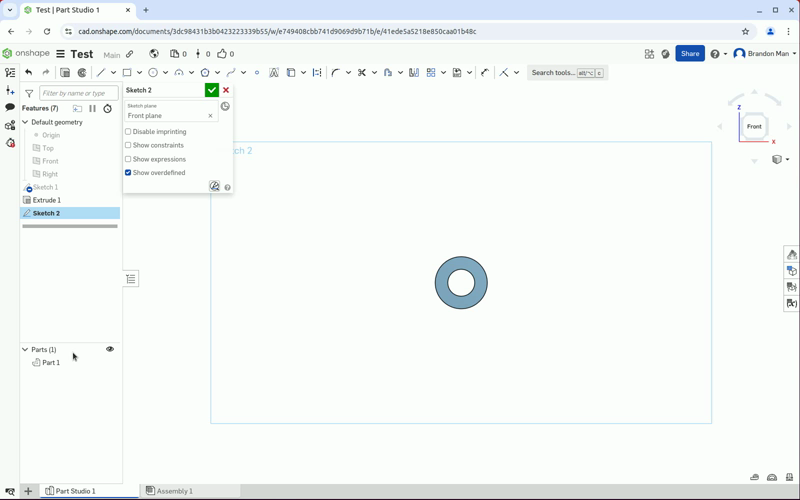
key(y)
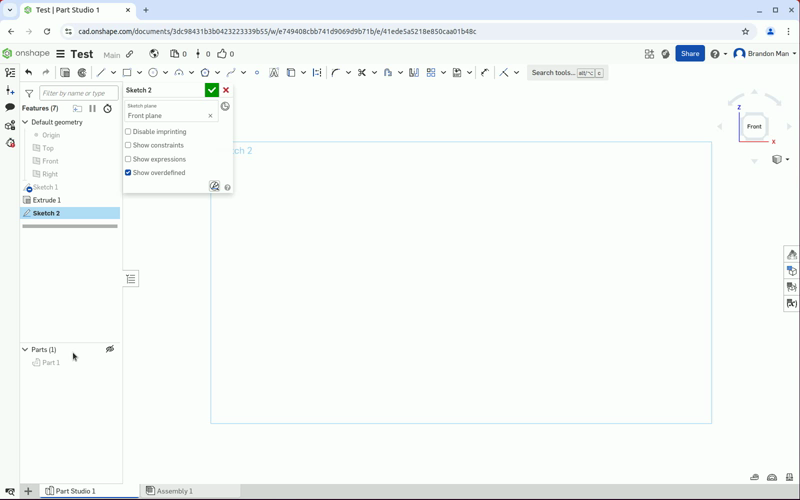
key(a)
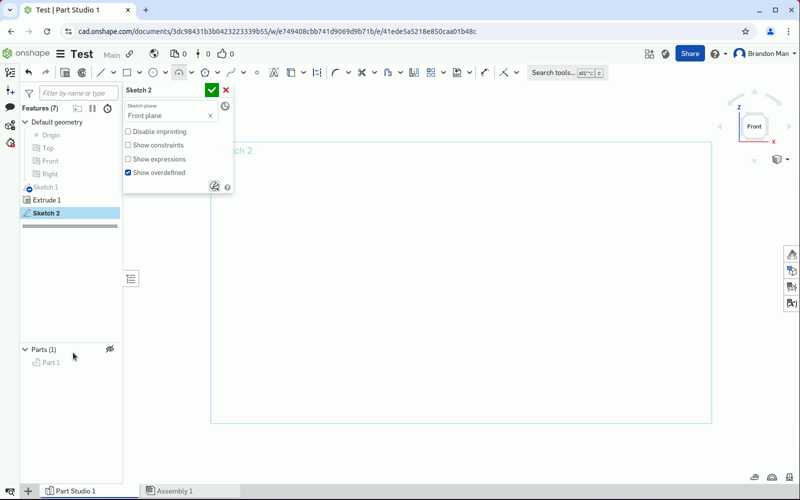
key_down(shift)
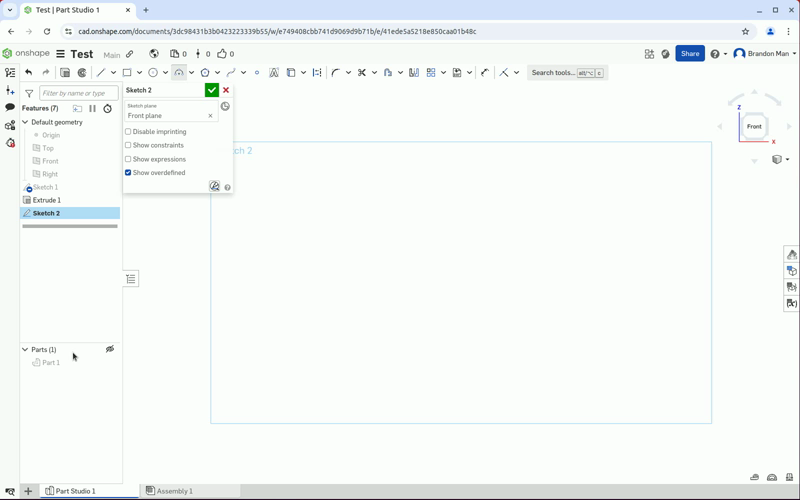
mouse_move(434, 369)
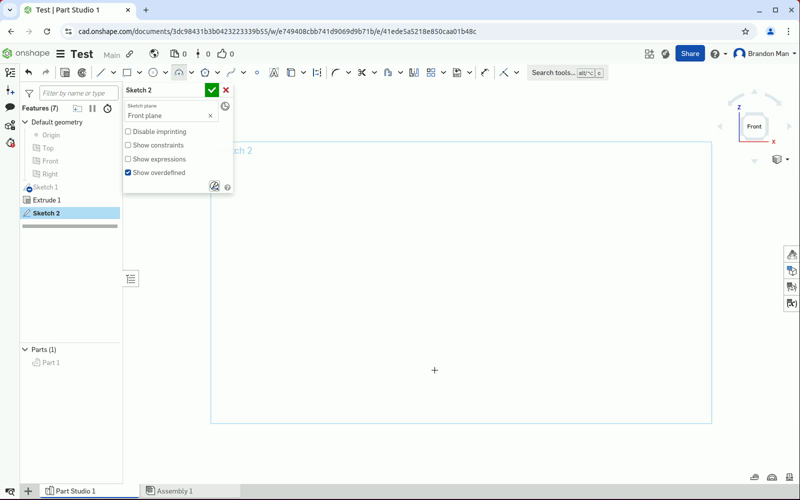
click(434, 369)
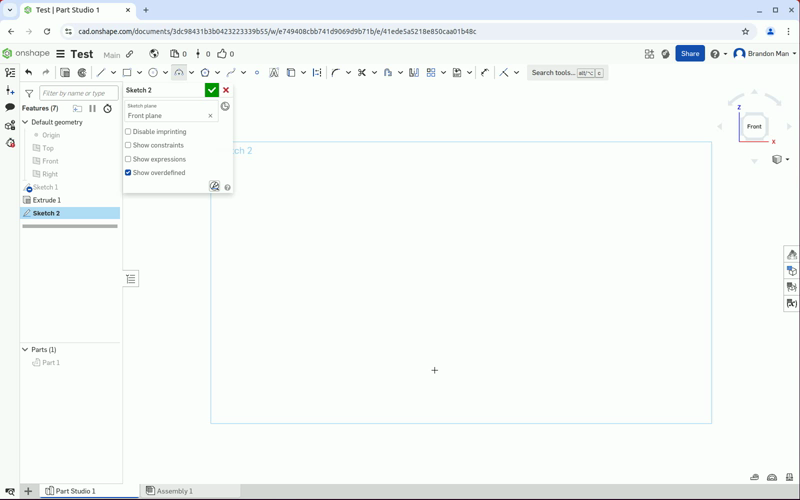
key_up(shift)
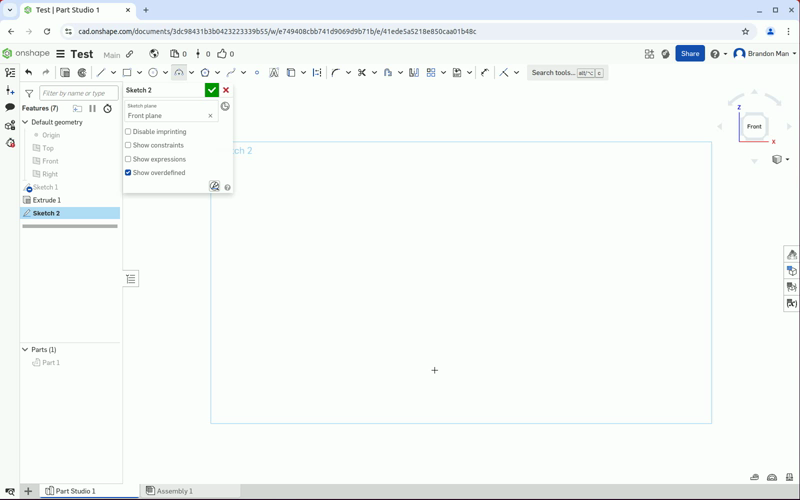
key_down(shift)
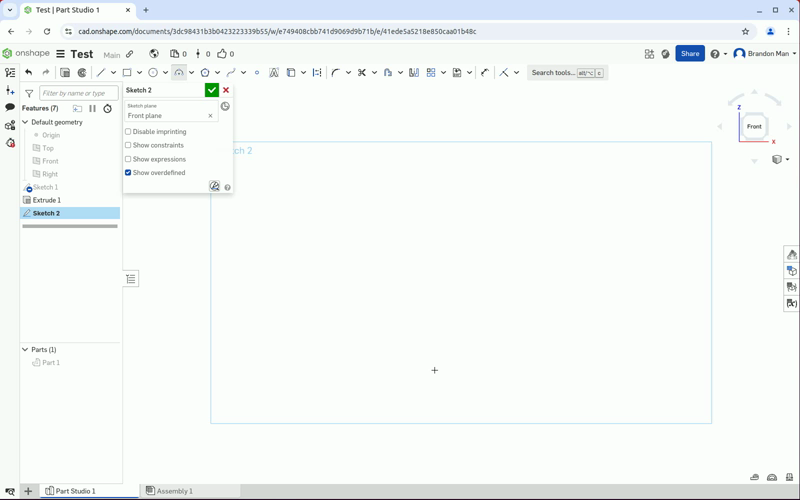
mouse_move(487, 369)
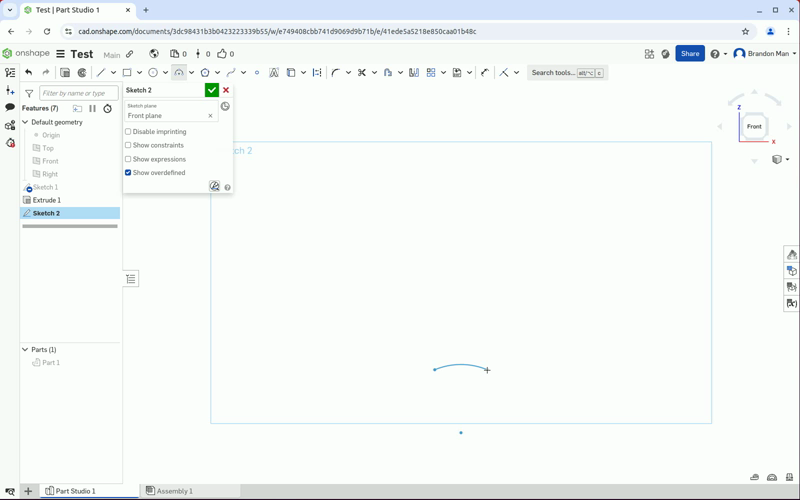
click(487, 369)
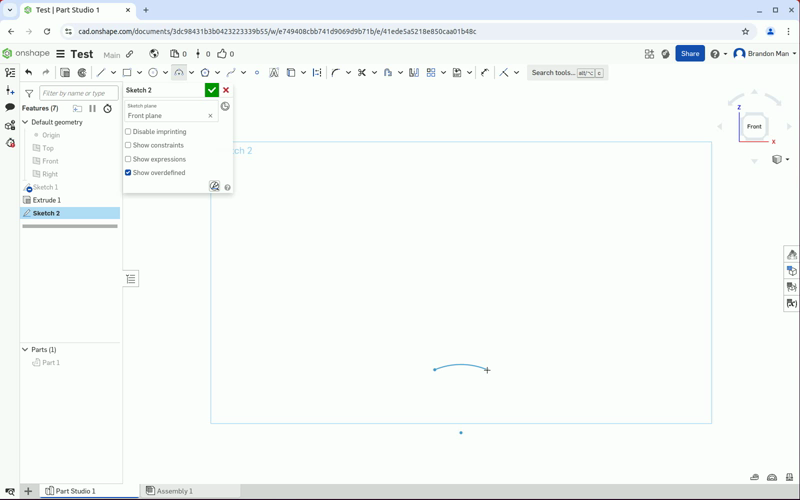
mouse_move(461, 343)
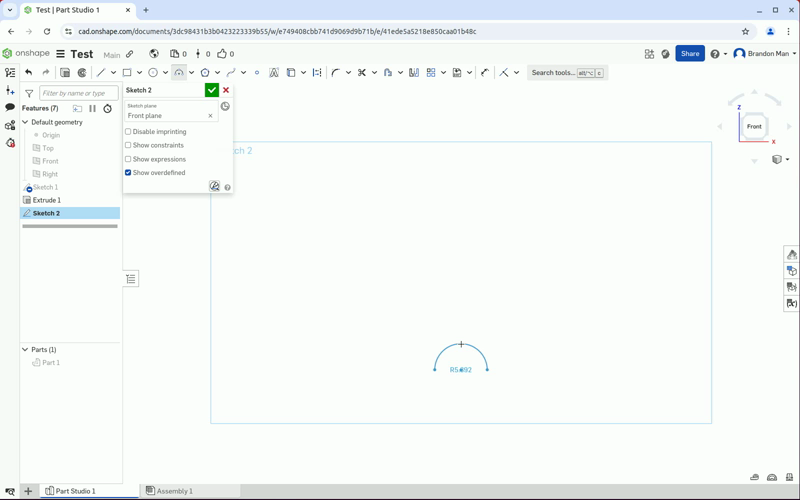
click(461, 343)
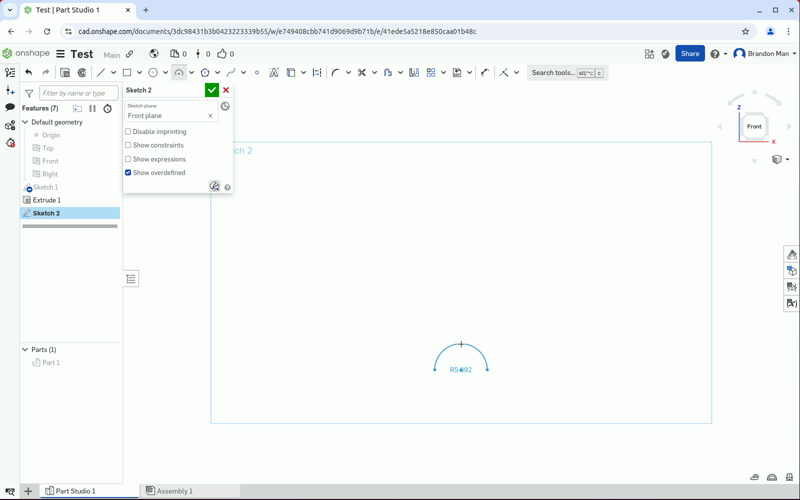
key_up(shift)
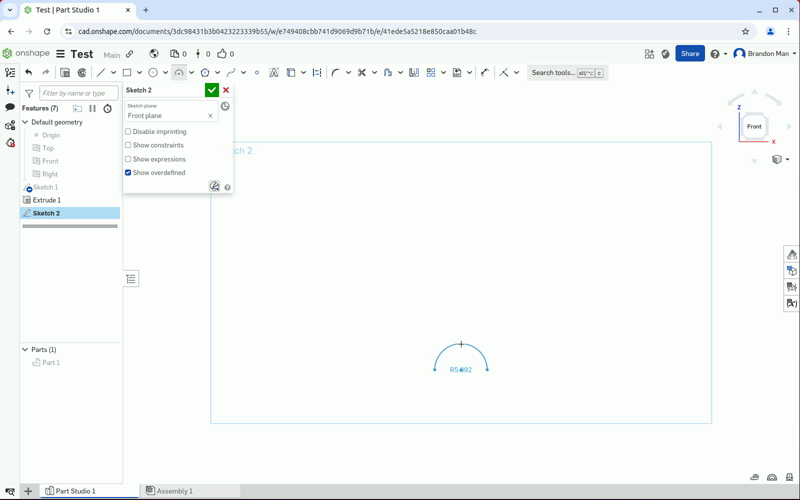
key(esc)
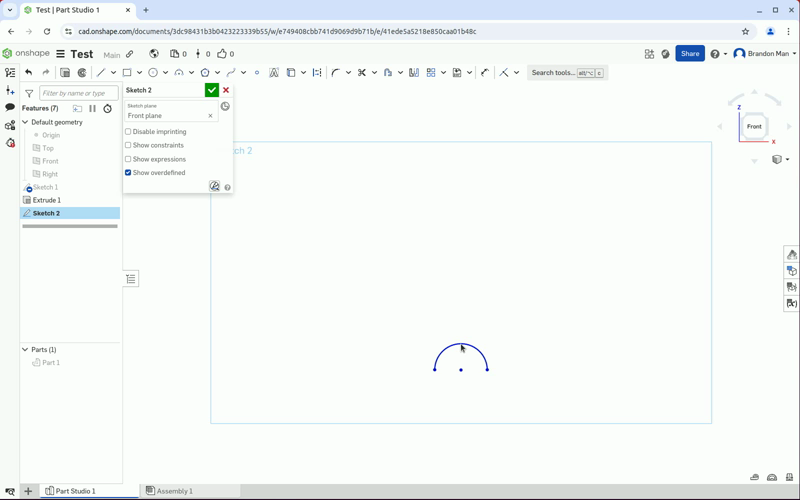
key(l)
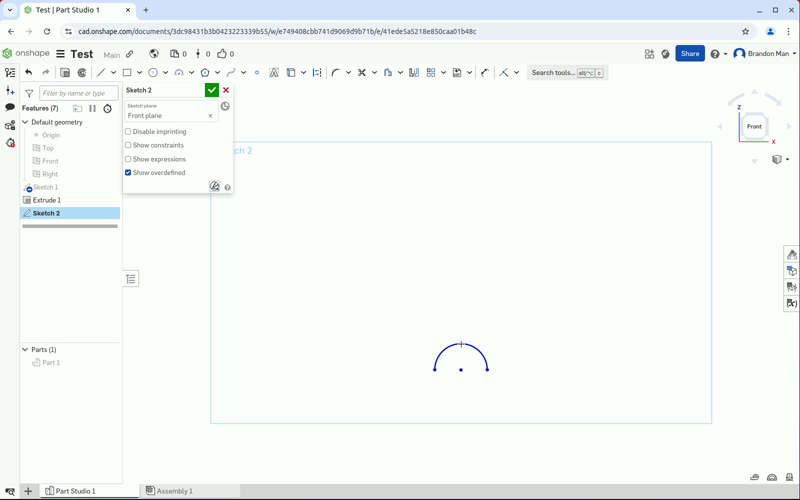
mouse_move(487, 369)
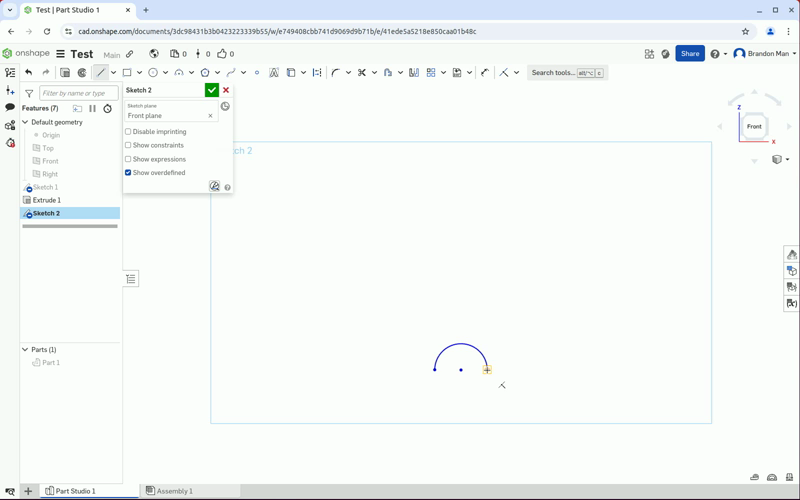
click(487, 369)
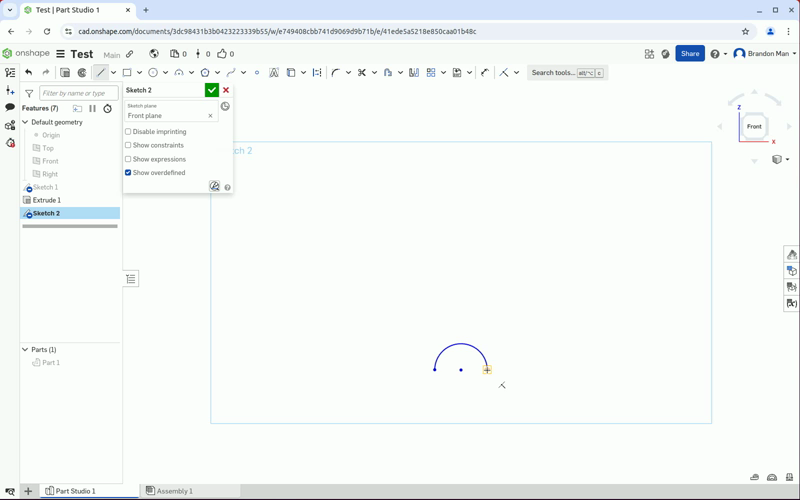
key_down(shift)
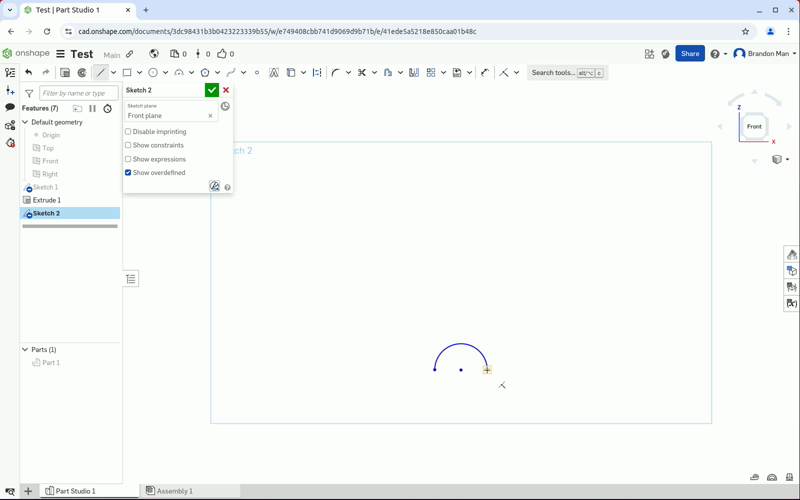
mouse_move(487, 282)
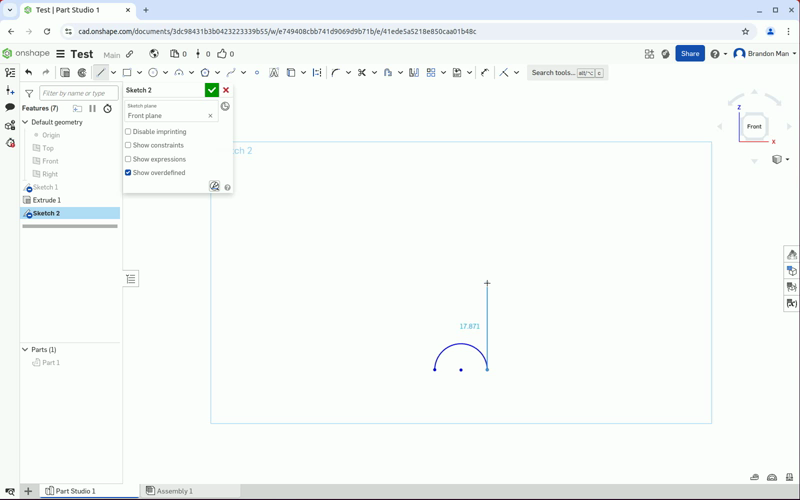
click(487, 282)
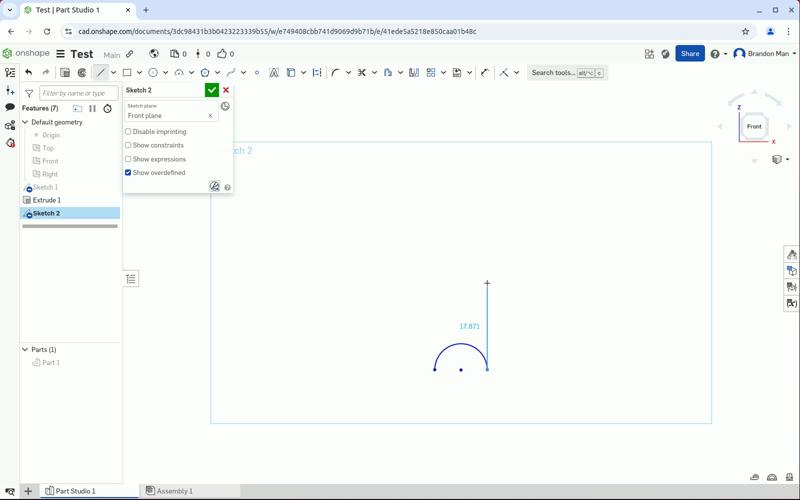
key_up(shift)
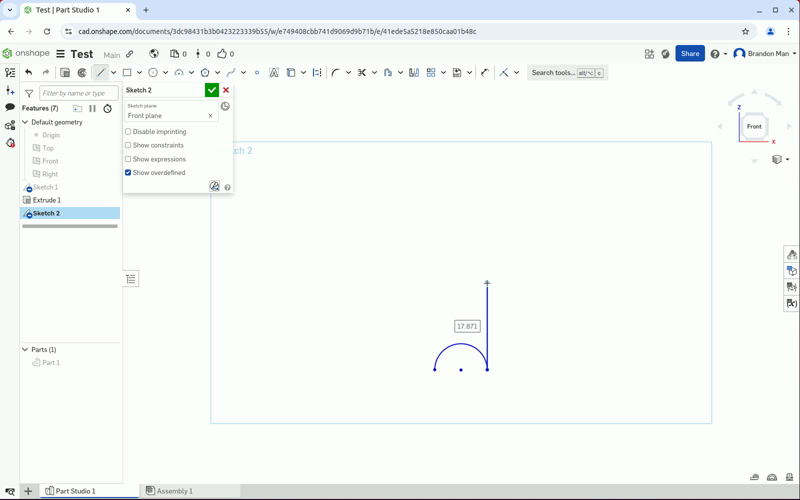
key(esc)
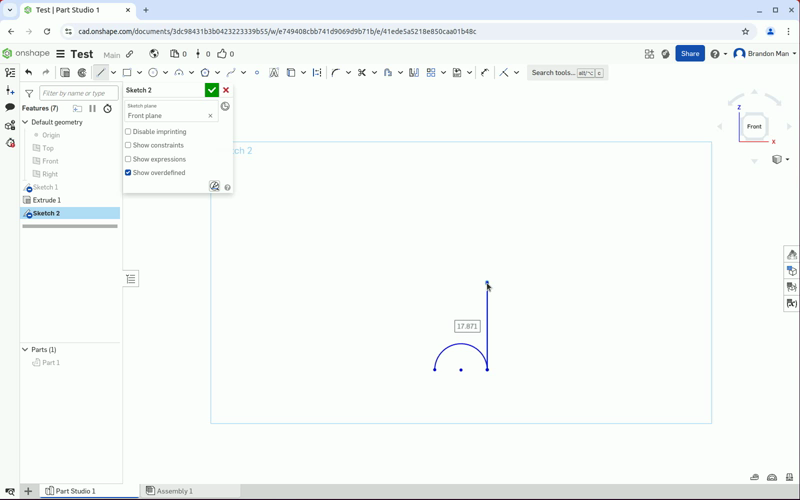
key(a)
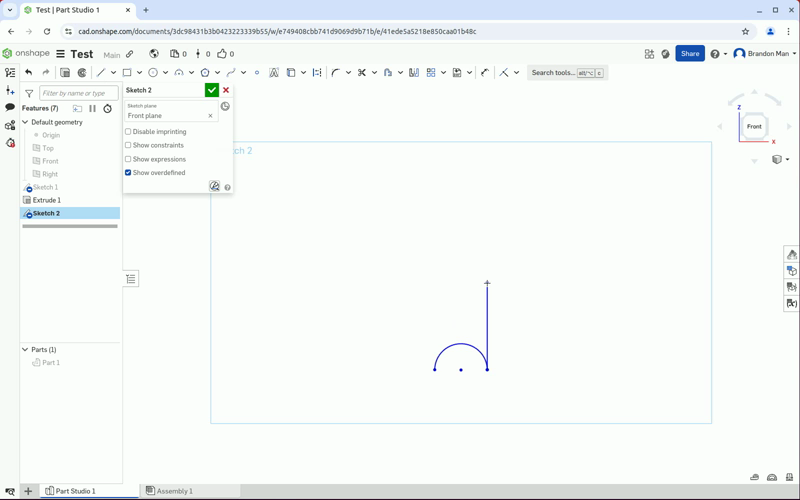
mouse_move(487, 282)
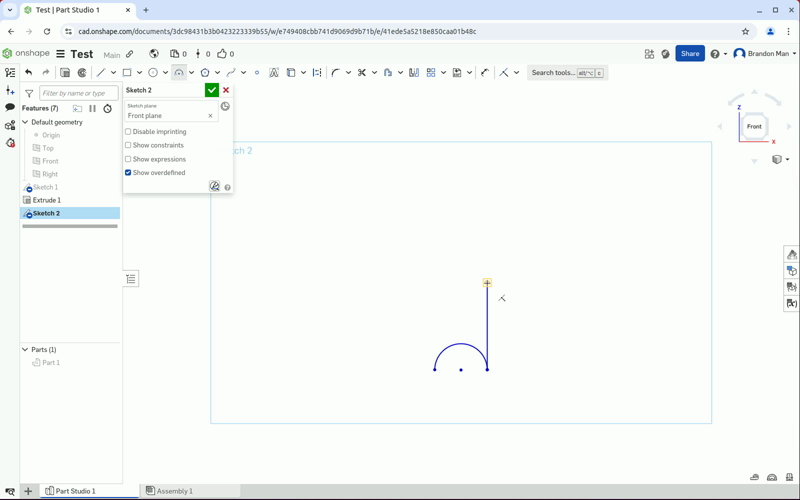
click(487, 282)
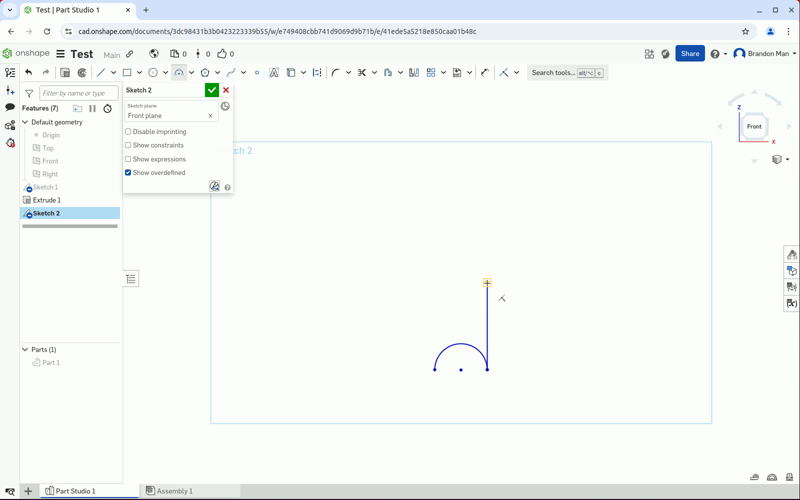
key_down(shift)
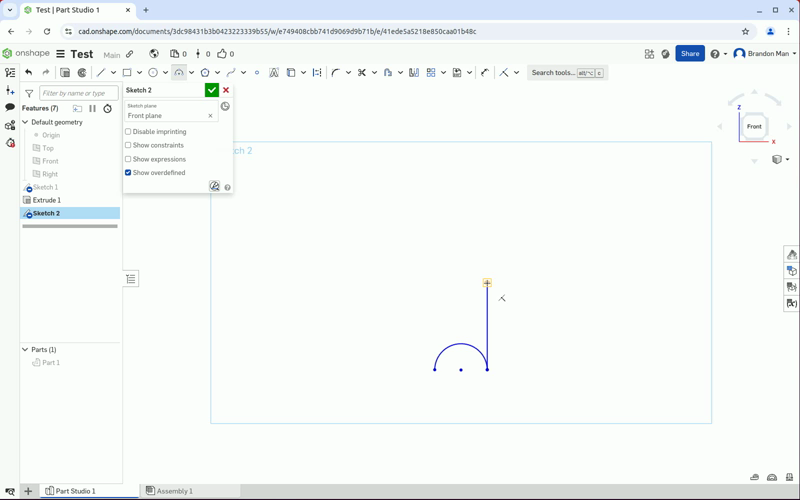
mouse_move(434, 282)
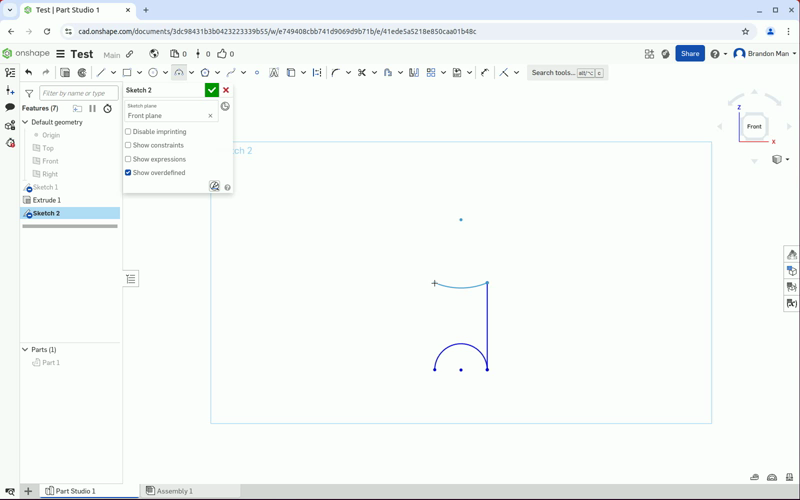
click(434, 282)
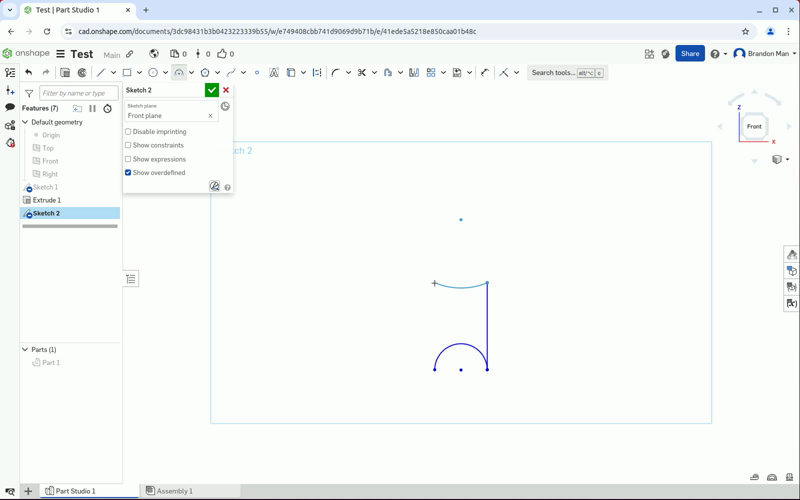
mouse_move(461, 308)
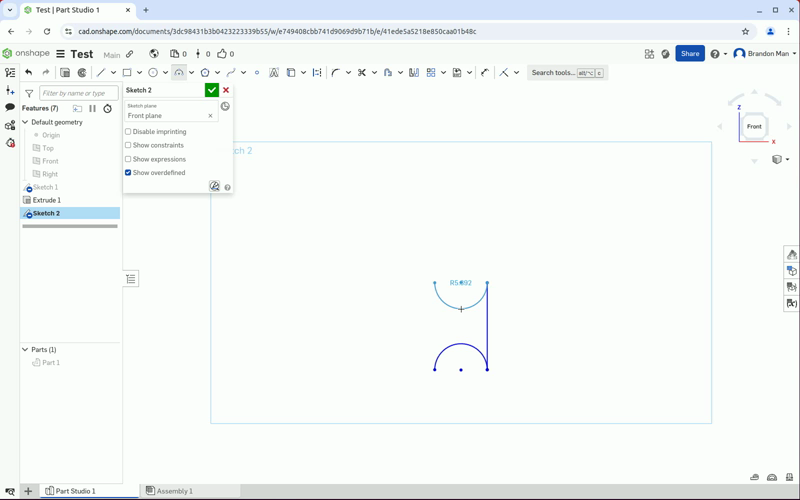
click(461, 308)
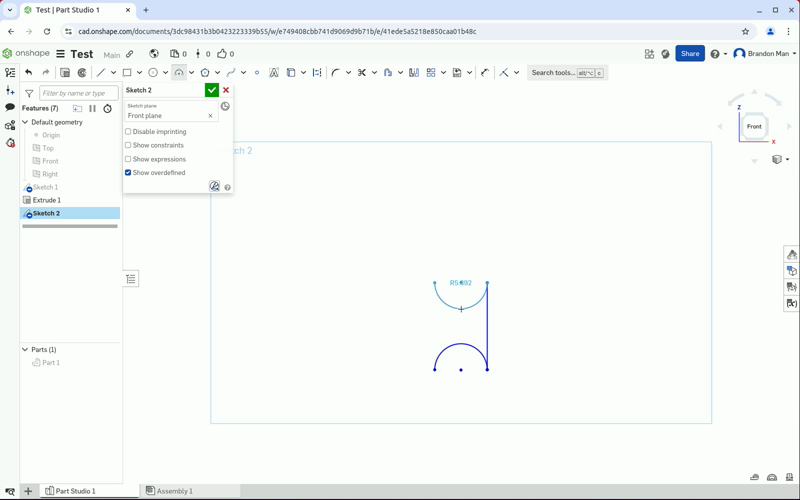
key_up(shift)
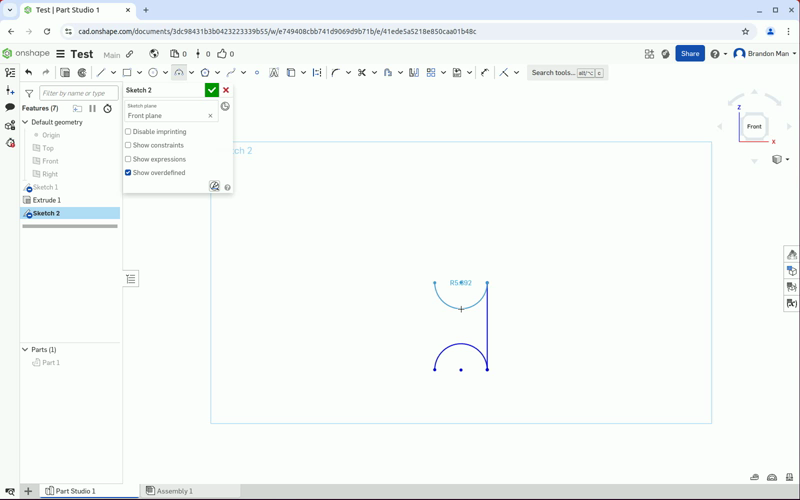
key(esc)
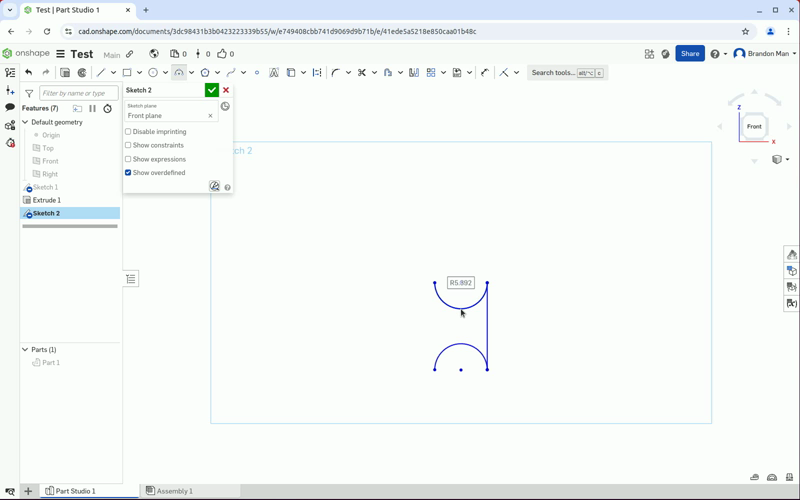
key(l)
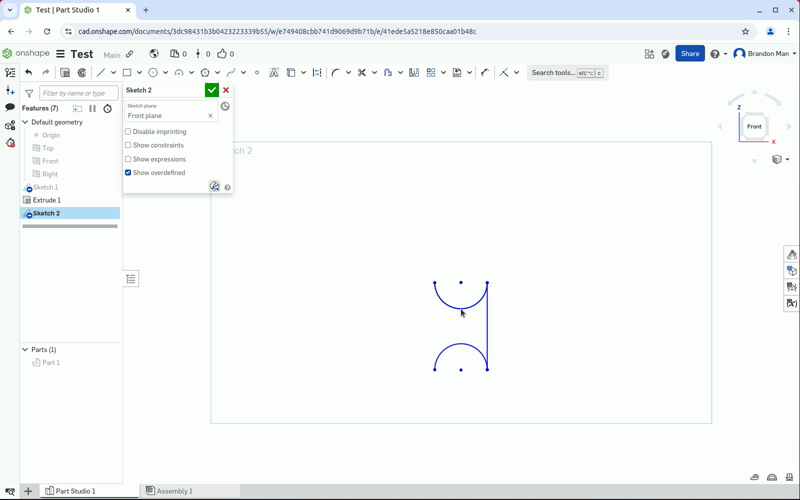
mouse_move(434, 282)
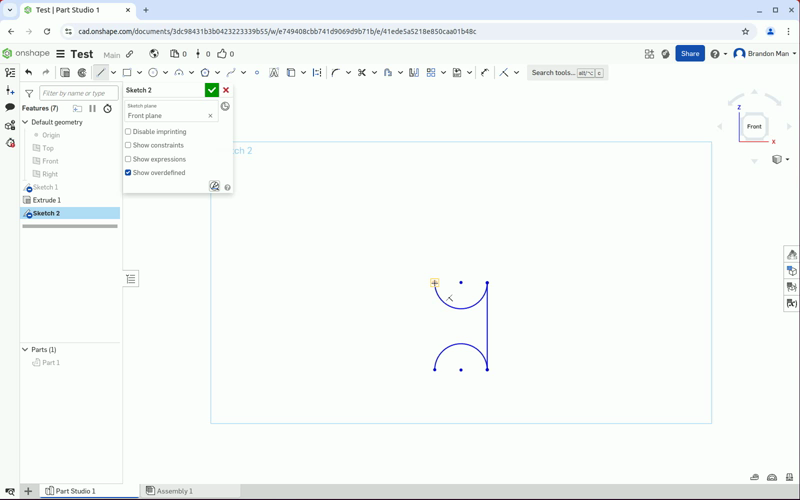
click(434, 282)
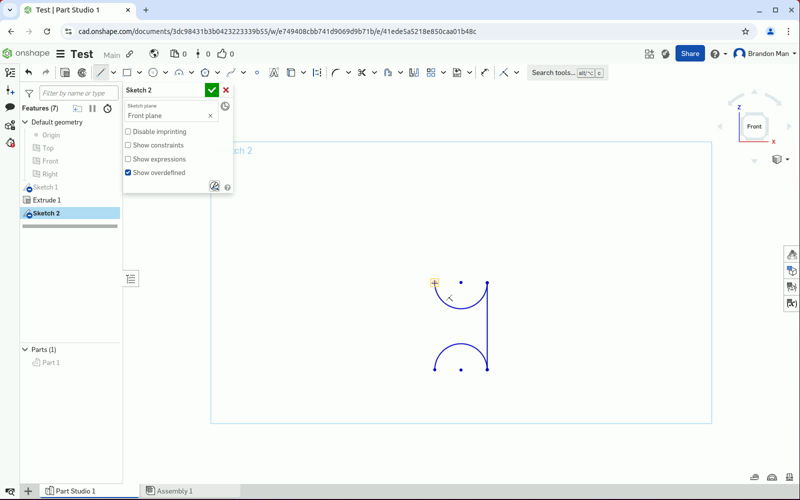
key_down(shift)
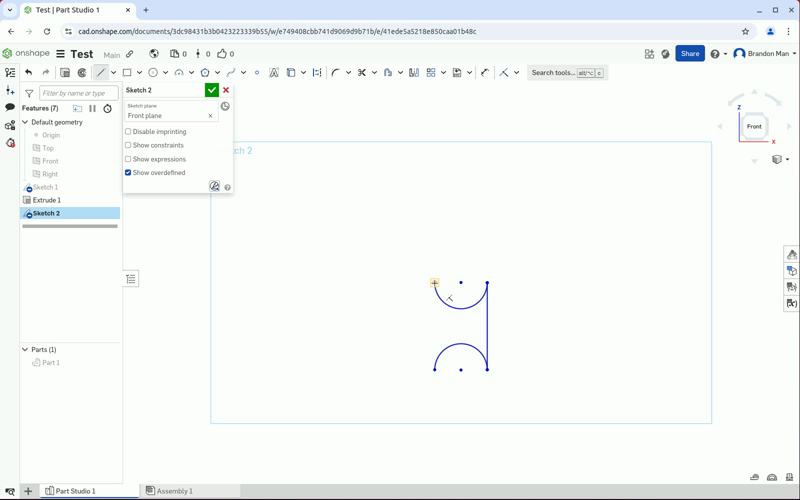
mouse_move(434, 369)
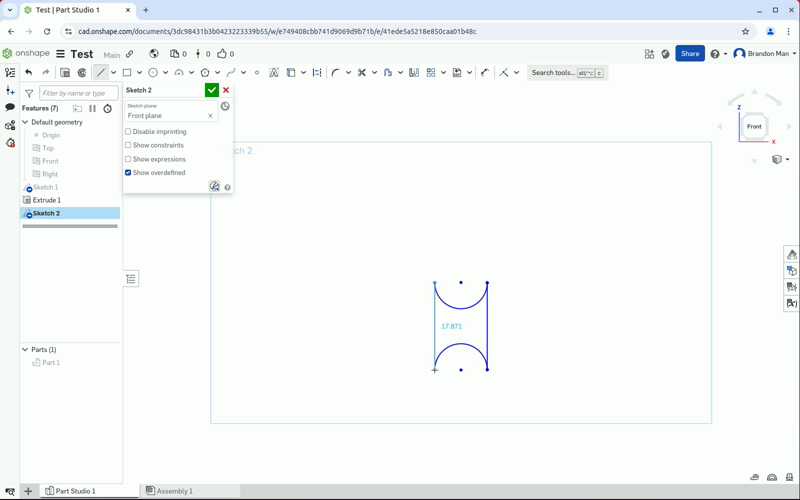
key_up(shift)
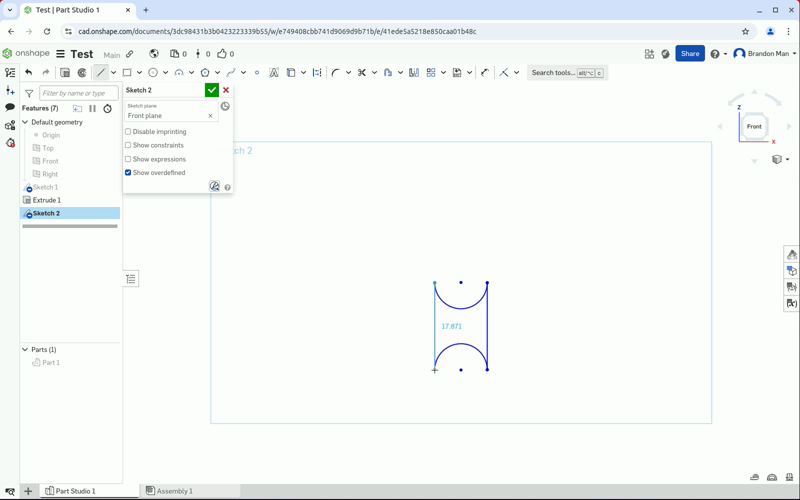
click(434, 369)
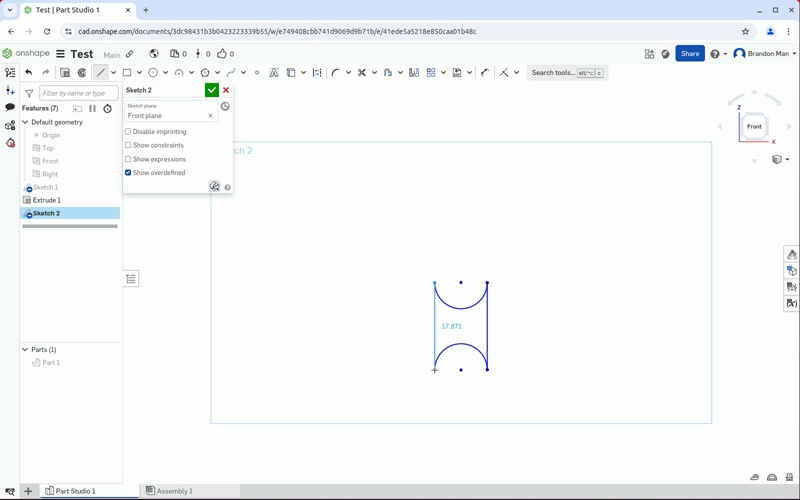
key(esc)
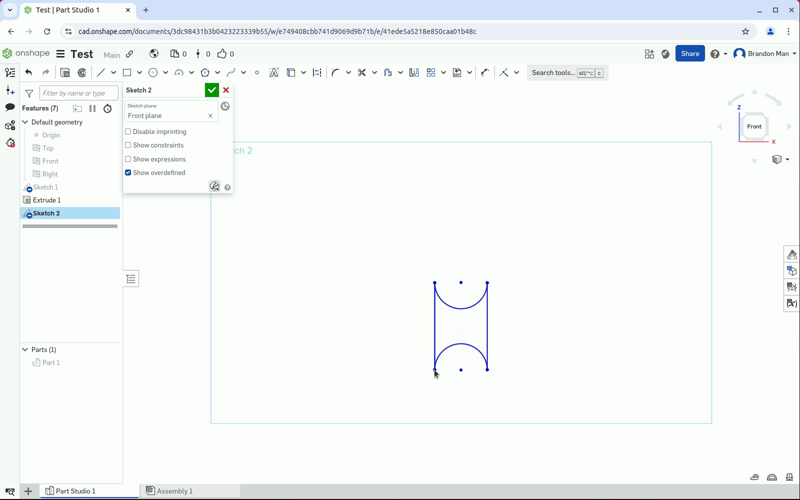
mouse_move(454, 300)
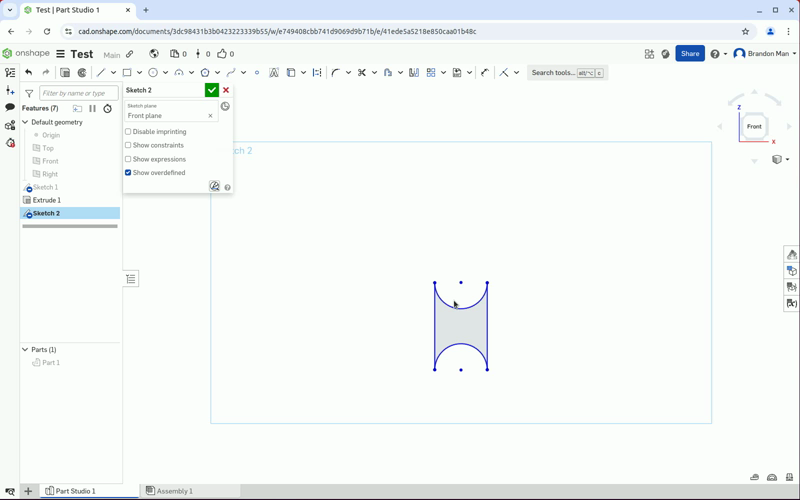
scroll(6)
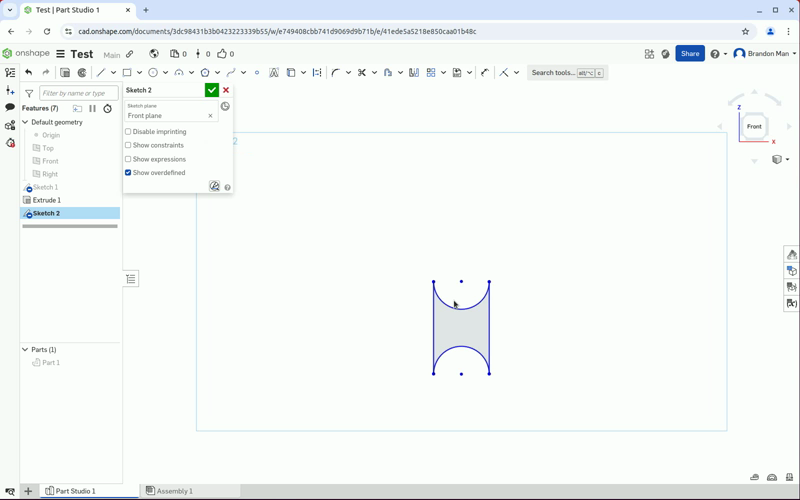
scroll(6)
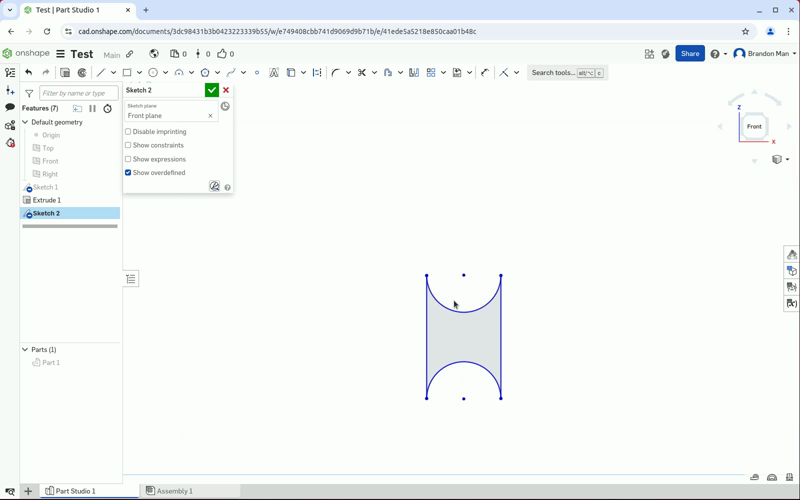
scroll(6)
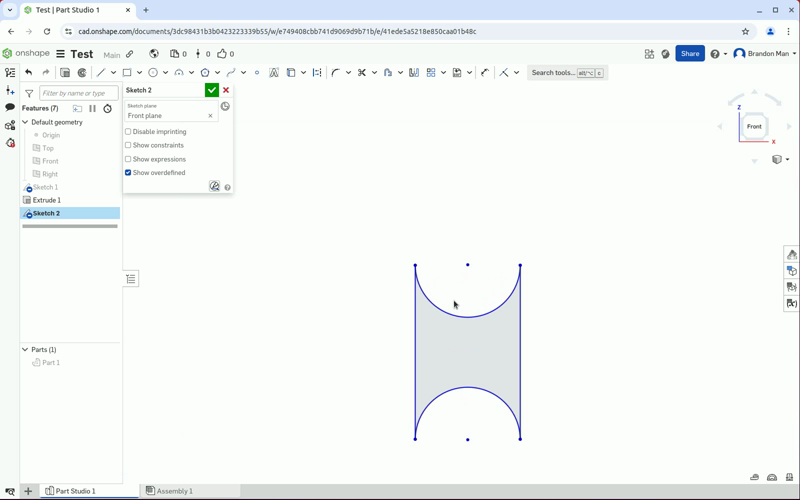
scroll(6)
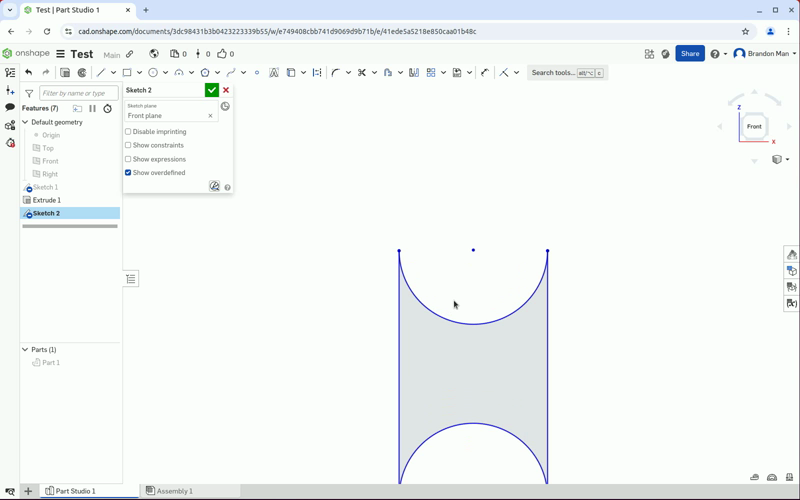
scroll(6)
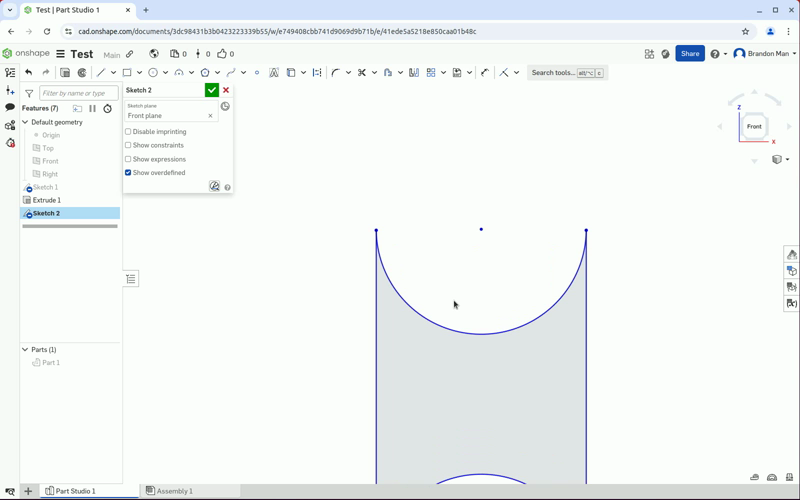
scroll(6)
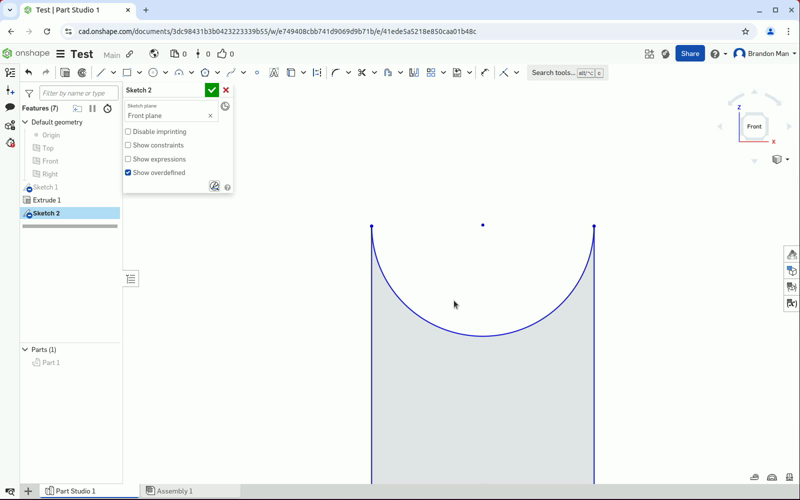
scroll(6)
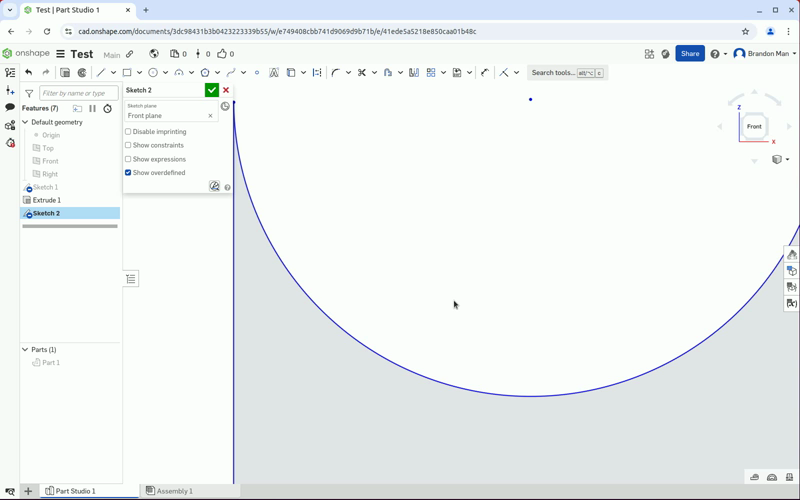
click(454, 300)
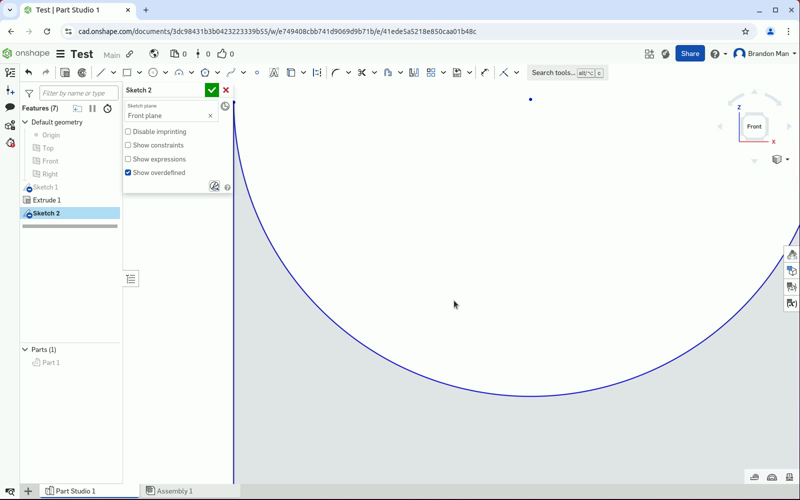
scroll(-6)
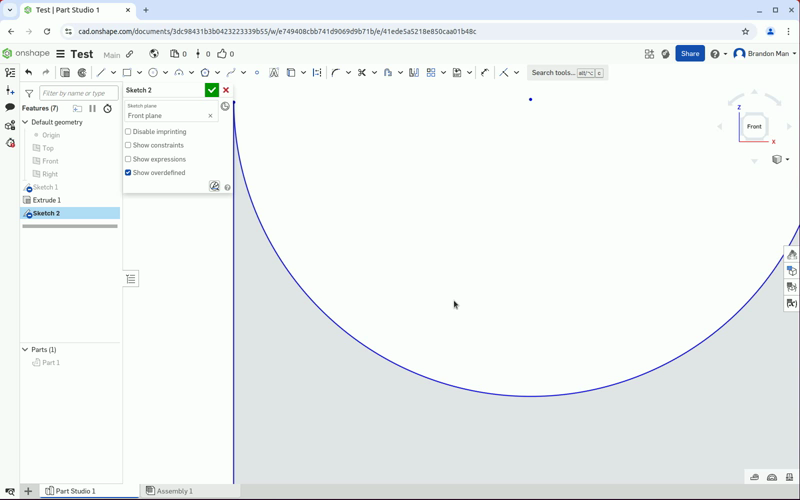
scroll(-6)
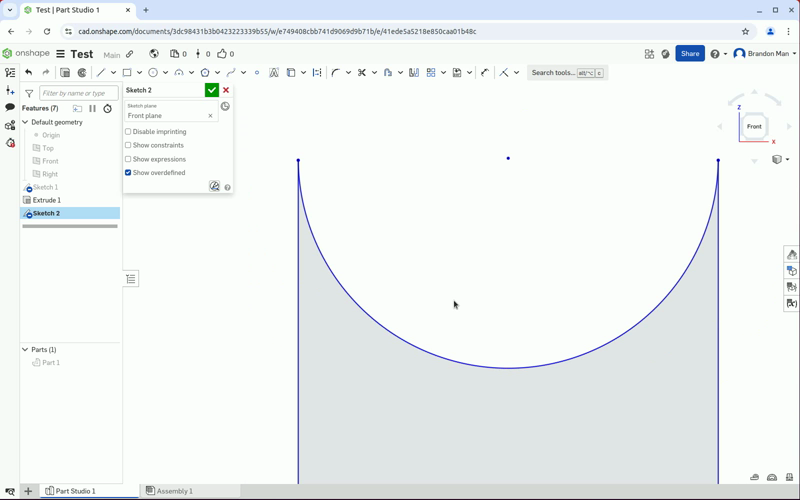
scroll(-6)
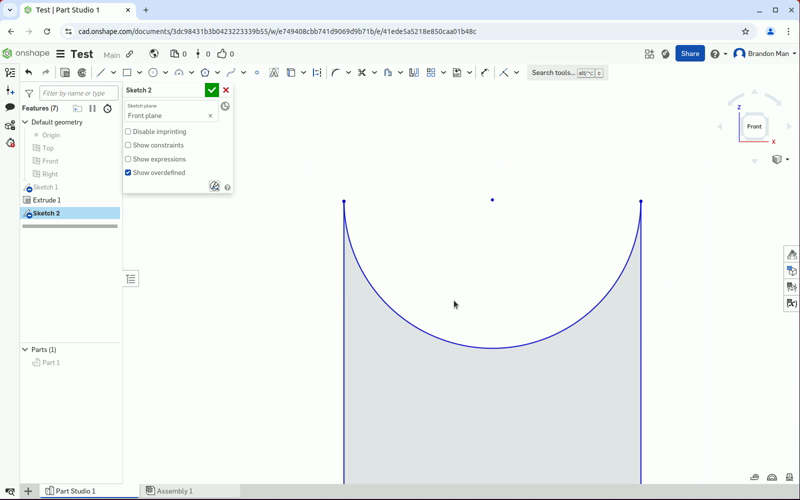
scroll(-6)
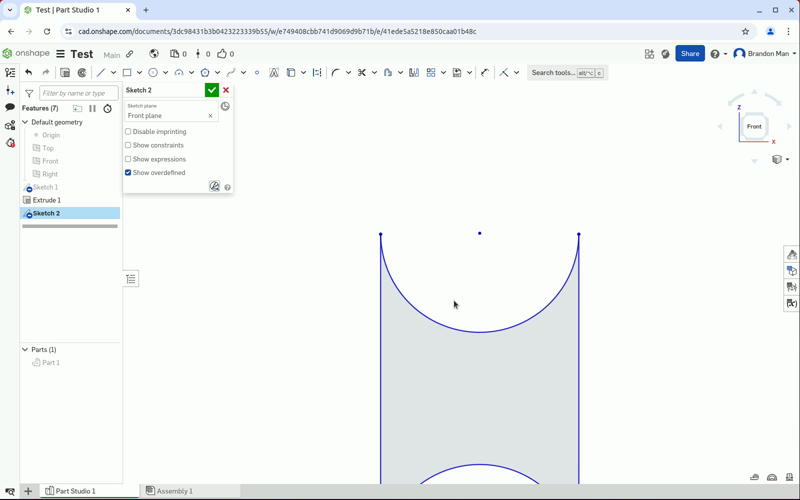
scroll(-6)
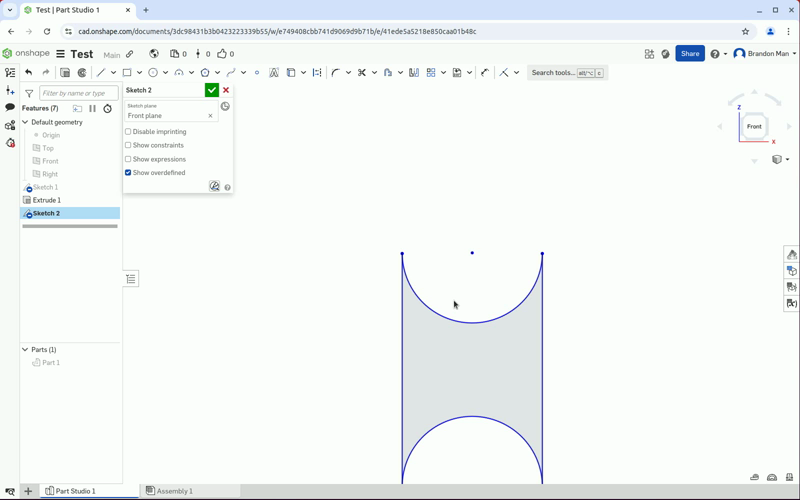
scroll(-6)
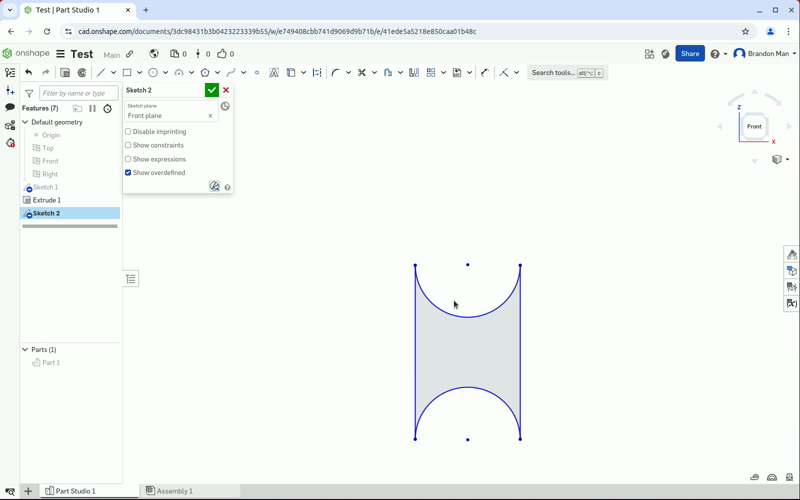
scroll(-6)
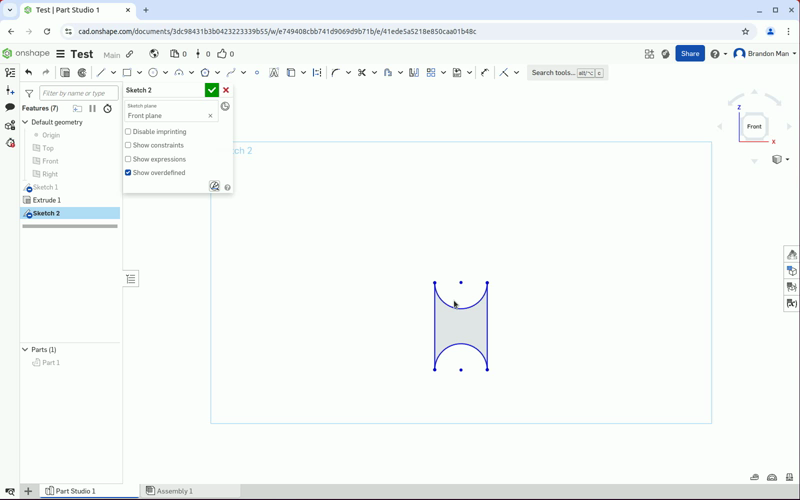
mouse_move(73, 352)
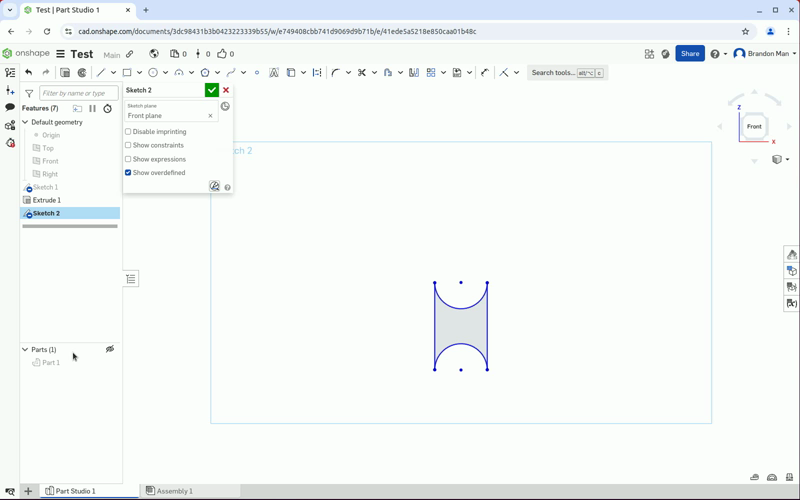
key(shift+y)
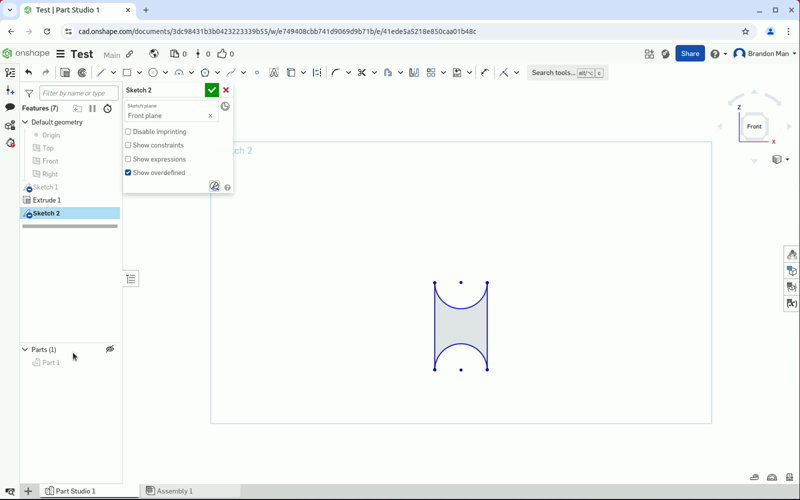
key(shift+e)
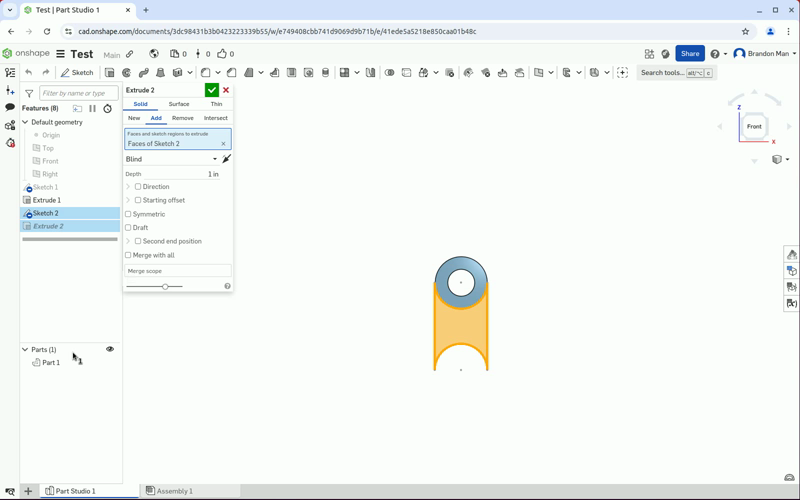
mouse_move(143, 106)
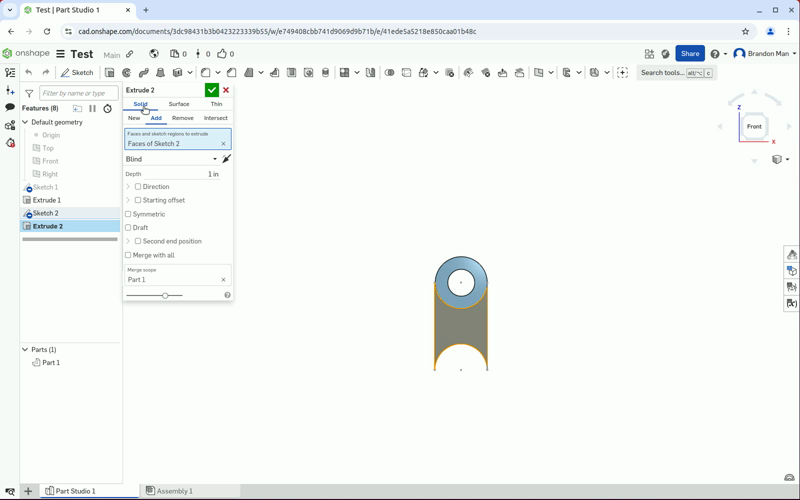
click(143, 106)
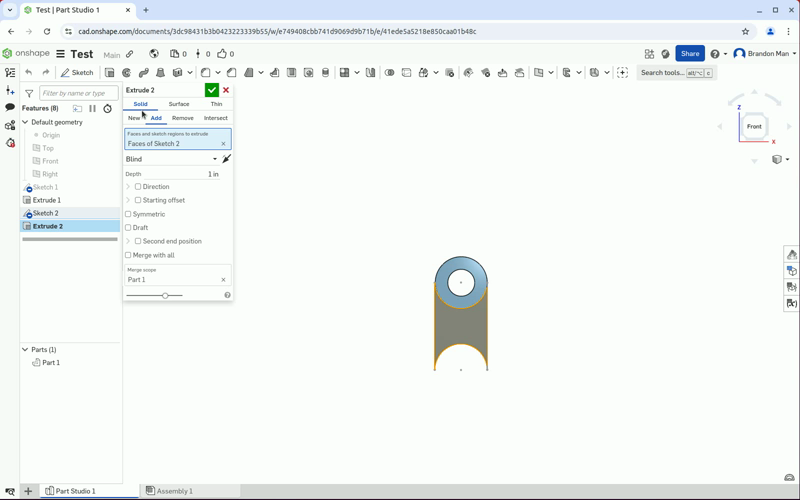
mouse_move(137, 120)
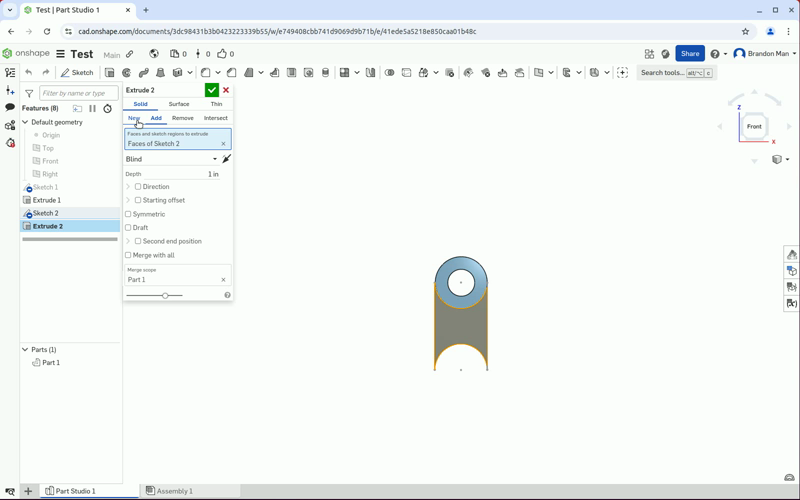
click(137, 120)
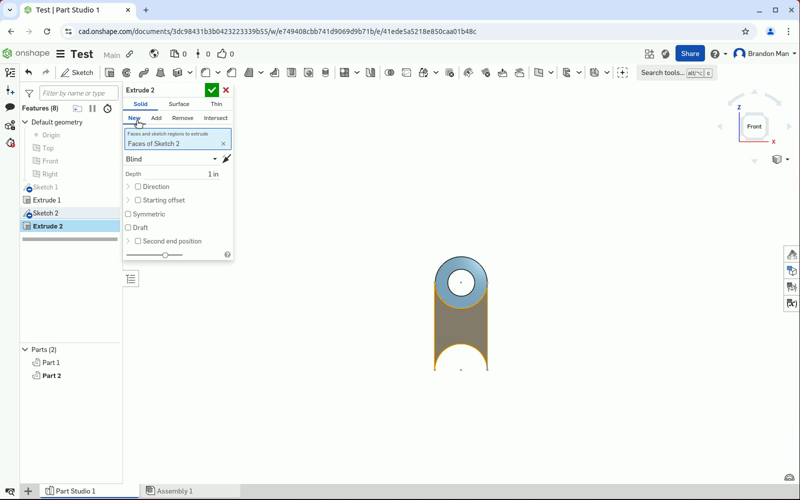
key(tab, 4)
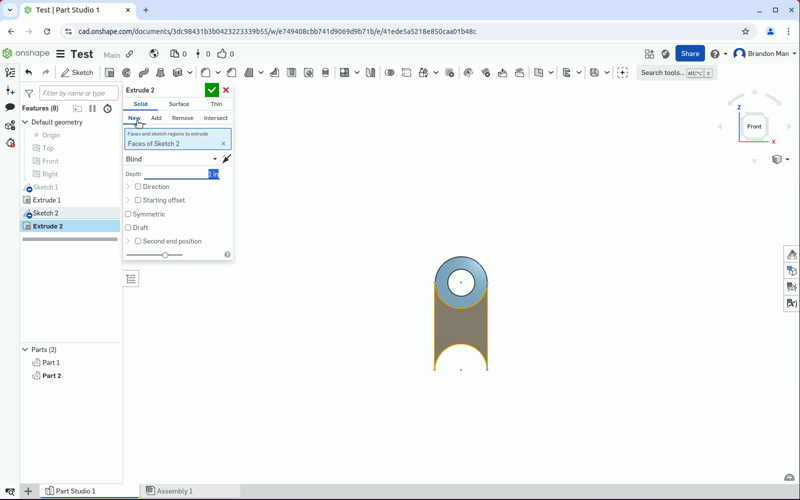
text(10.11)
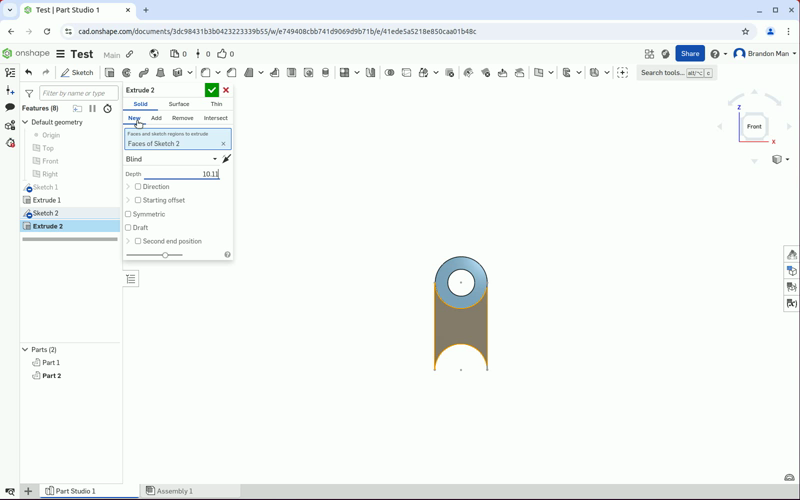
key(enter)
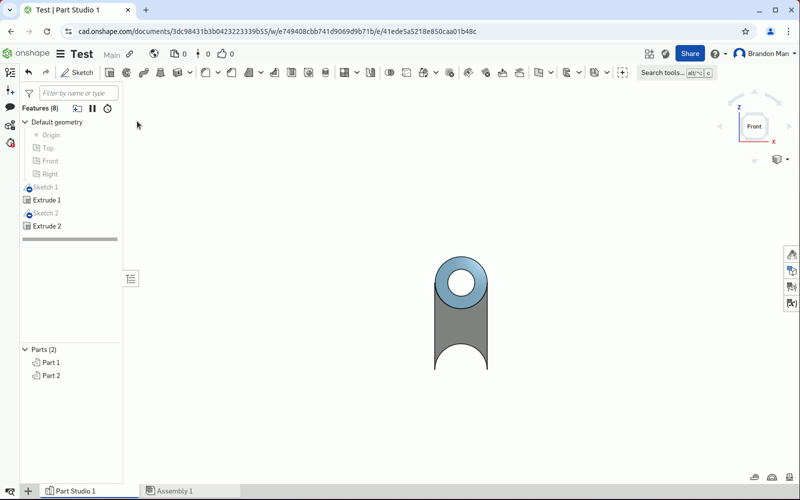
key(shift+h)
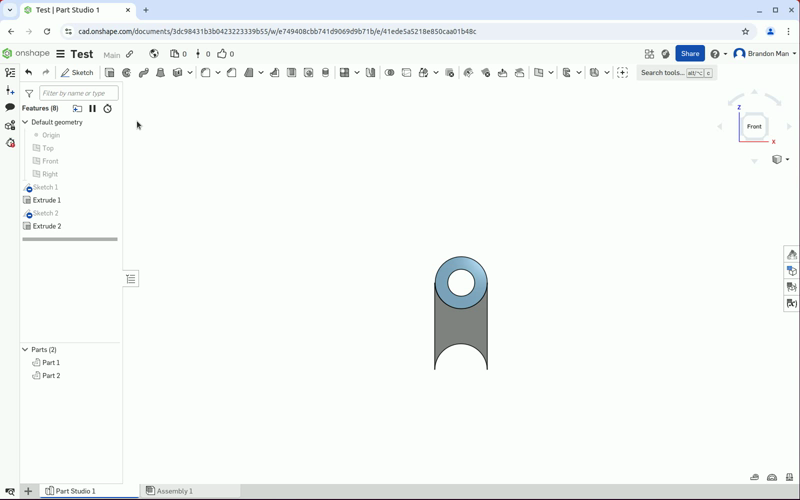
key(shift+h)
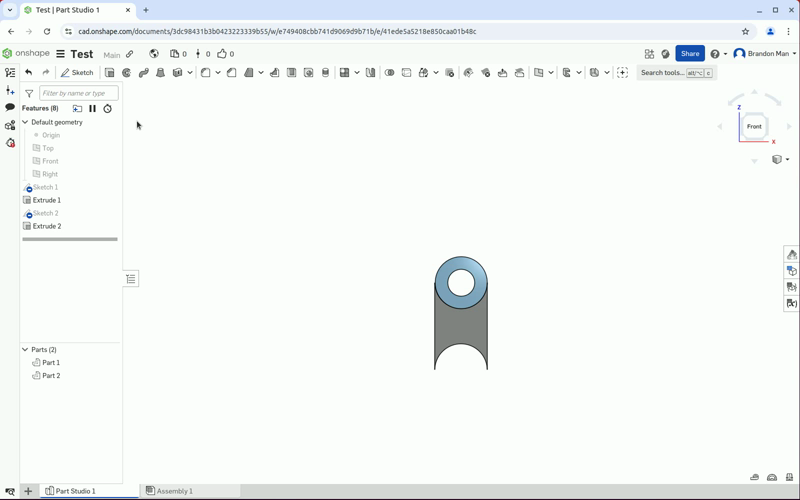
mouse_move(73, 189)
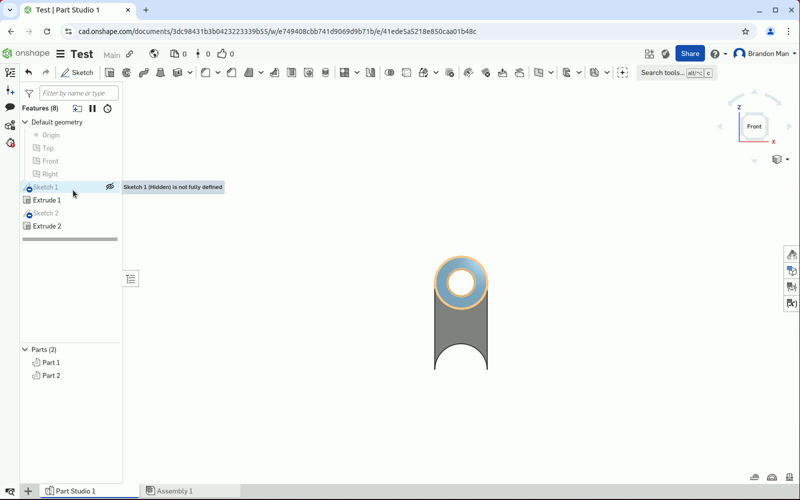
click(73, 189)
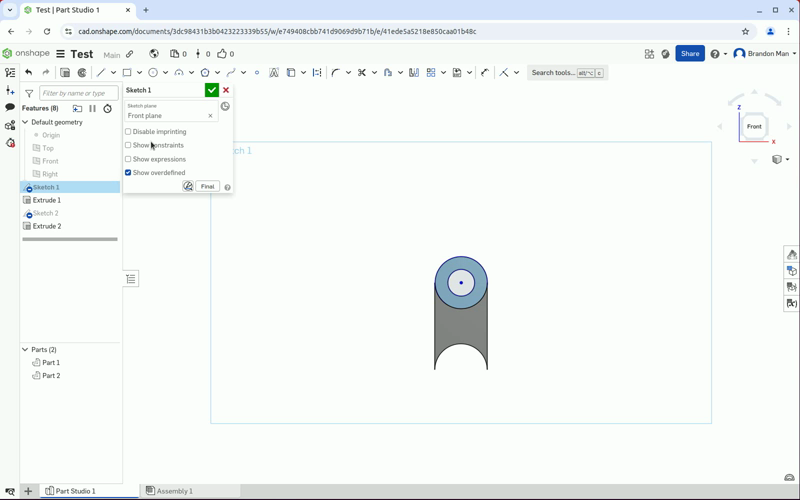
mouse_move(229, 92)
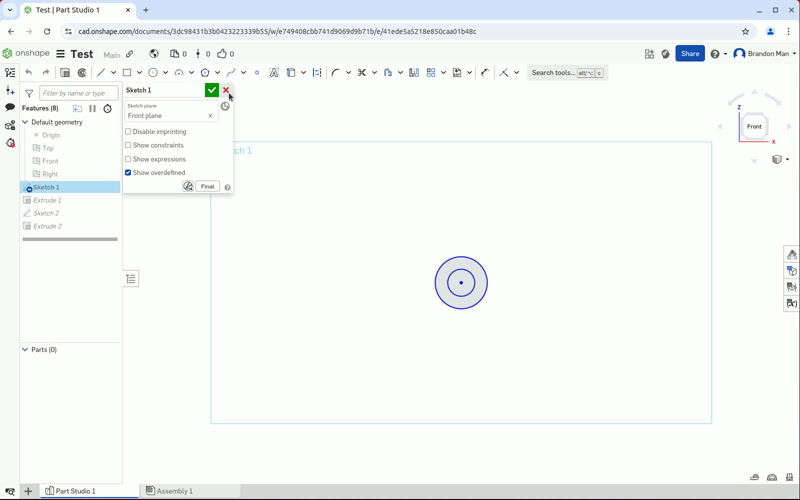
click(229, 92)
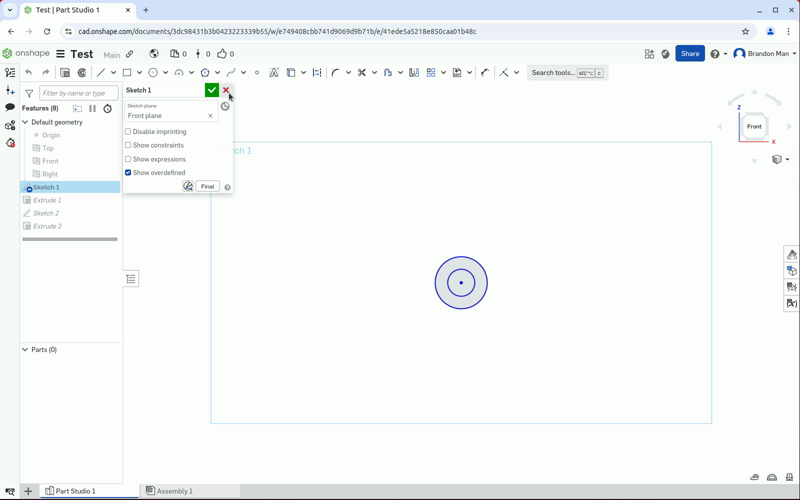
key(shift+s)
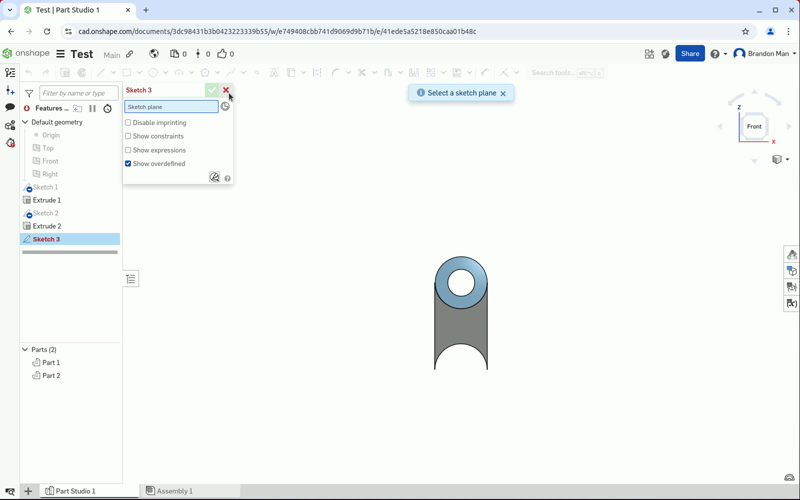
mouse_move(73, 163)
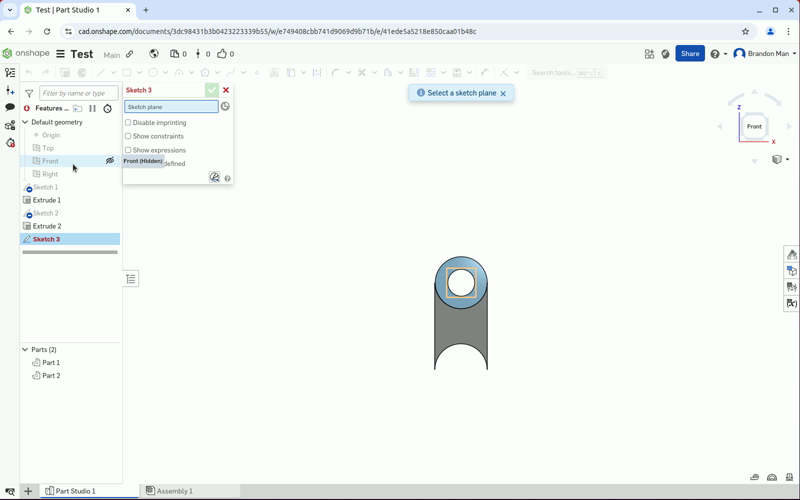
click(73, 163)
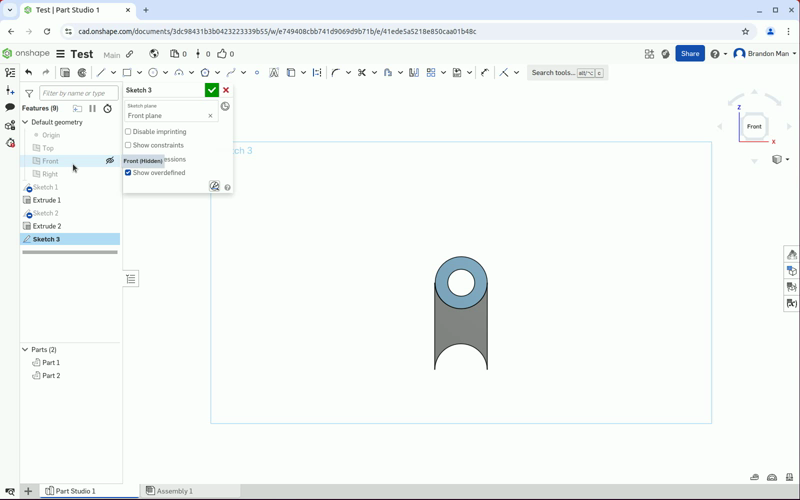
mouse_move(73, 352)
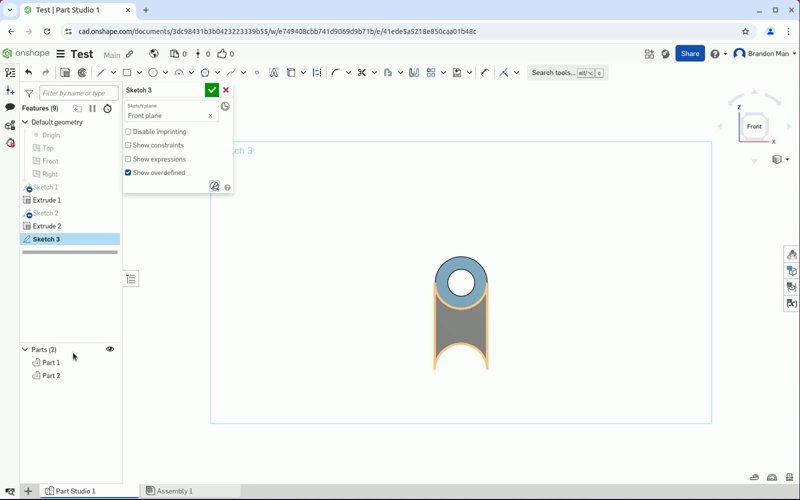
key(y)
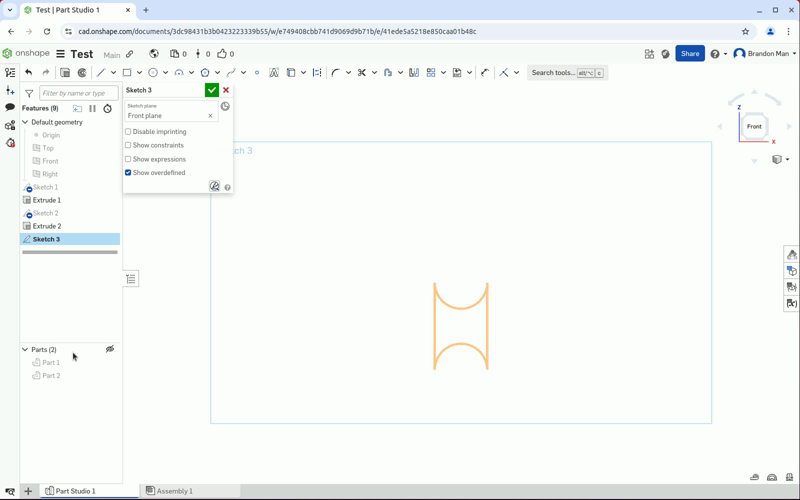
key(c)
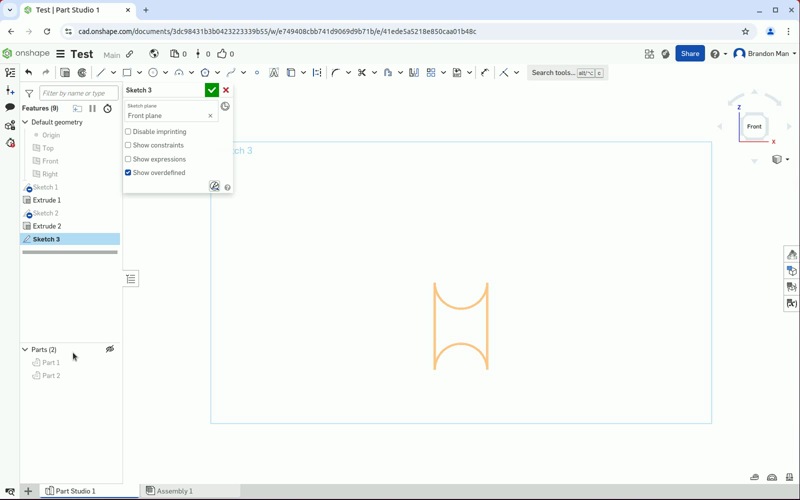
key_down(shift)
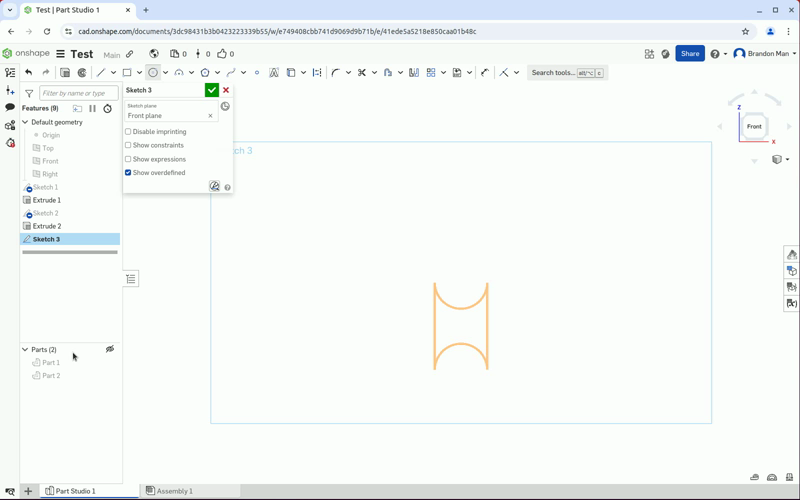
mouse_move(461, 369)
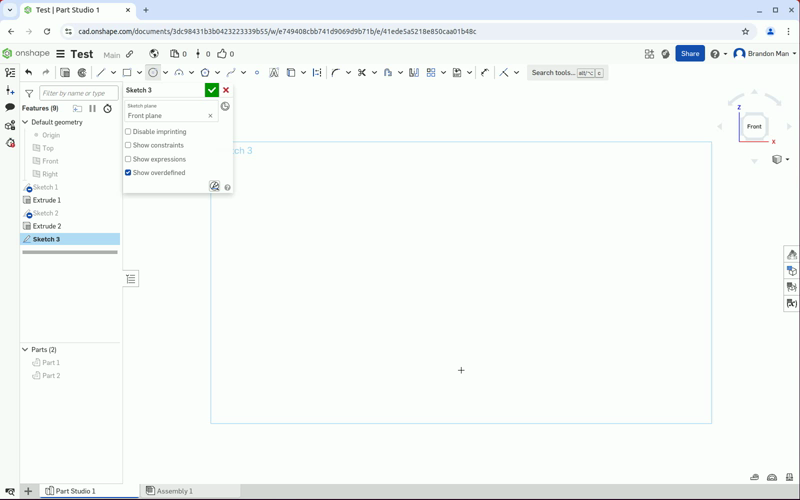
click(461, 369)
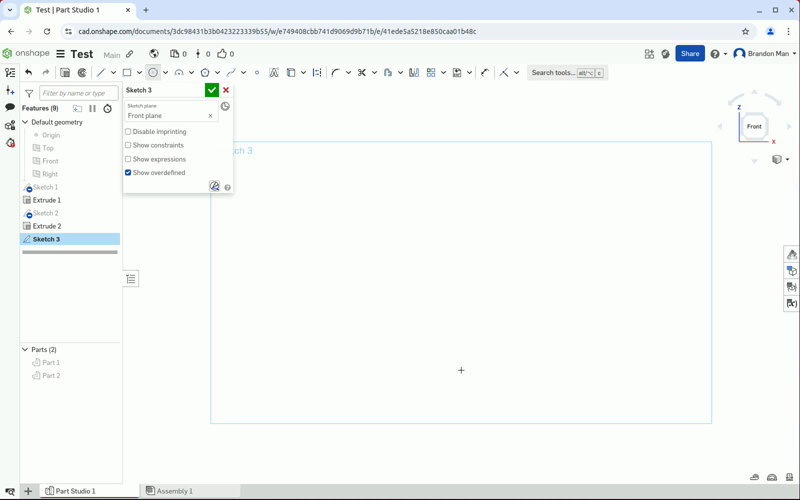
key_up(shift)
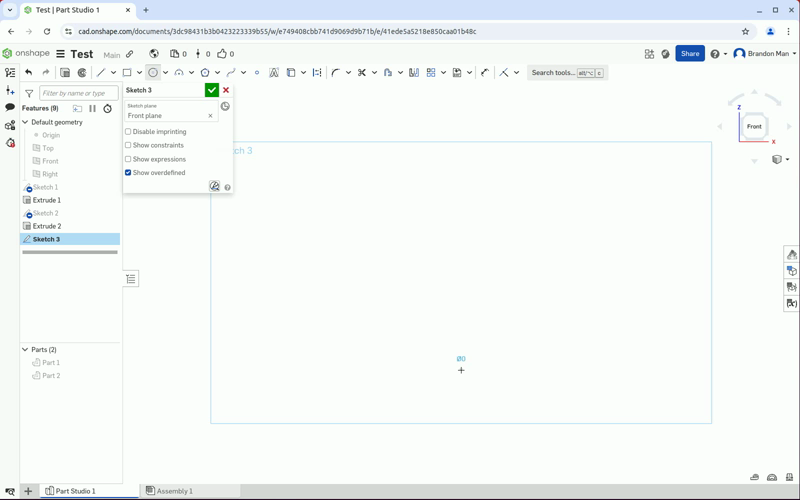
mouse_move(487, 369)
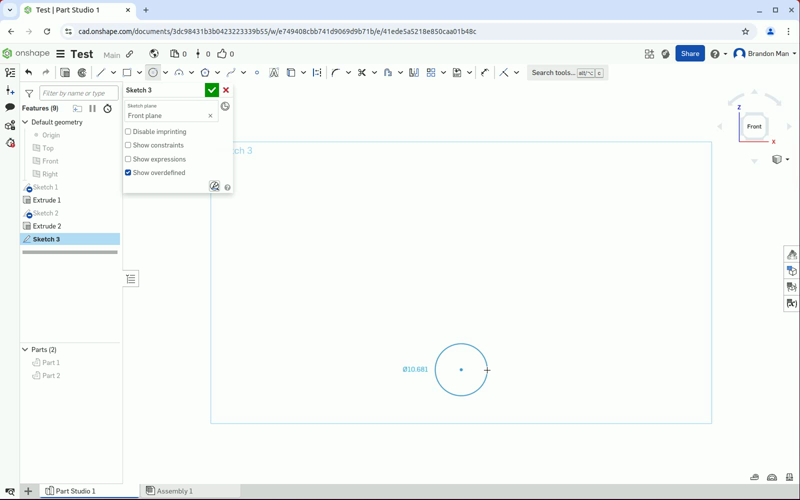
click(487, 369)
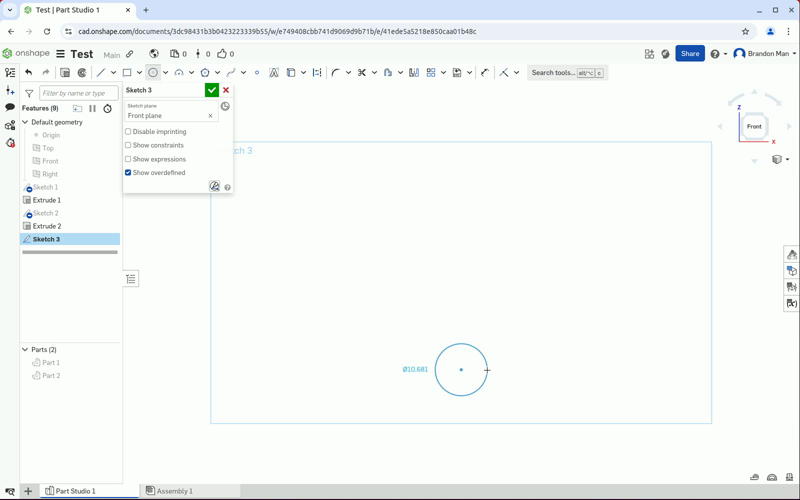
key(esc)
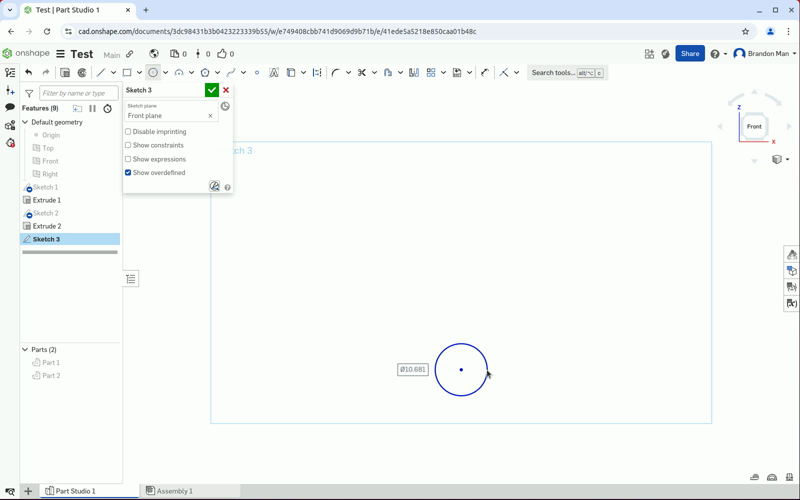
key(c)
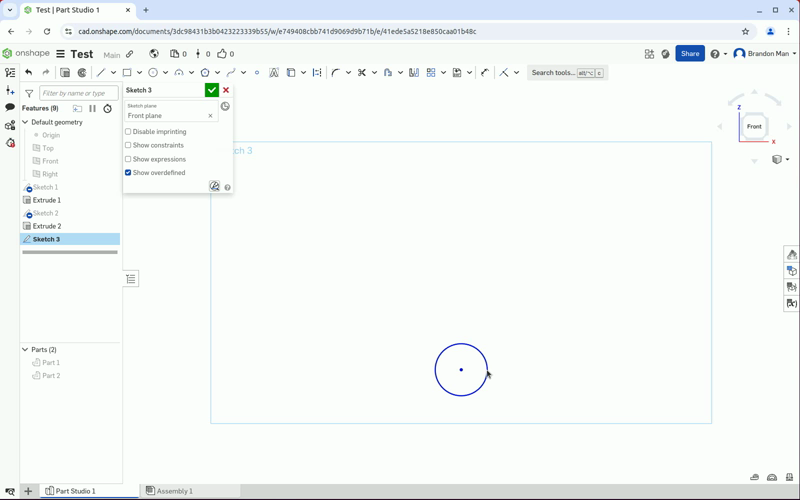
key_down(shift)
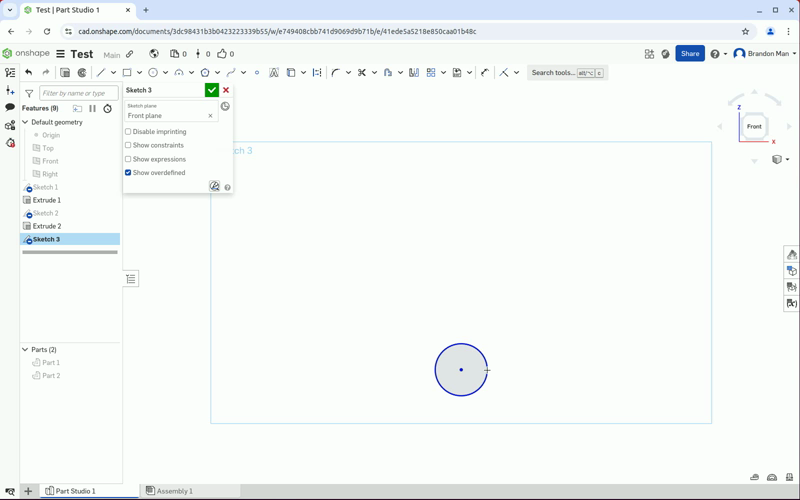
mouse_move(461, 369)
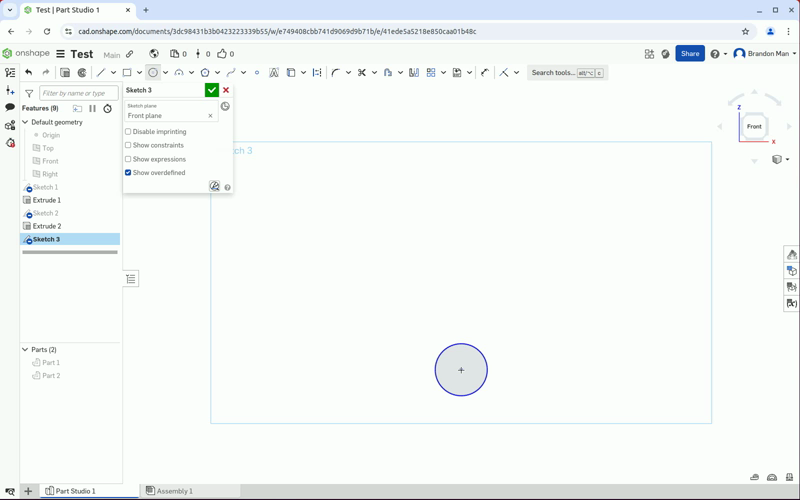
click(461, 369)
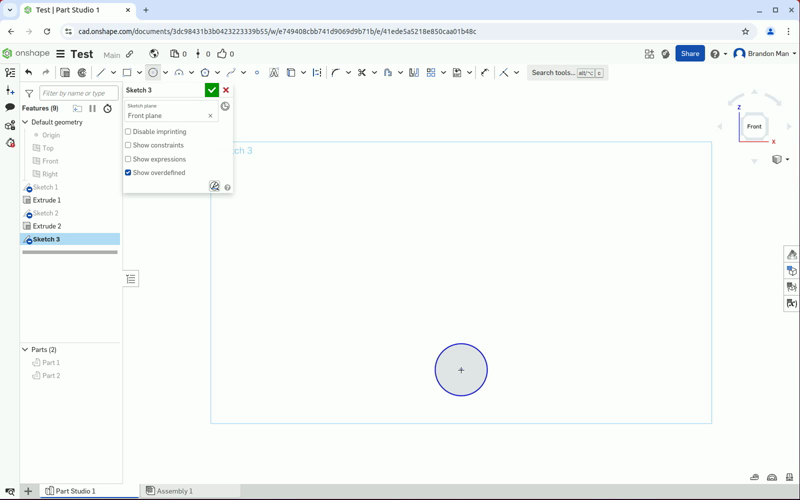
key_up(shift)
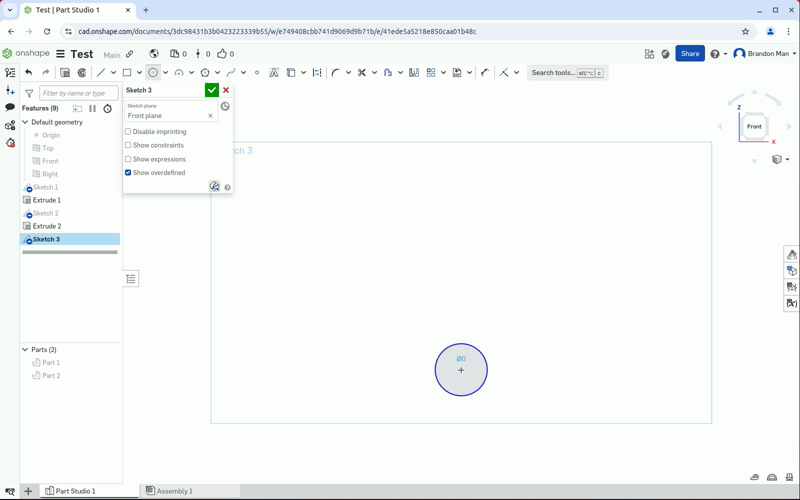
mouse_move(479, 369)
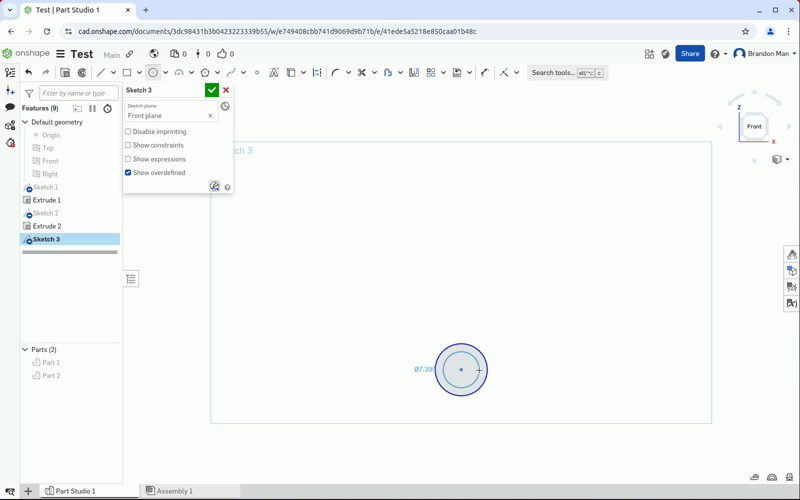
click(479, 369)
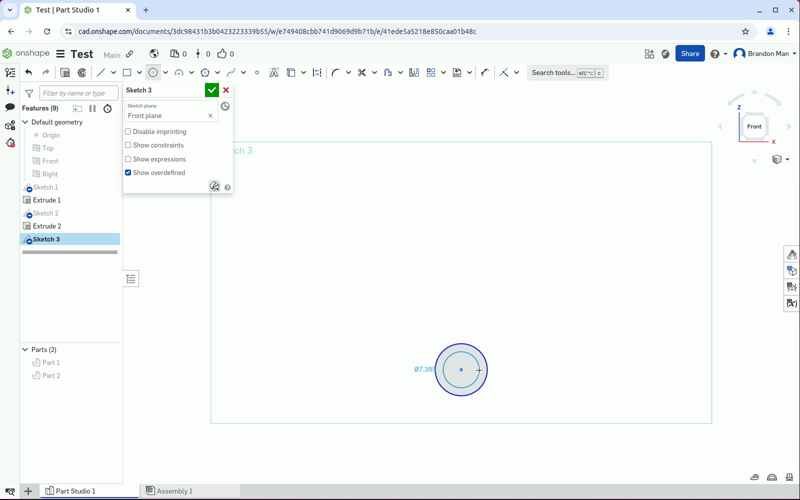
key(esc)
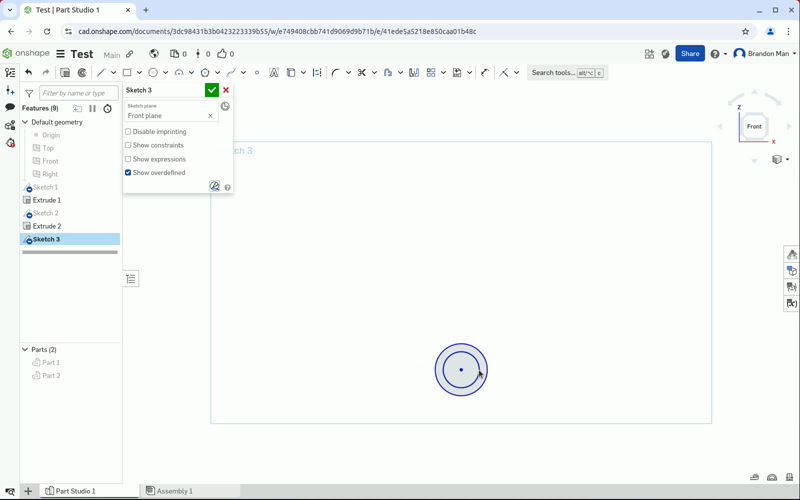
mouse_move(439, 378)
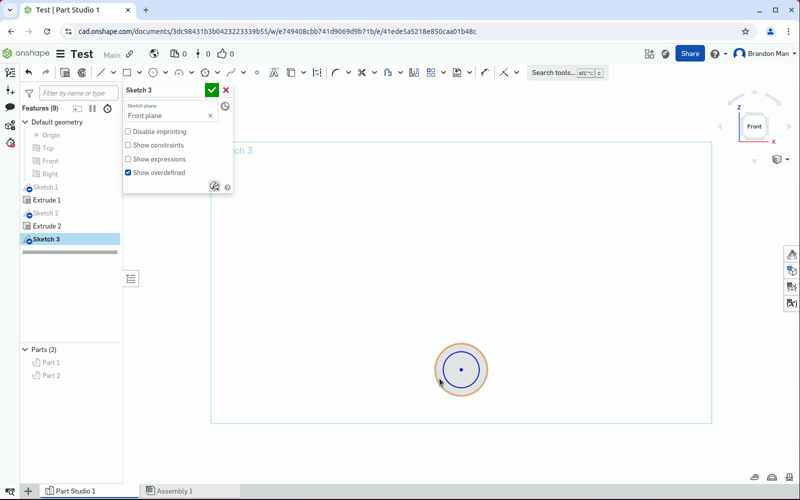
scroll(6)
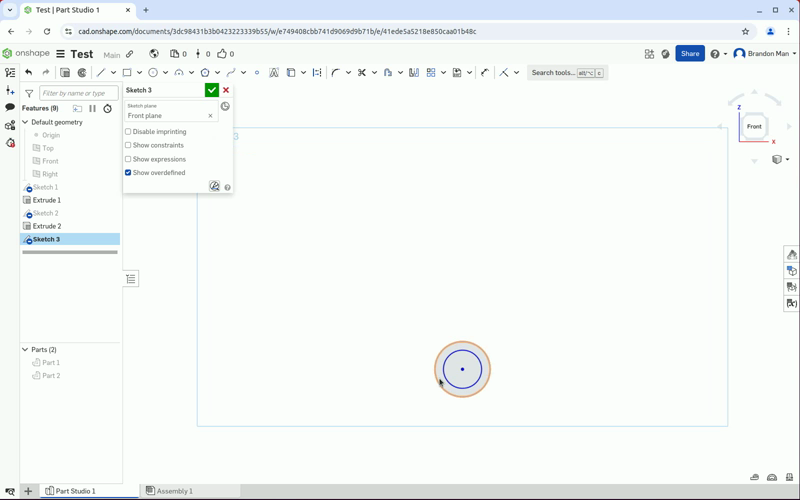
scroll(6)
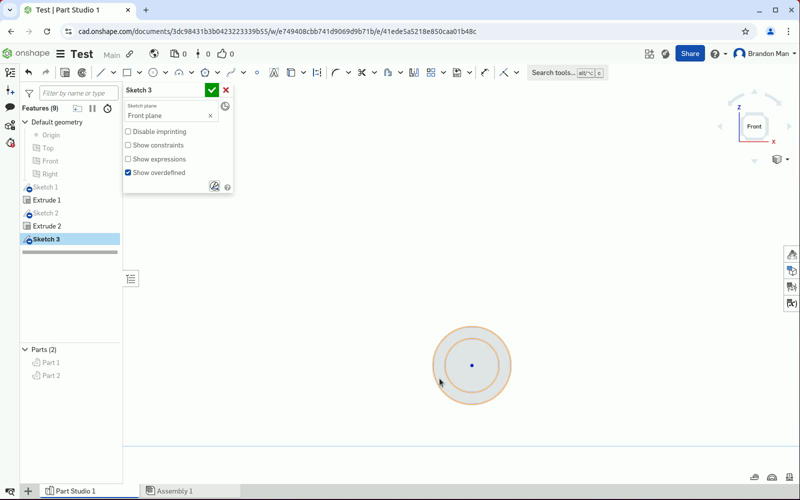
scroll(6)
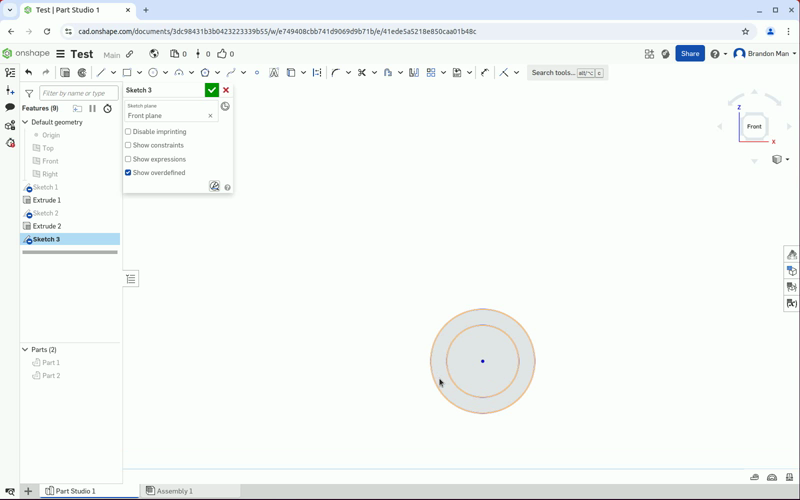
scroll(6)
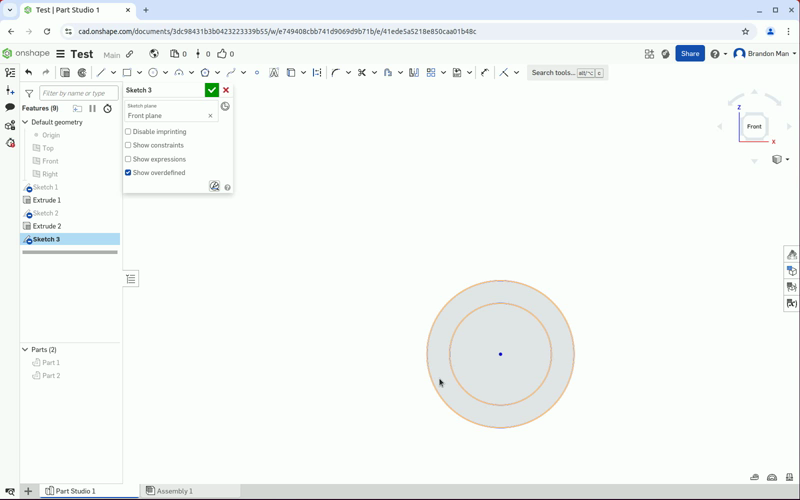
scroll(6)
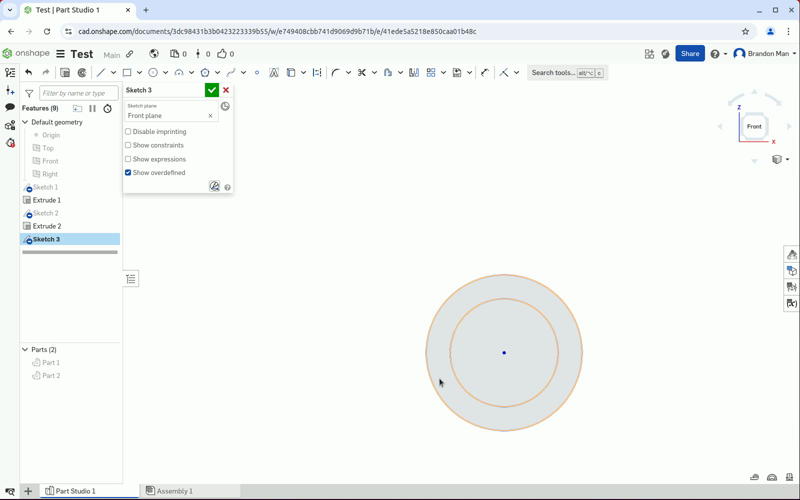
scroll(6)
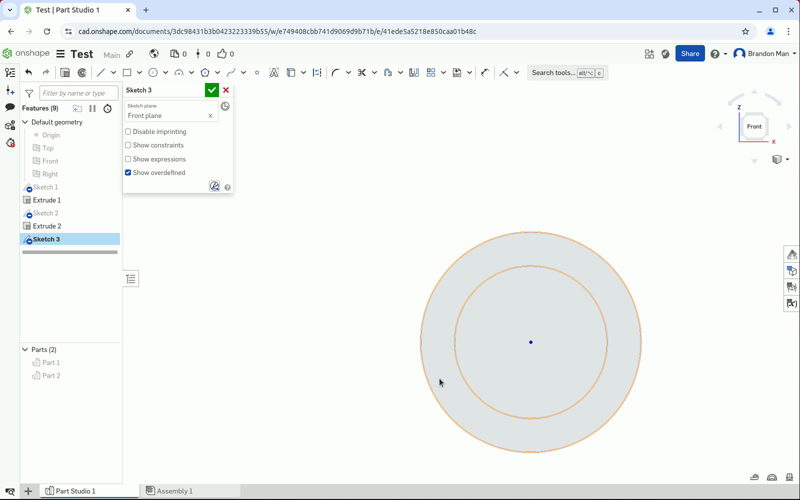
scroll(6)
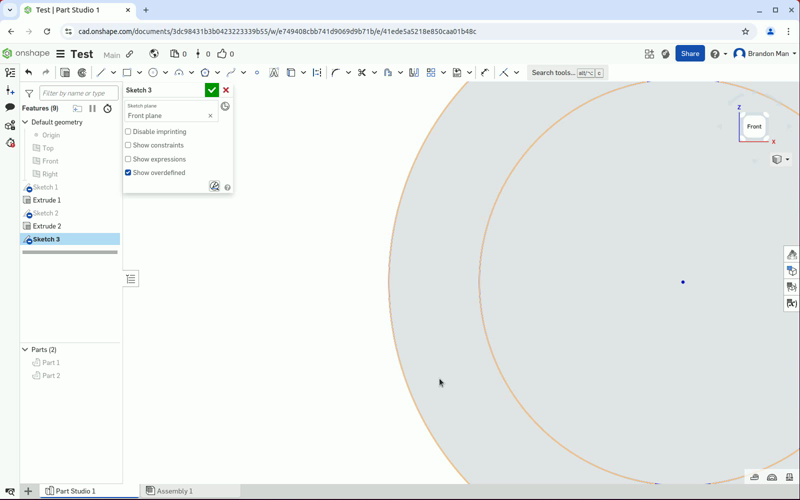
click(439, 378)
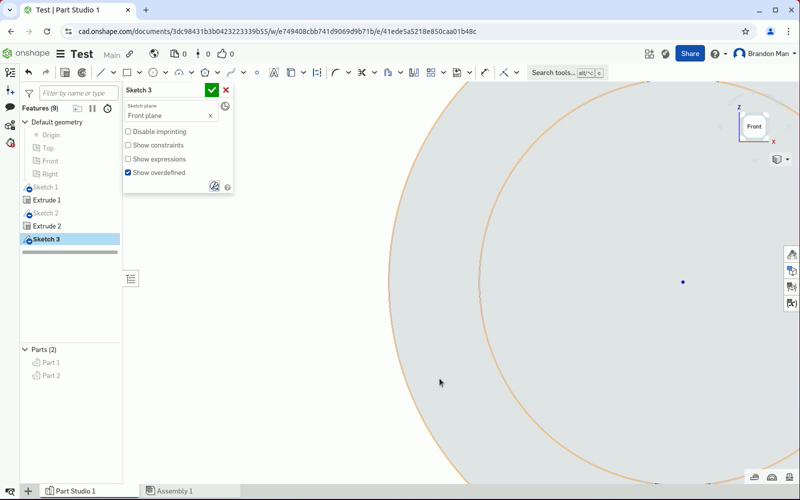
scroll(-6)
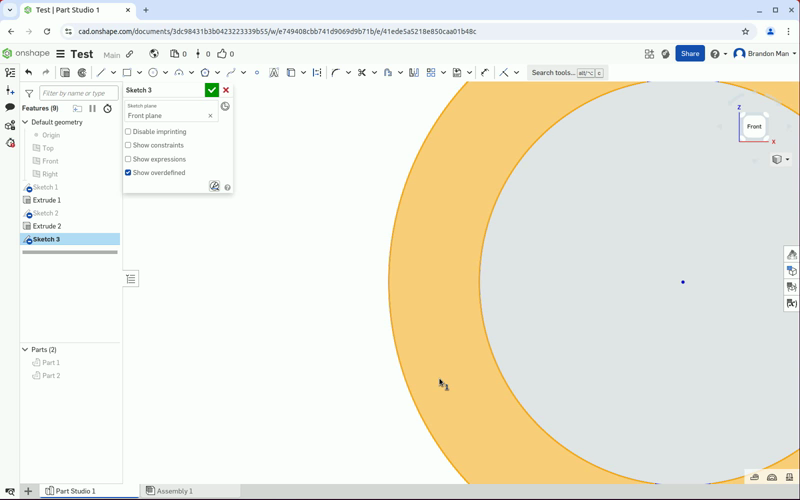
scroll(-6)
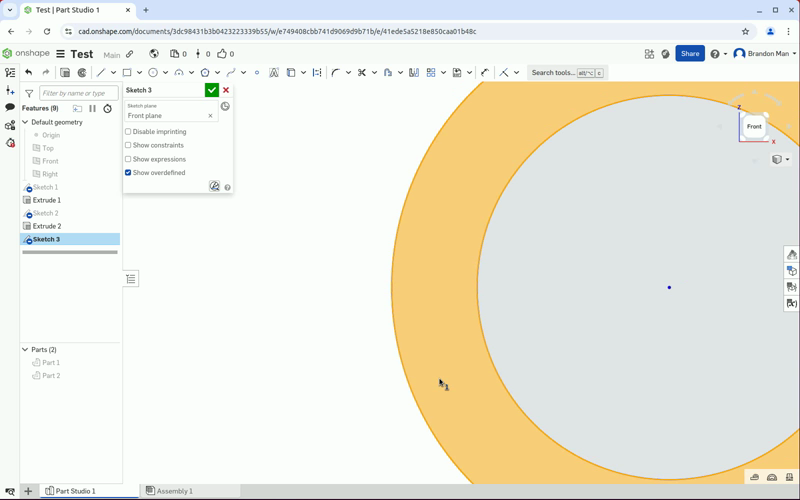
scroll(-6)
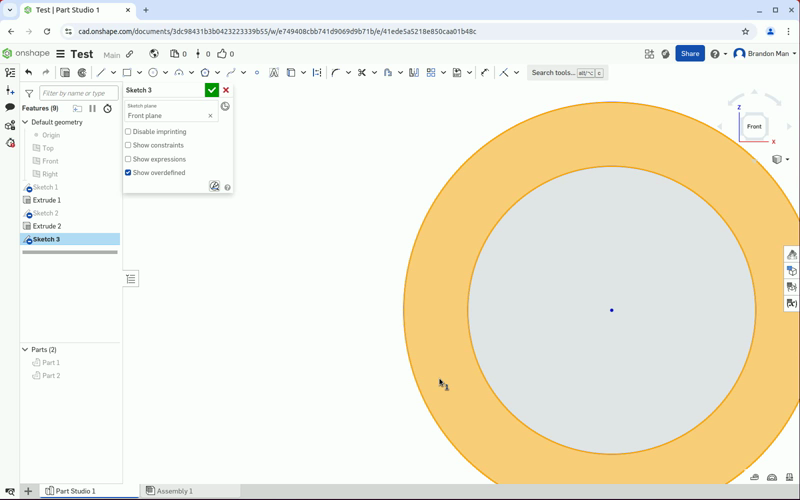
scroll(-6)
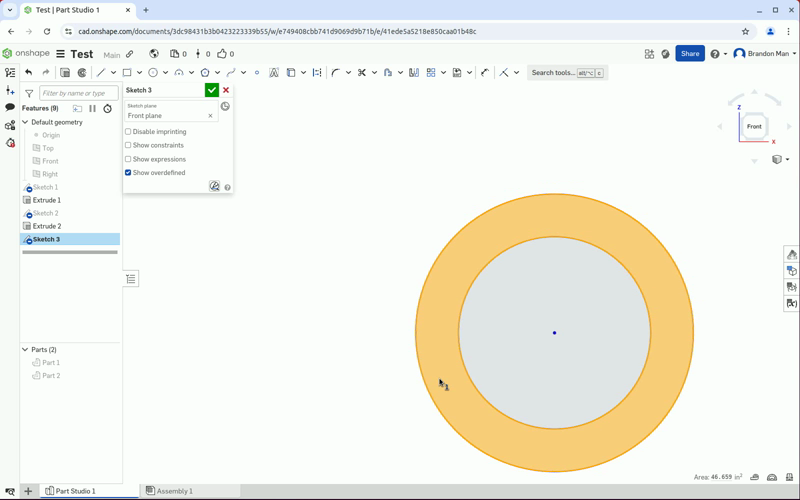
scroll(-6)
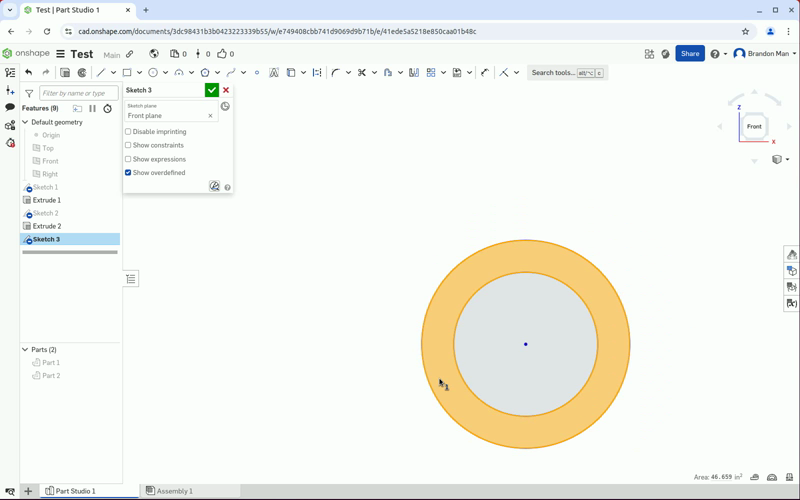
scroll(-6)
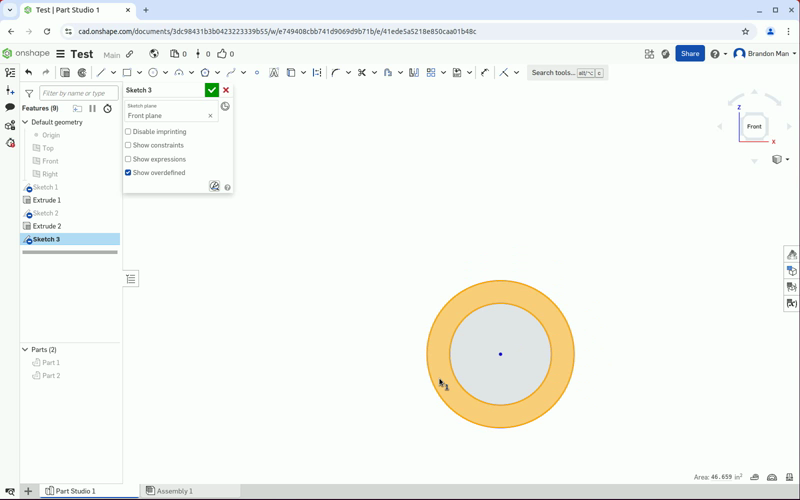
scroll(-6)
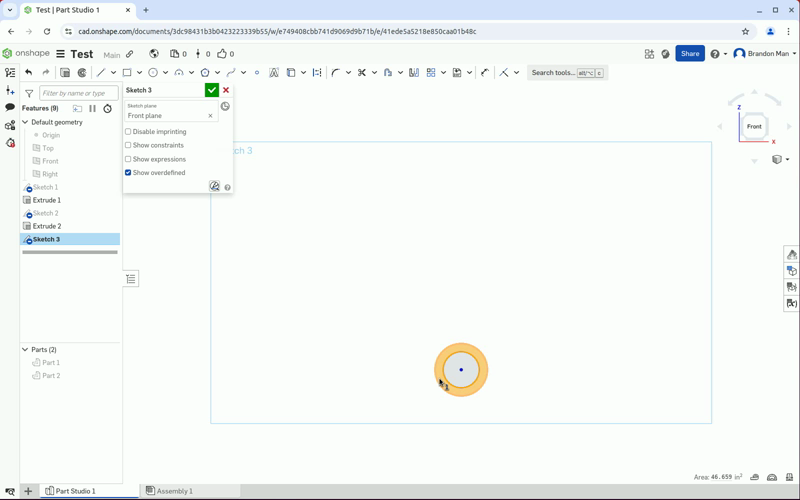
mouse_move(73, 352)
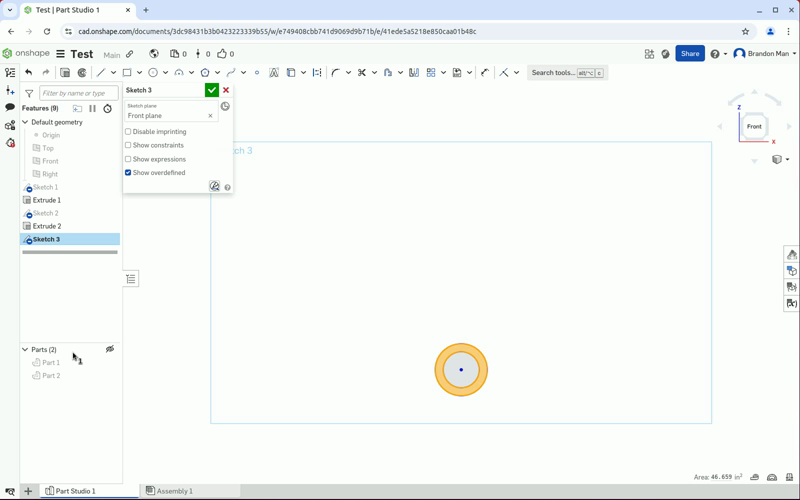
key(shift+y)
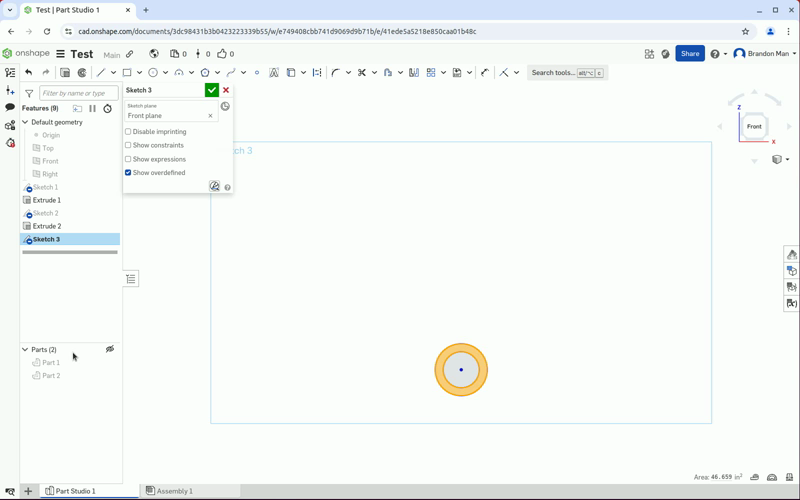
key(shift+e)
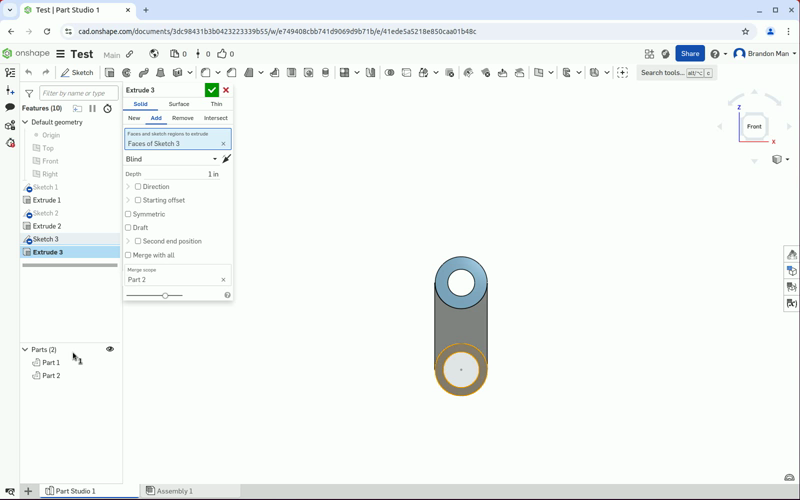
mouse_move(143, 106)
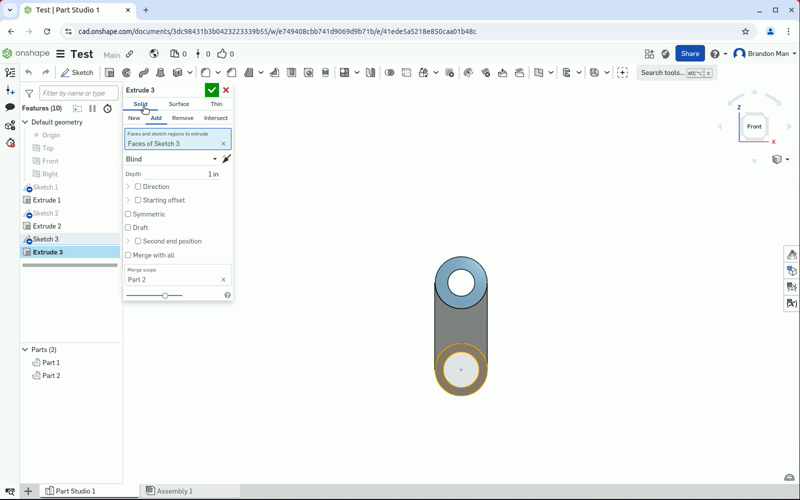
click(143, 106)
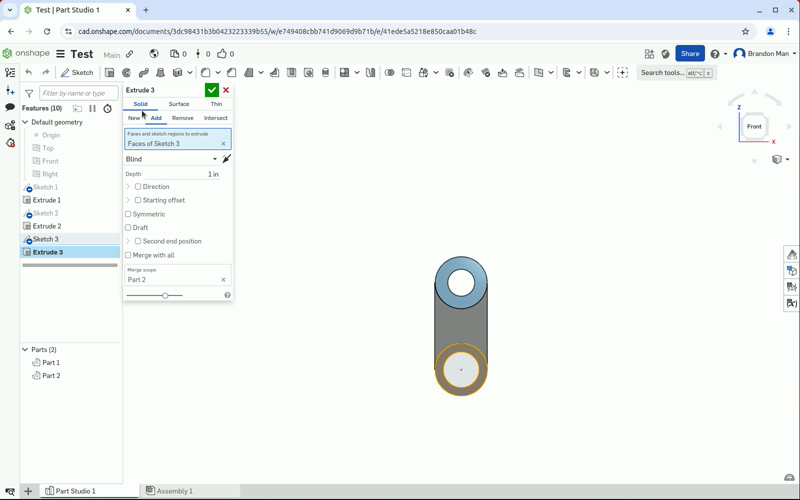
mouse_move(137, 120)
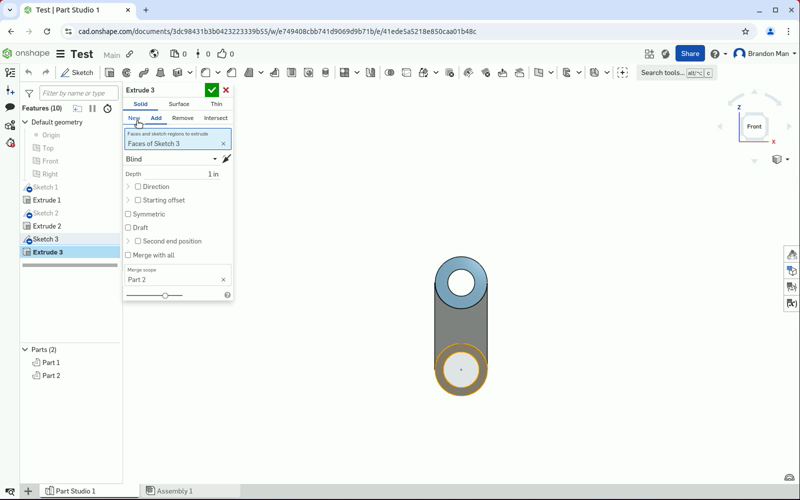
click(137, 120)
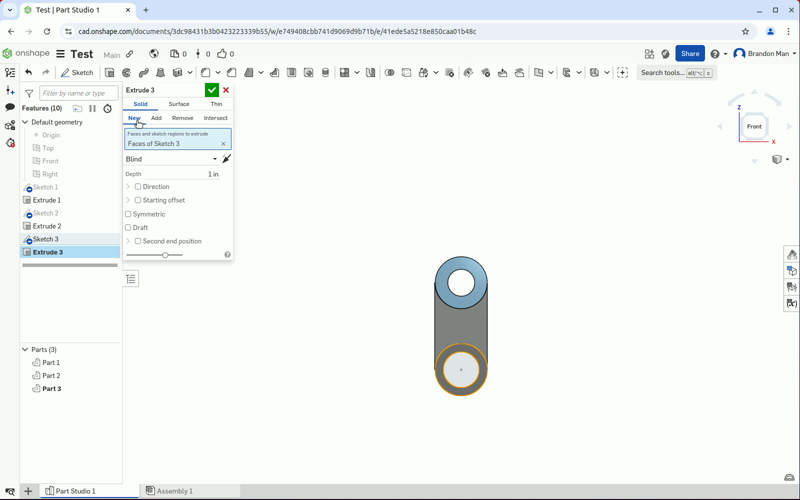
key(tab, 4)
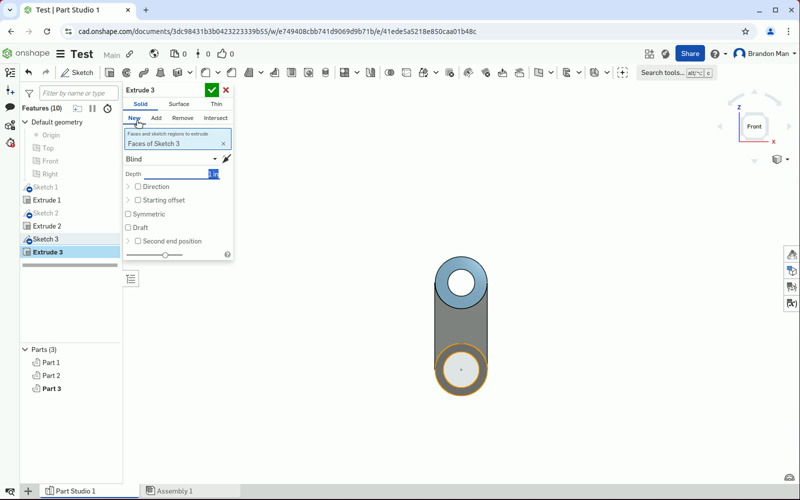
text(10.11)
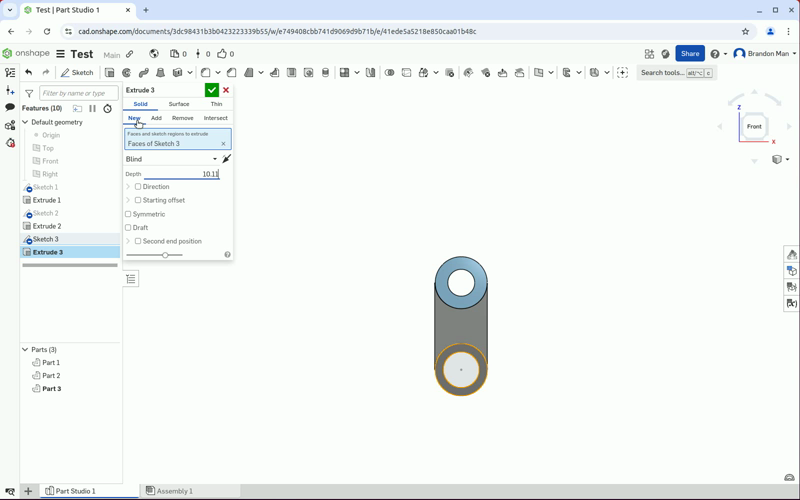
key(enter)
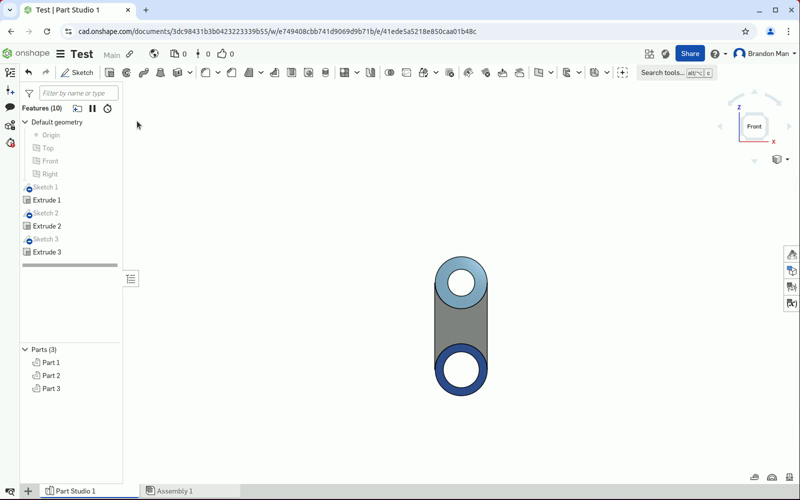
key(shift+h)
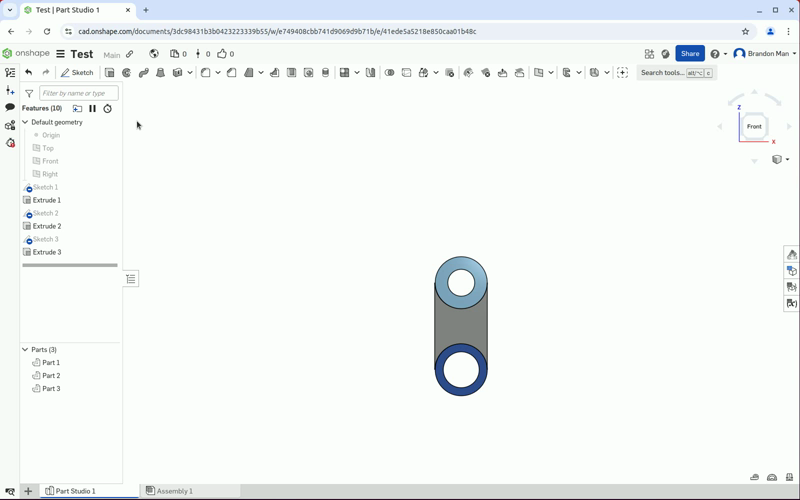
key(shift+h)
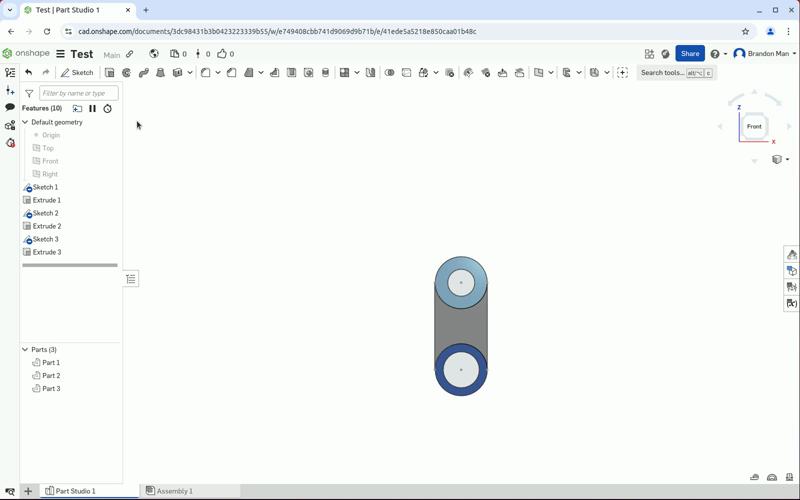
key(shift+7)
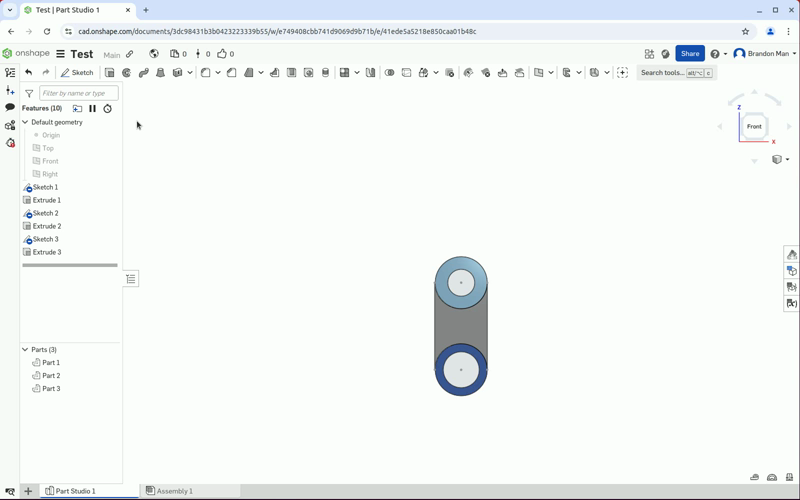
key(left, 2)
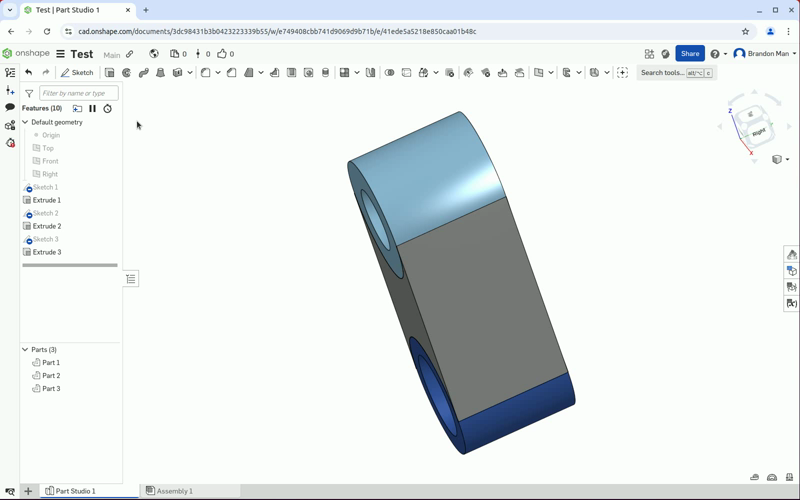
key(down, 2)
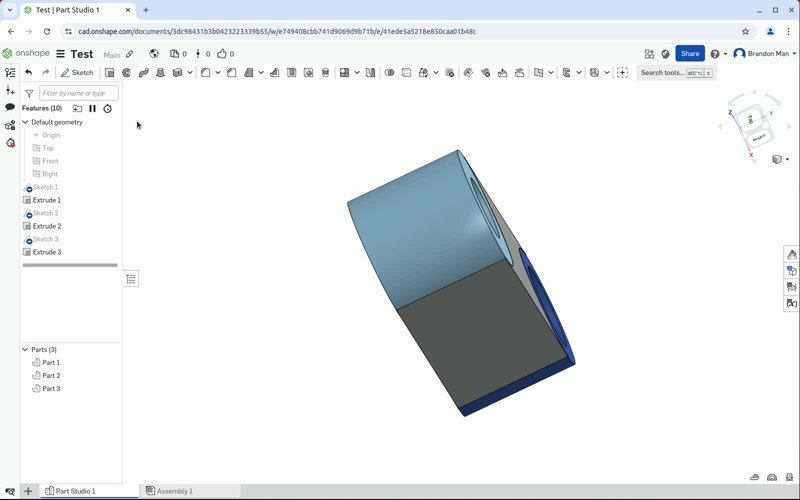
key(up, 2)
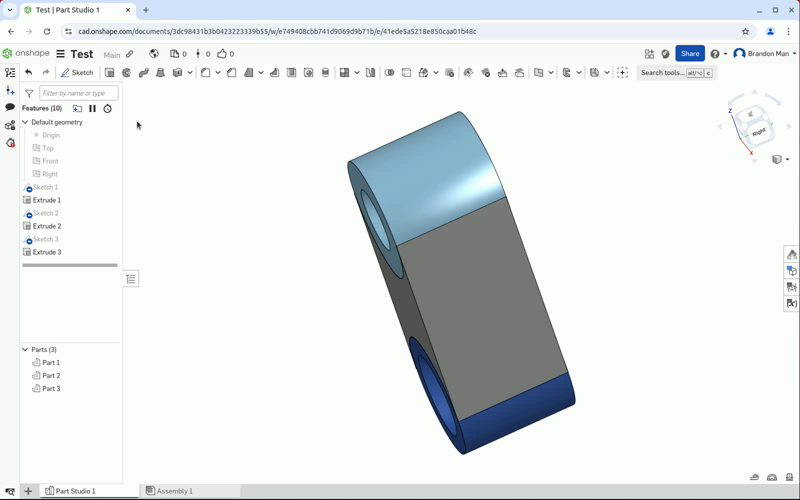
key(right, 2)
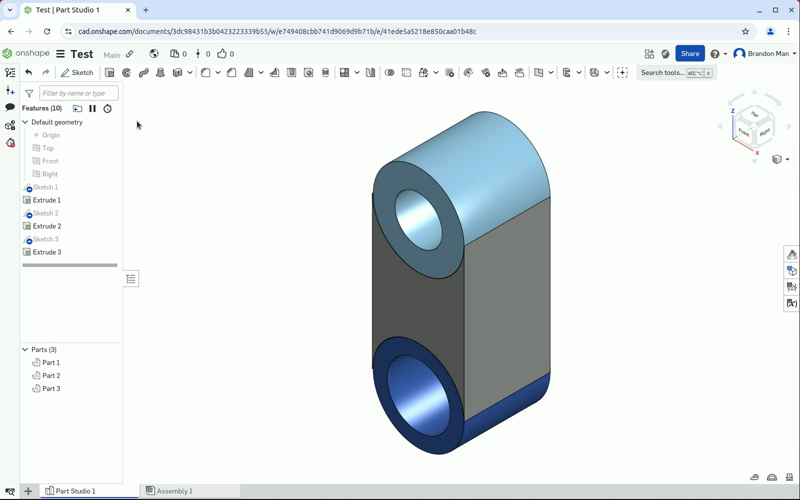
mouse_move(73, 189)
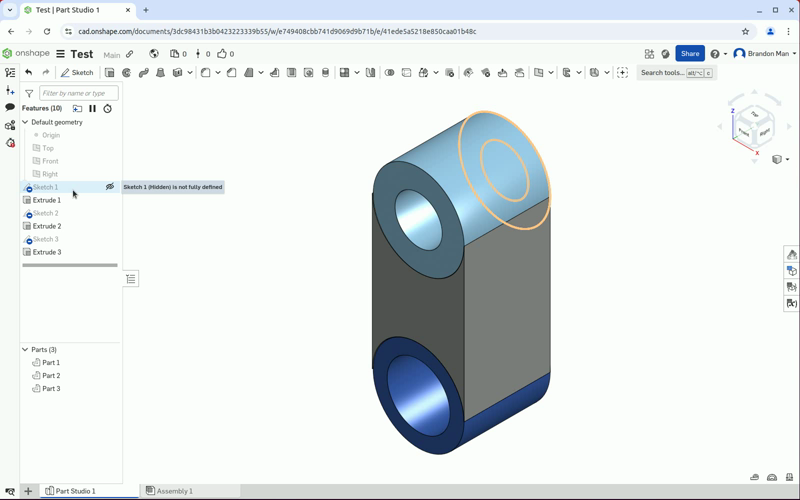
click(73, 189)